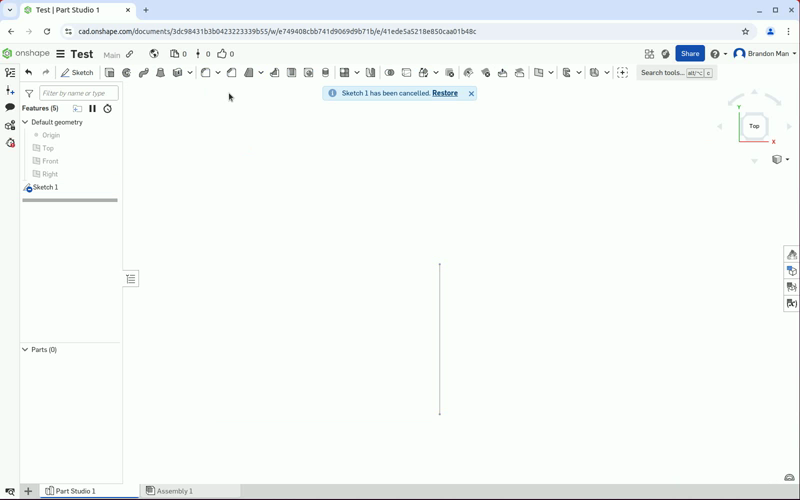
key(shift+h)
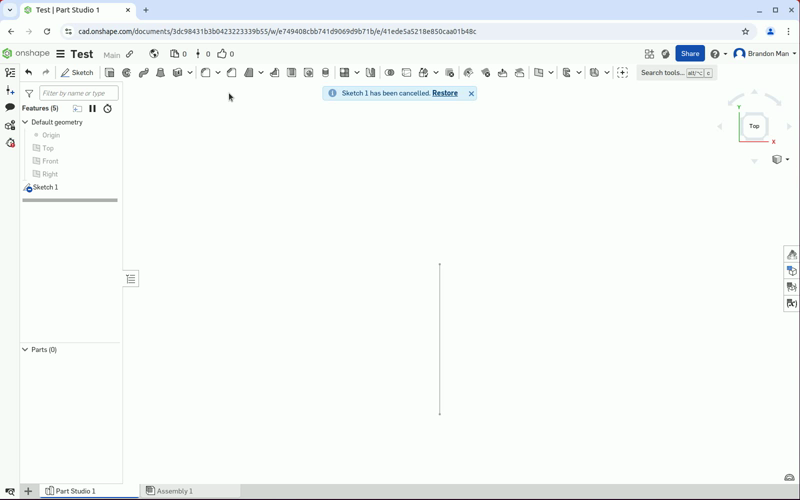
key(shift+s)
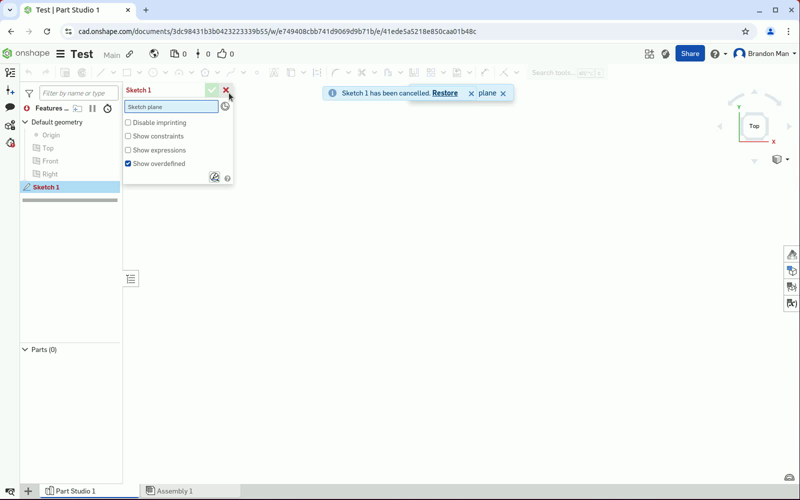
mouse_move(73, 150)
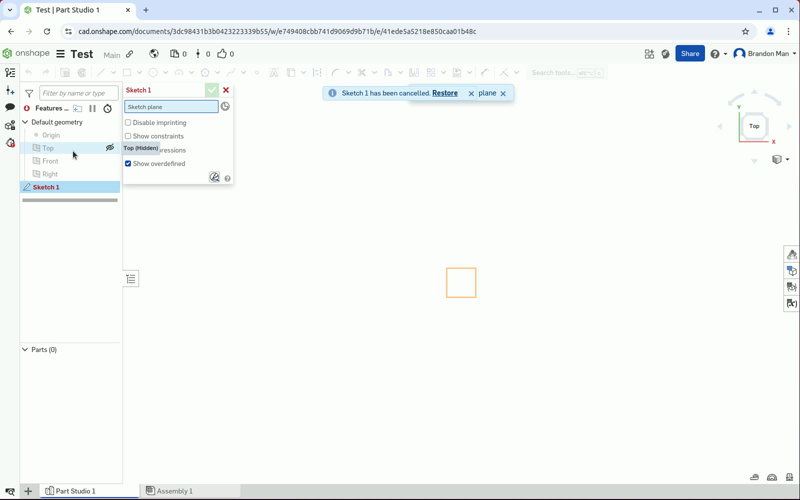
click(73, 150)
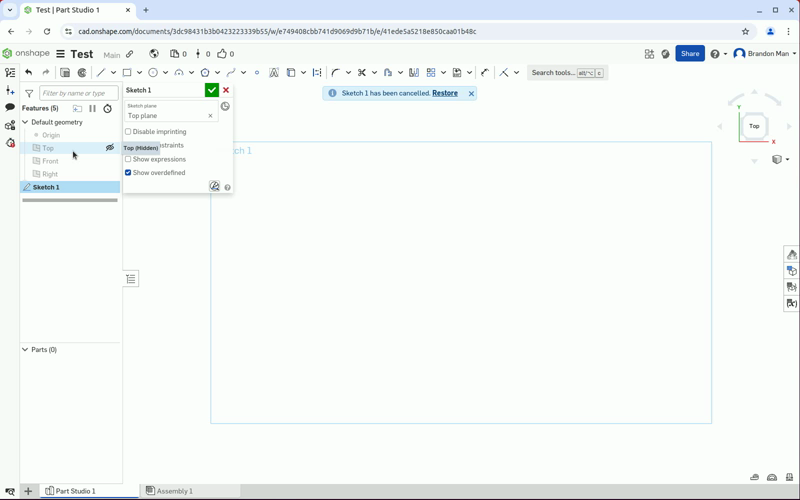
mouse_move(73, 352)
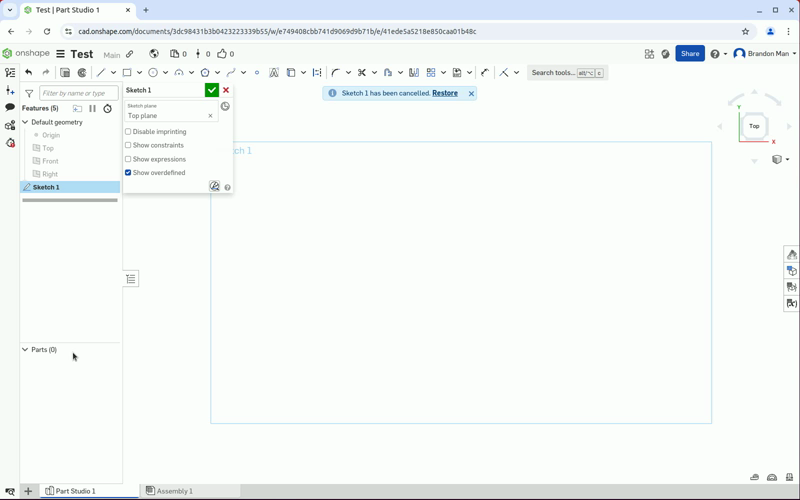
key(y)
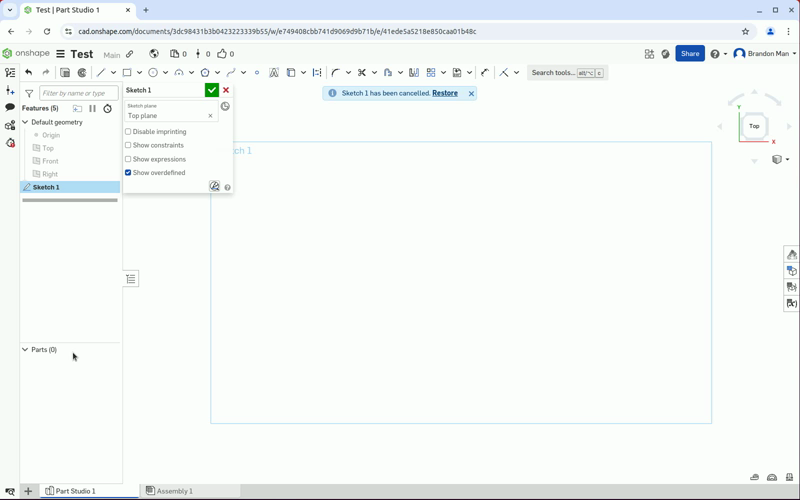
key(l)
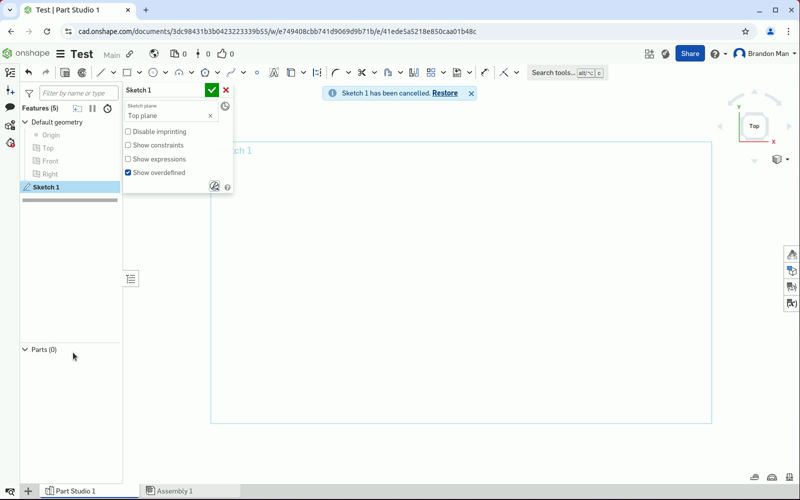
key_down(shift)
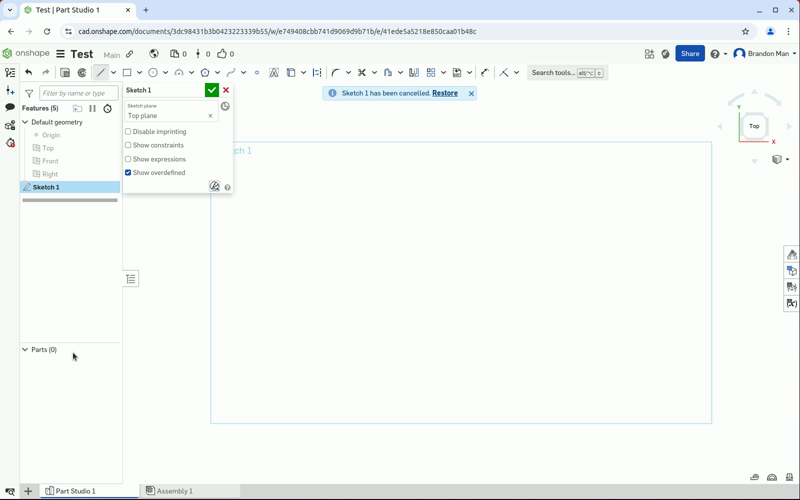
mouse_move(348, 367)
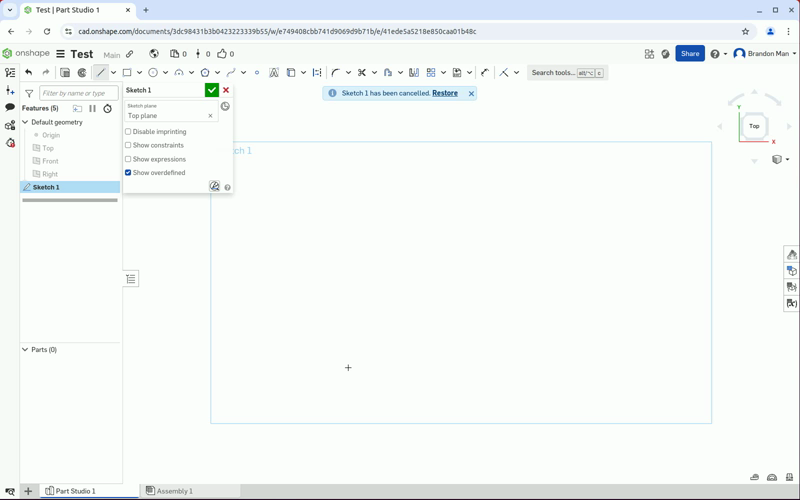
click(348, 367)
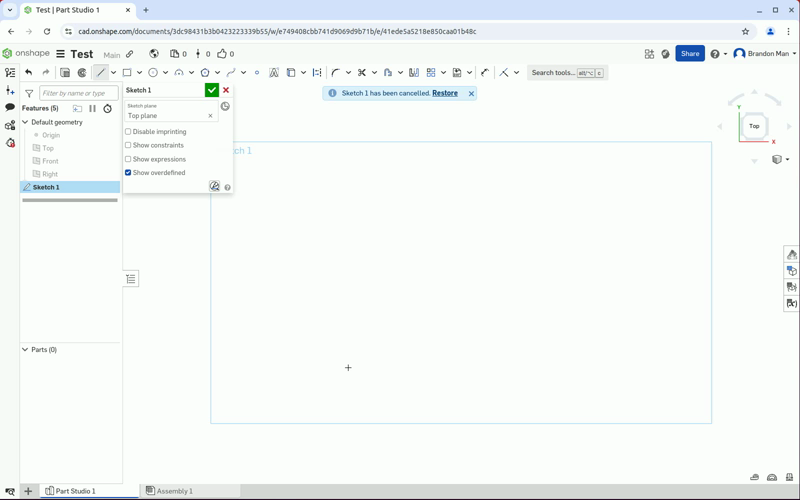
key_up(shift)
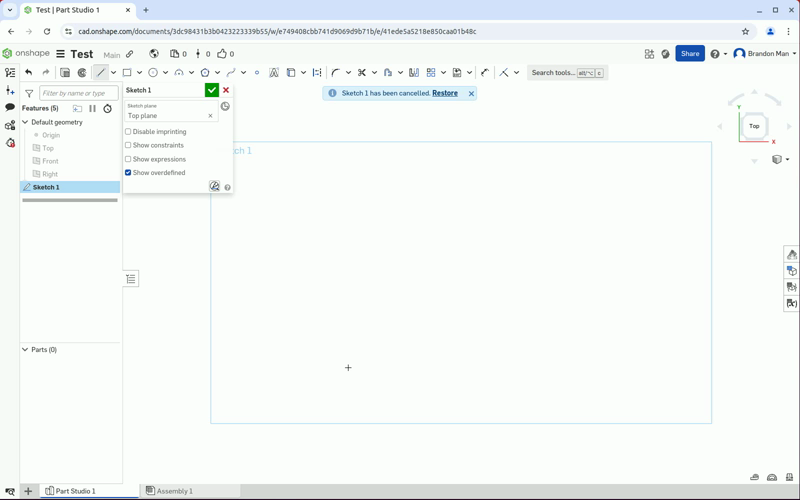
key_down(shift)
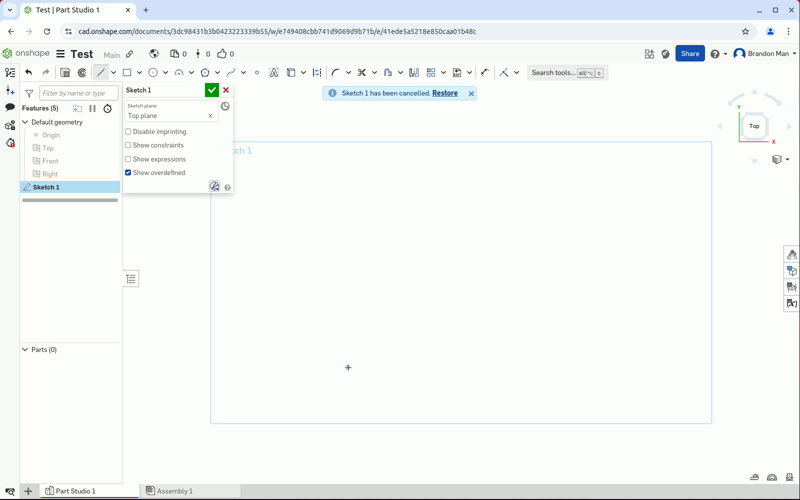
mouse_move(572, 367)
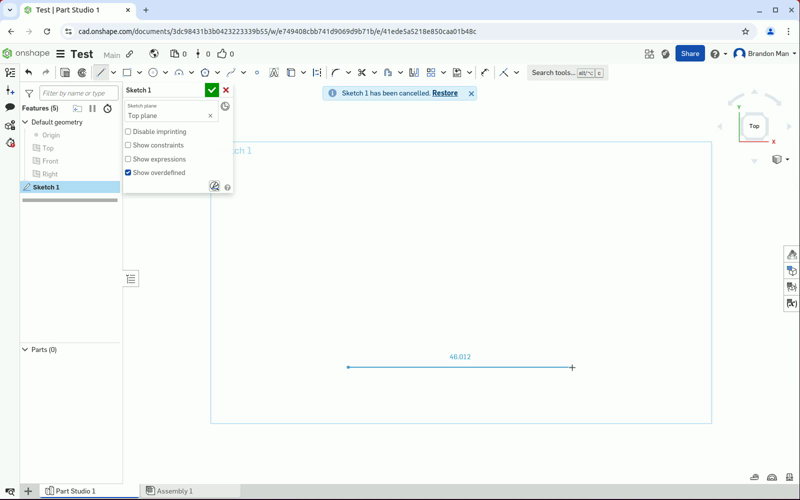
click(572, 367)
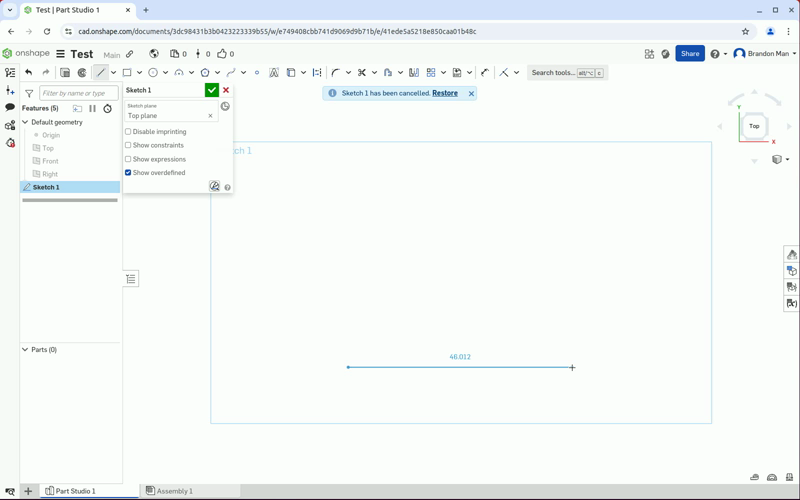
key_up(shift)
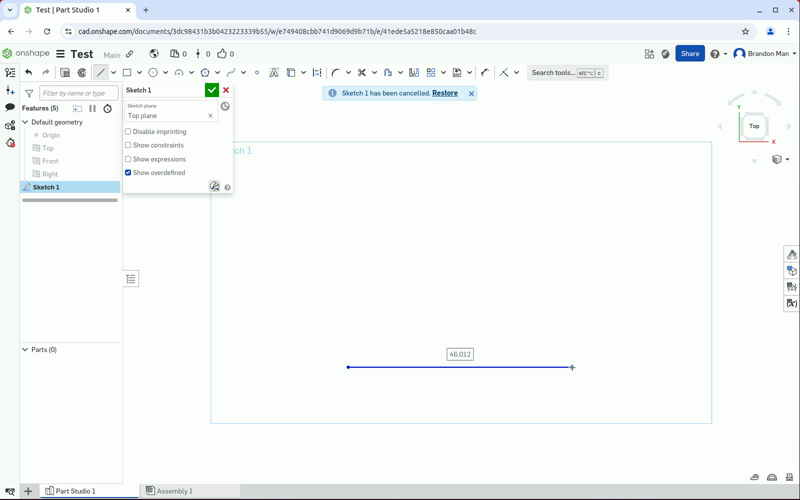
key_down(shift)
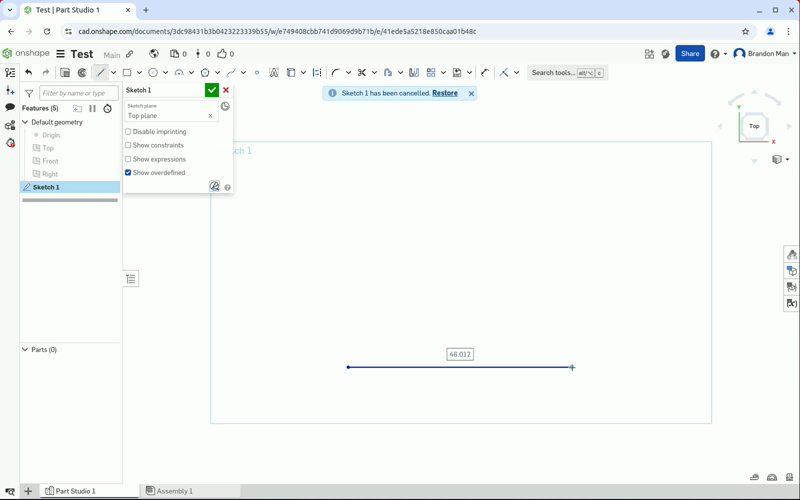
mouse_move(572, 199)
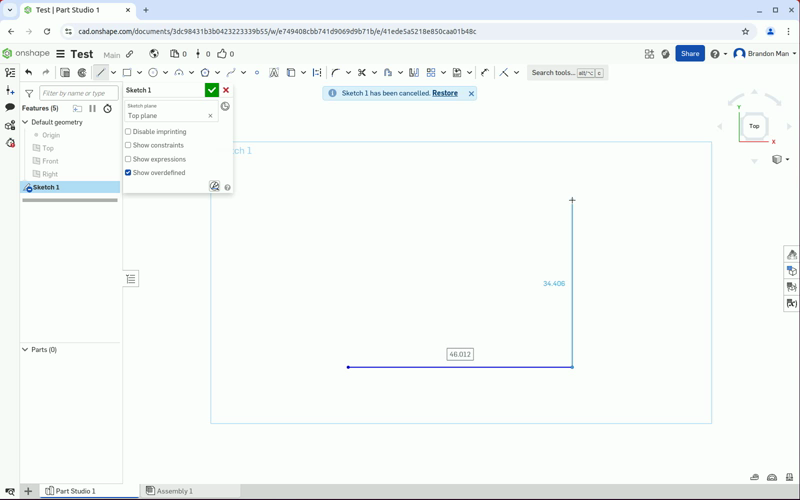
click(572, 199)
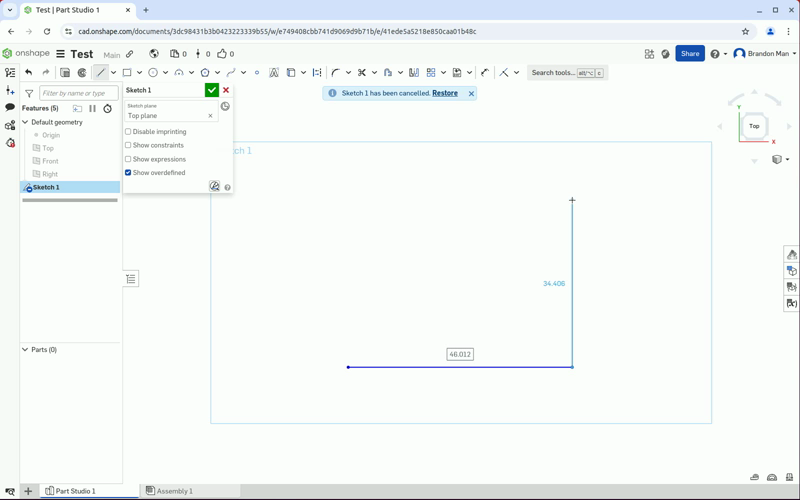
key_up(shift)
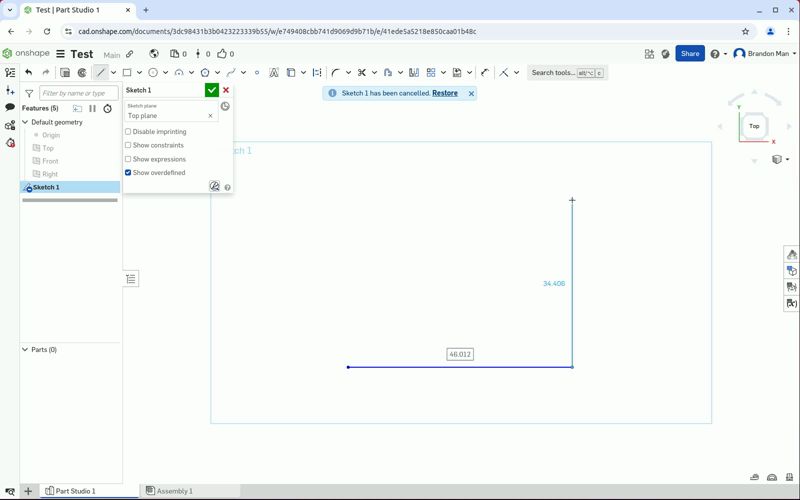
key_down(shift)
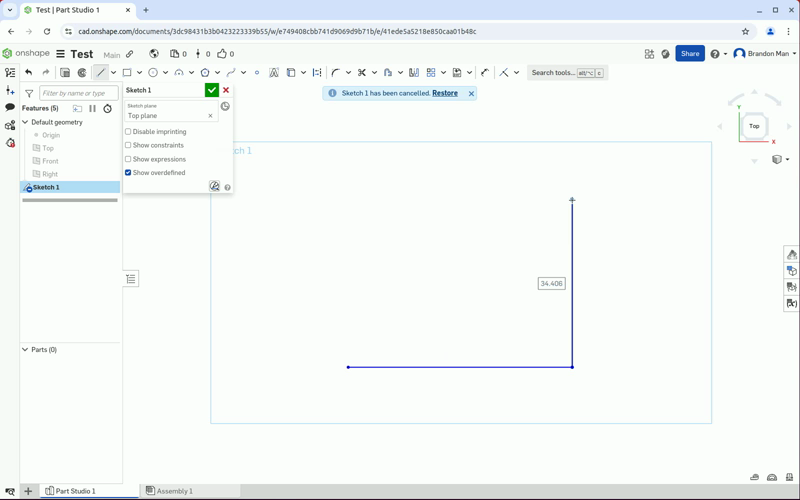
mouse_move(348, 199)
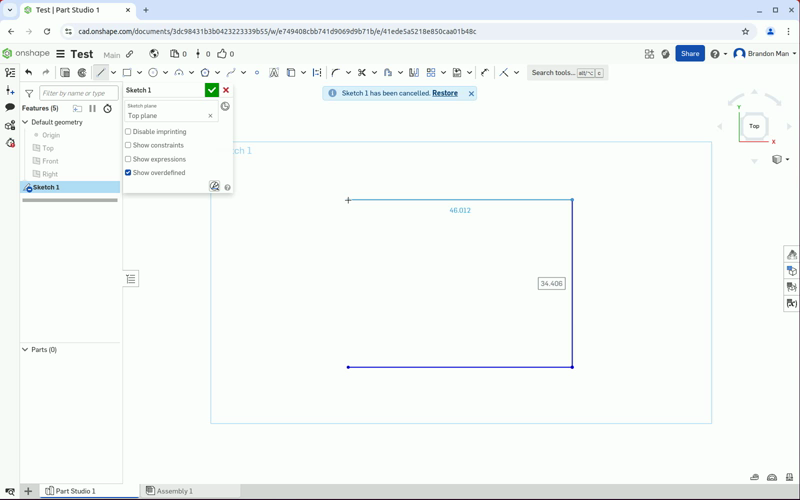
click(348, 199)
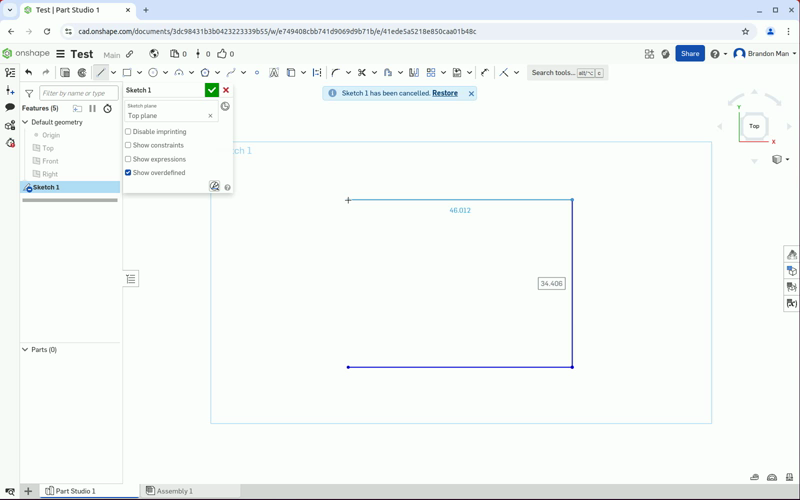
key_up(shift)
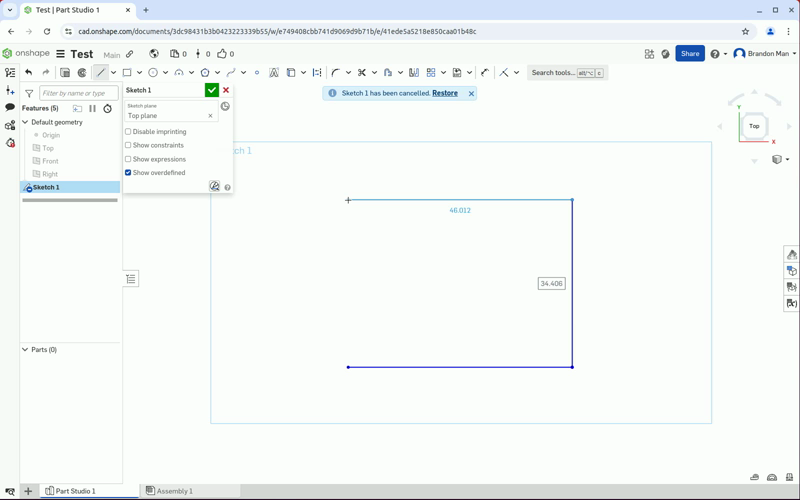
key_down(shift)
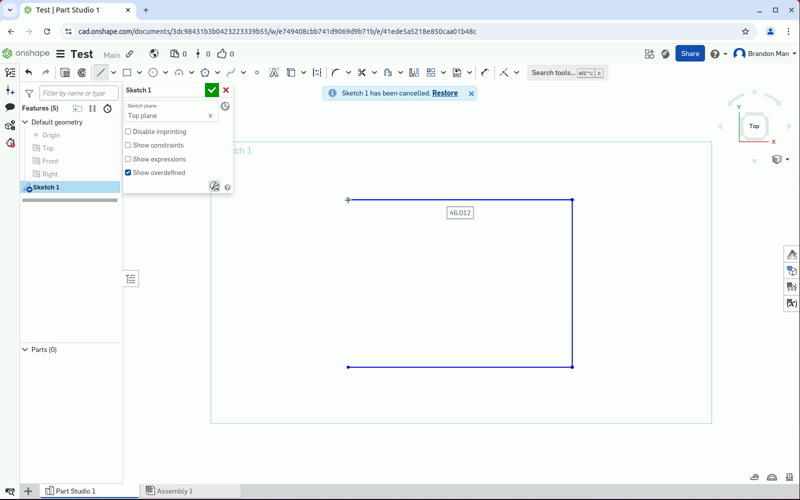
mouse_move(348, 367)
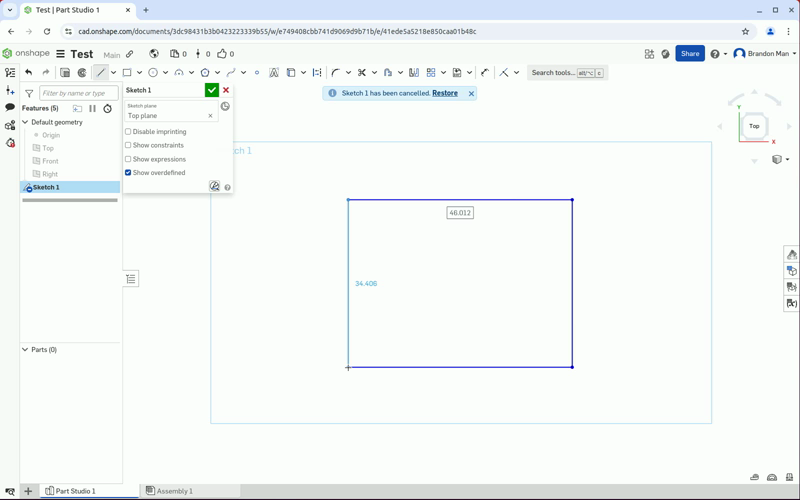
key_up(shift)
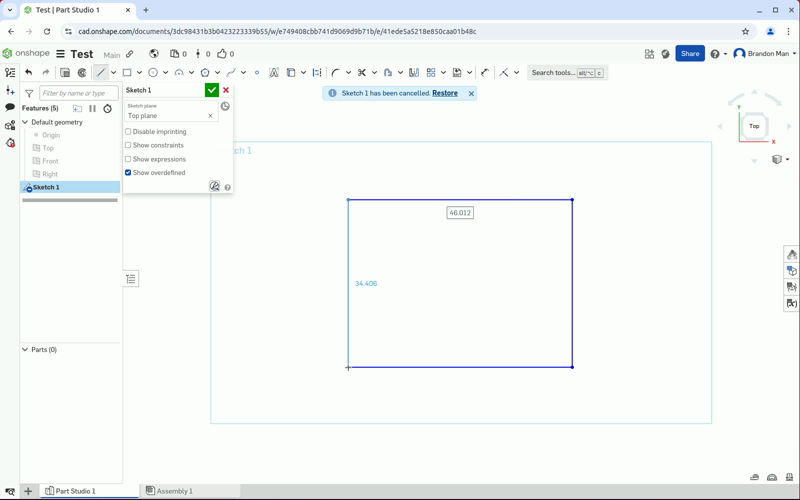
click(348, 367)
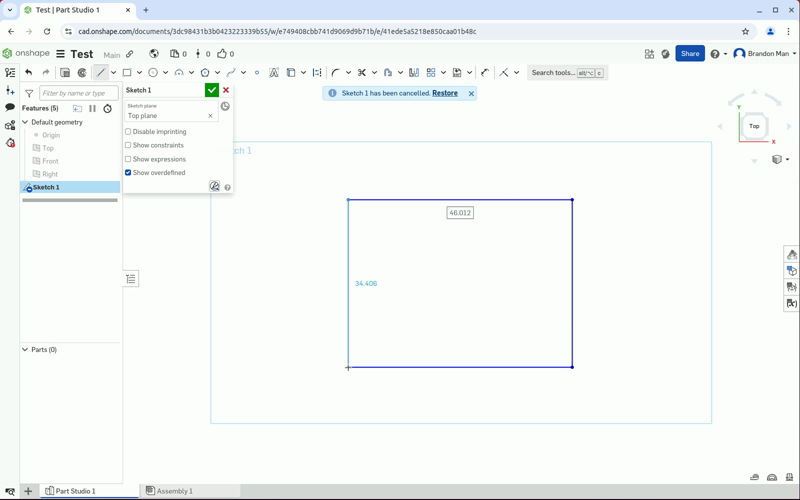
key(esc)
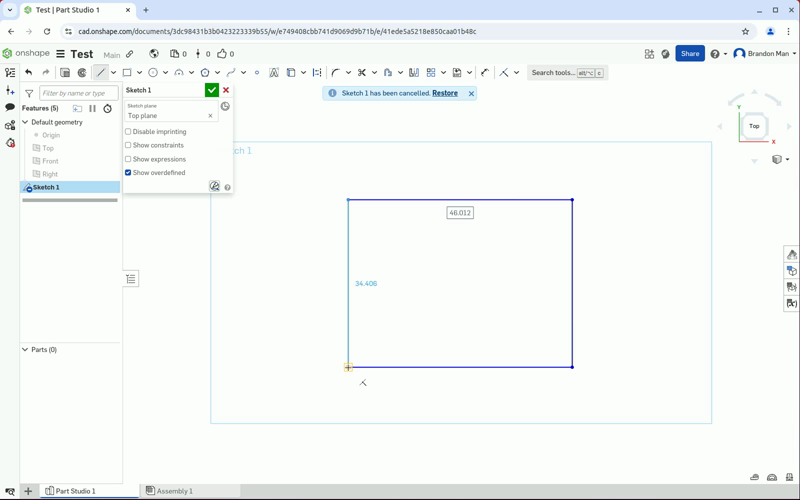
mouse_move(484, 328)
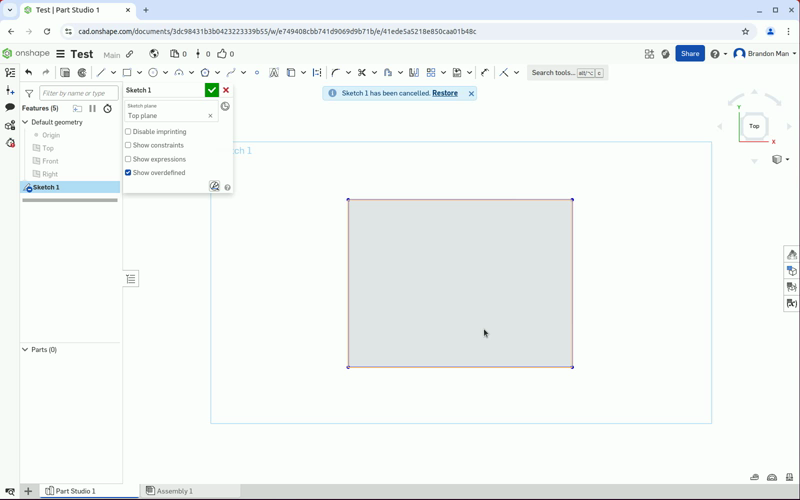
click(484, 328)
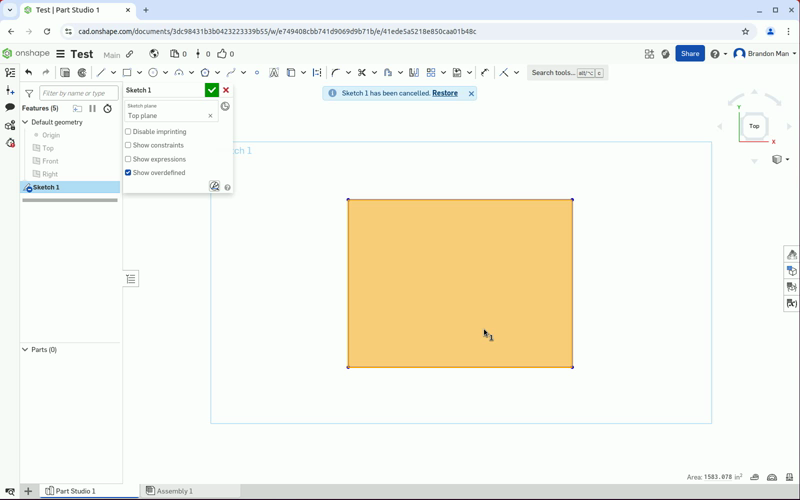
mouse_move(73, 352)
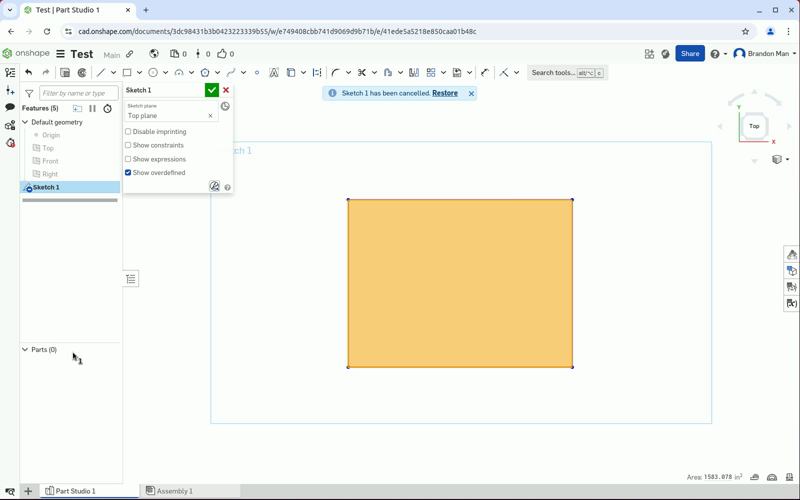
key(shift+y)
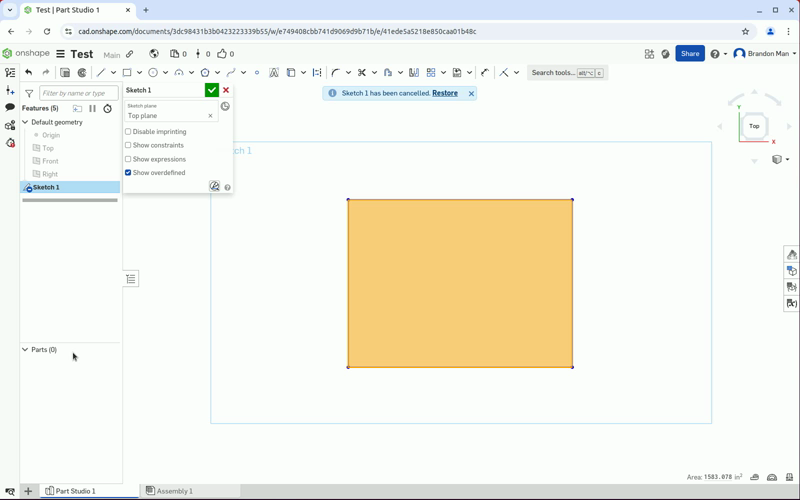
key(shift+e)
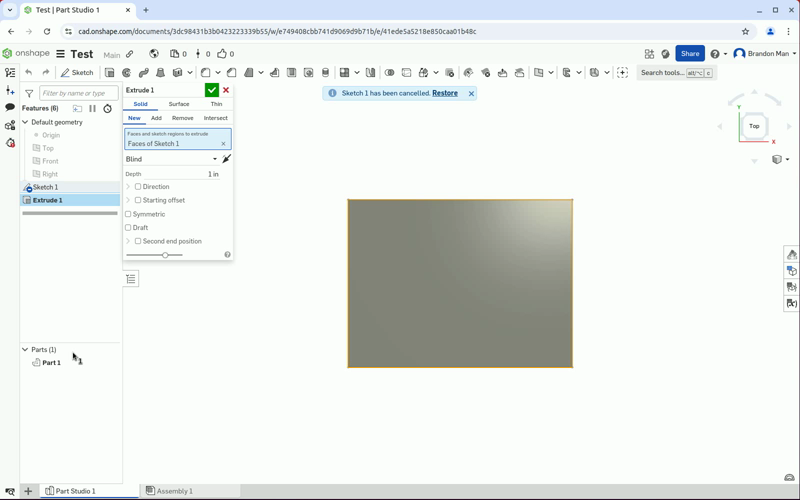
mouse_move(143, 106)
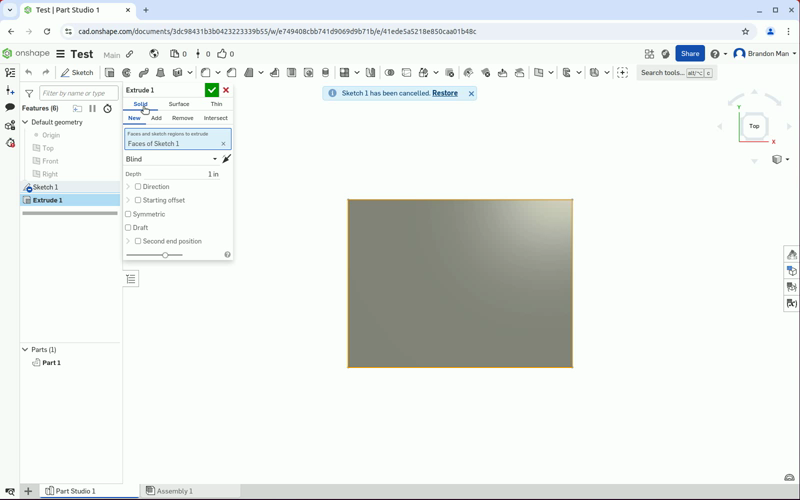
click(143, 106)
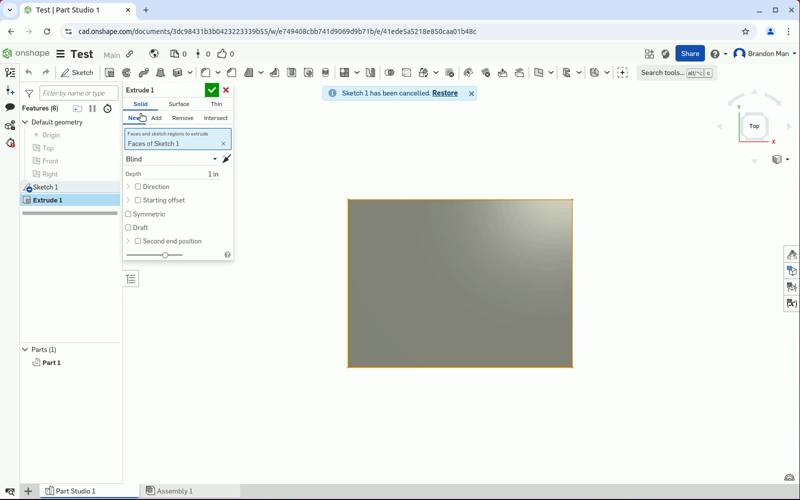
mouse_move(137, 120)
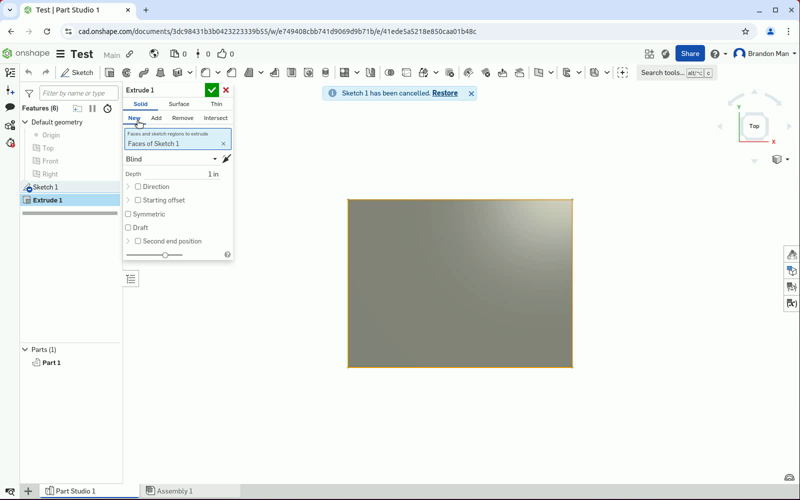
click(137, 120)
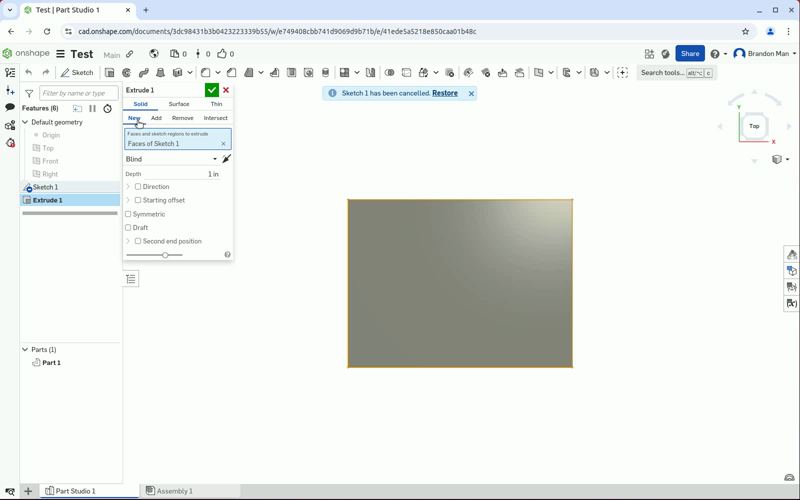
key(tab, 4)
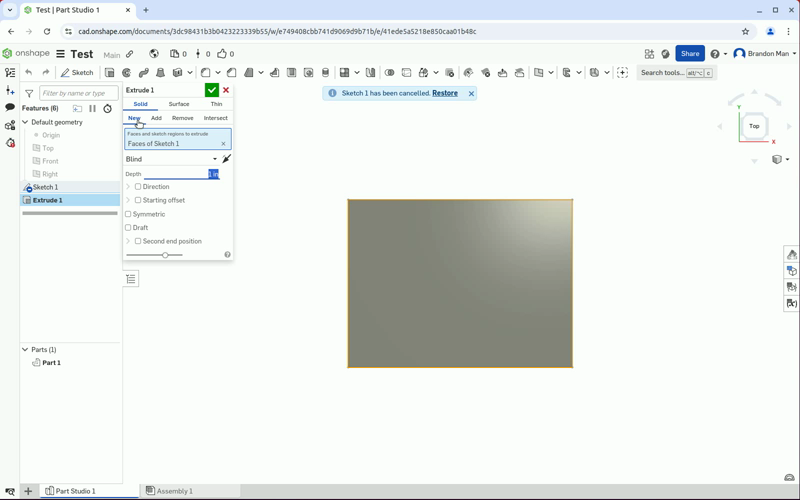
text(3.37)
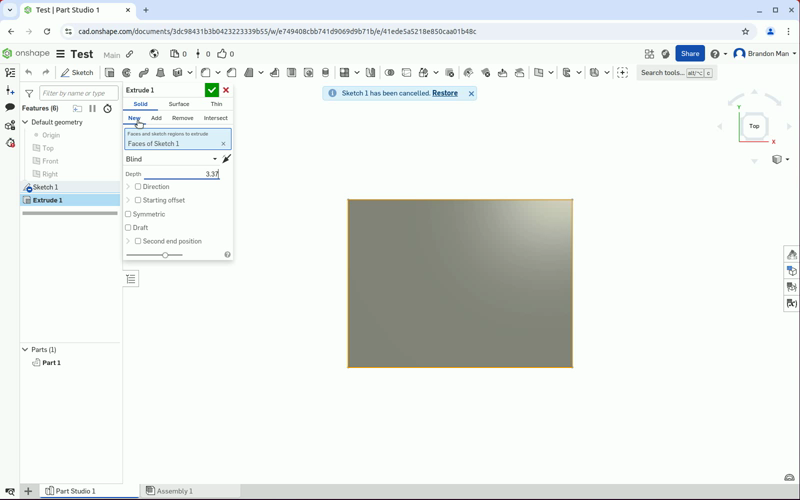
key(enter)
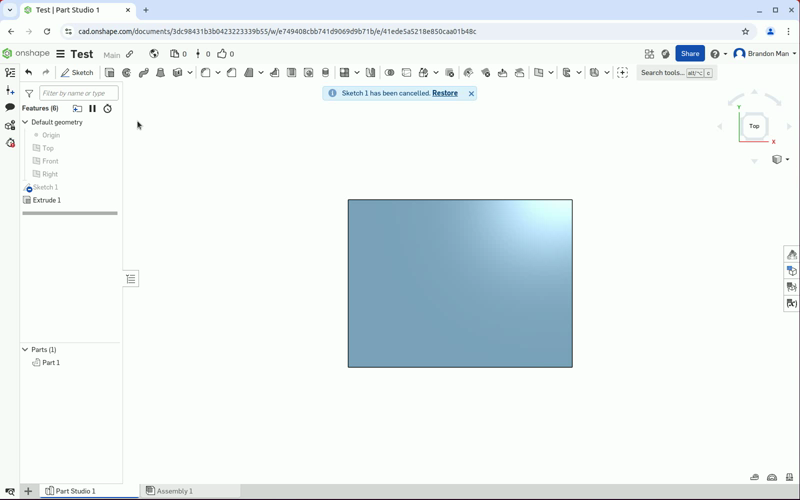
key(shift+h)
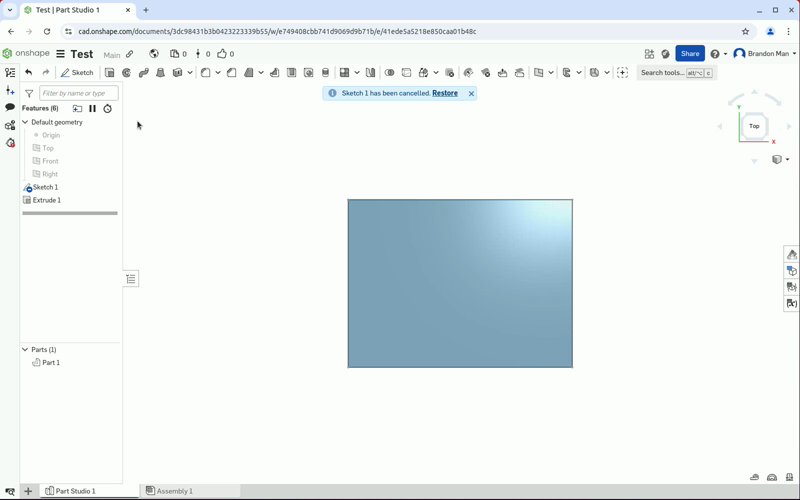
key(shift+h)
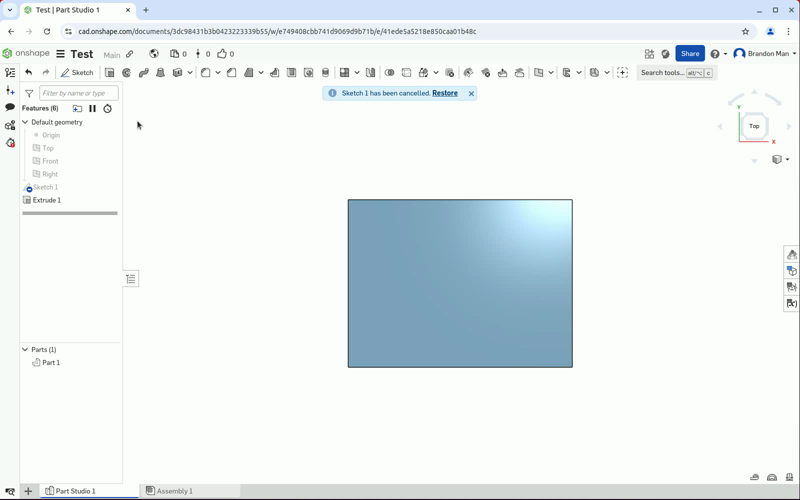
mouse_move(73, 189)
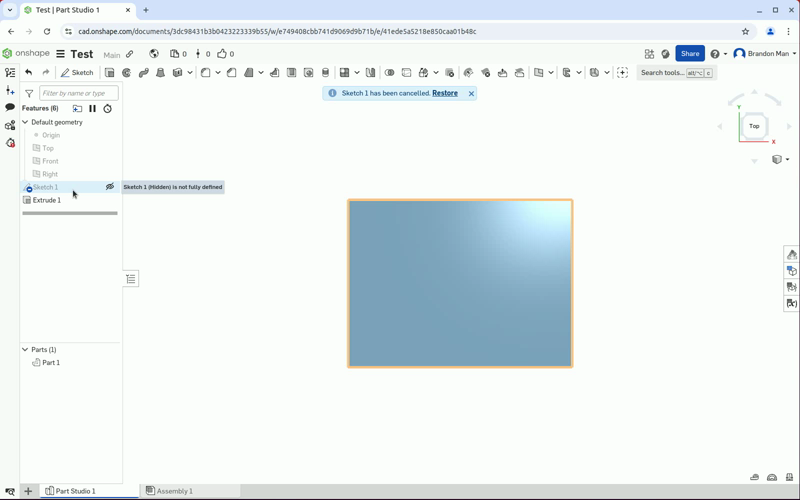
click(73, 189)
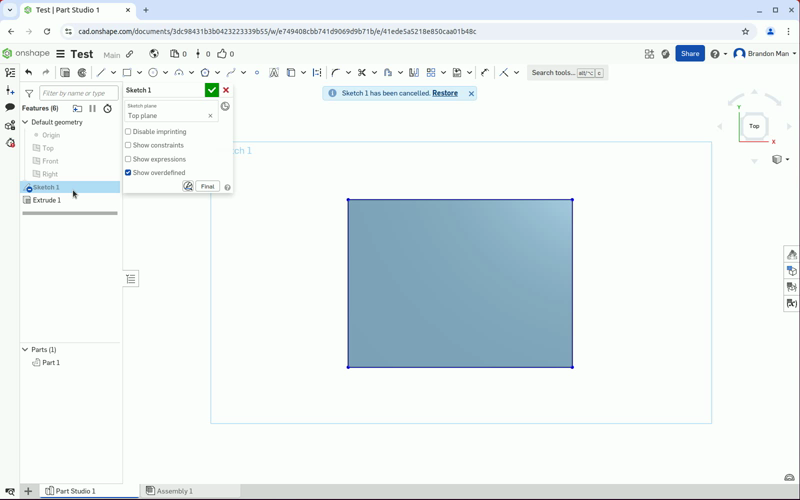
mouse_move(229, 92)
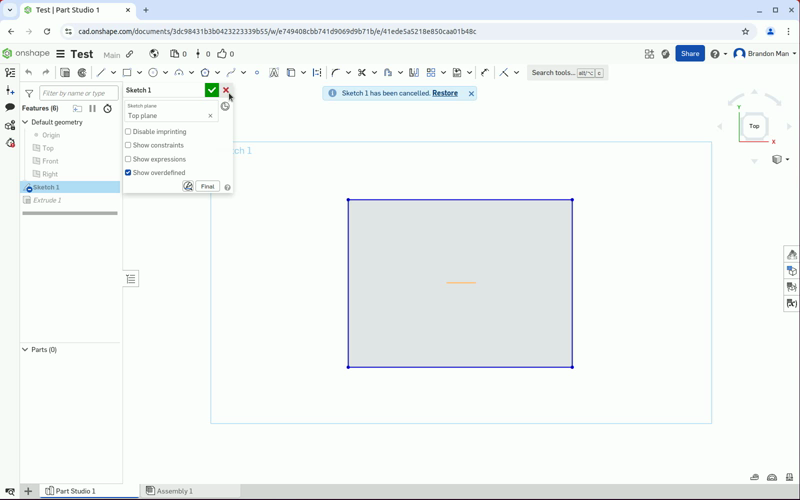
click(229, 92)
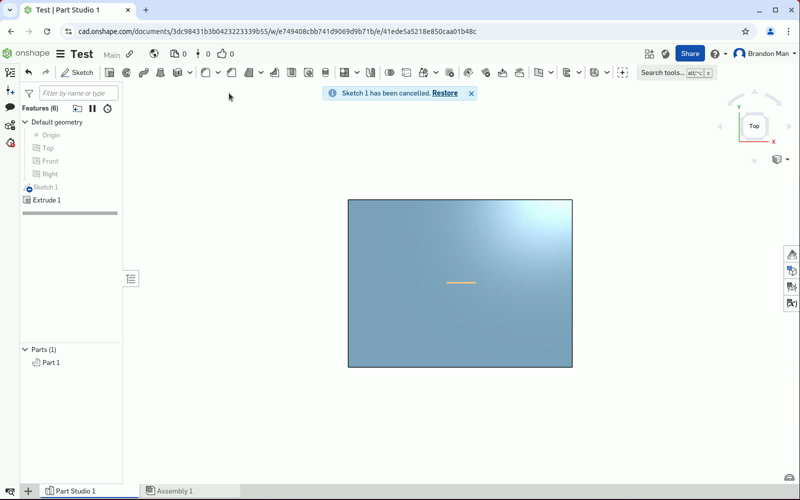
mouse_move(541, 75)
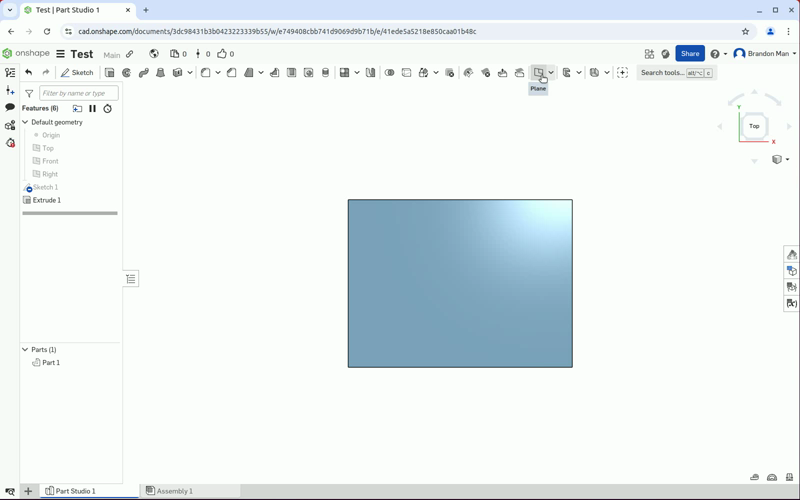
click(541, 75)
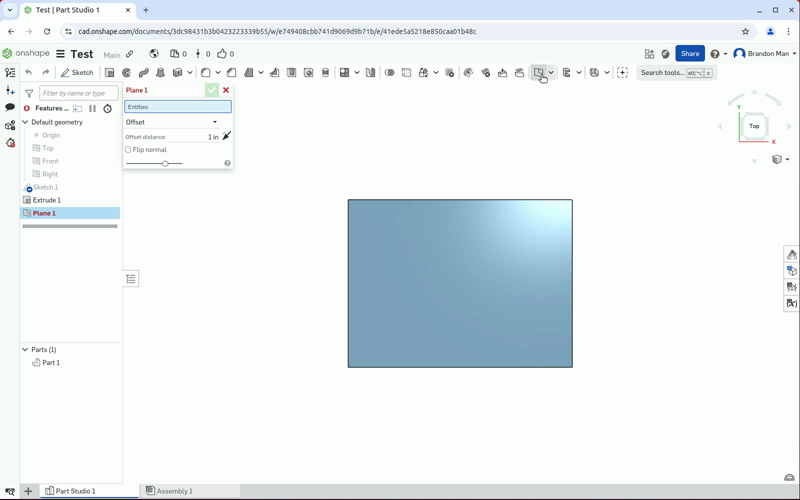
mouse_move(73, 150)
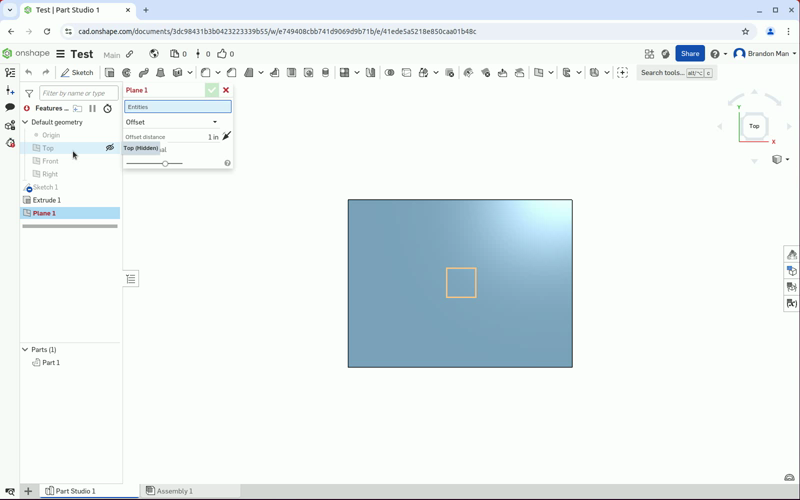
click(73, 150)
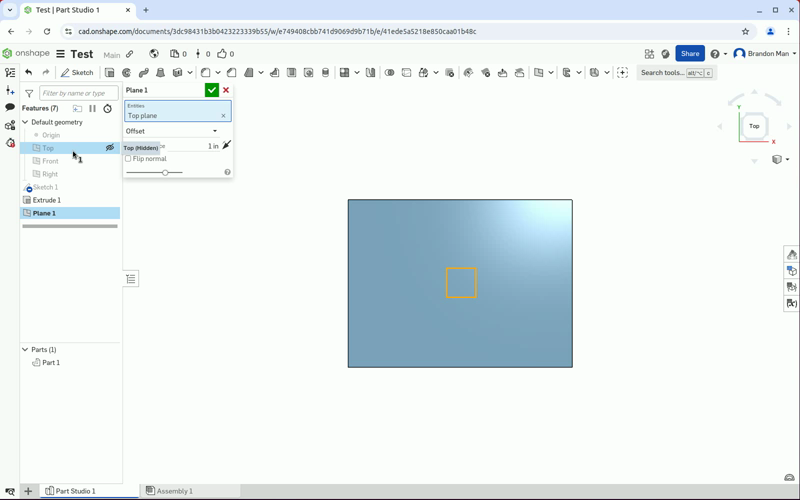
key(tab, 2)
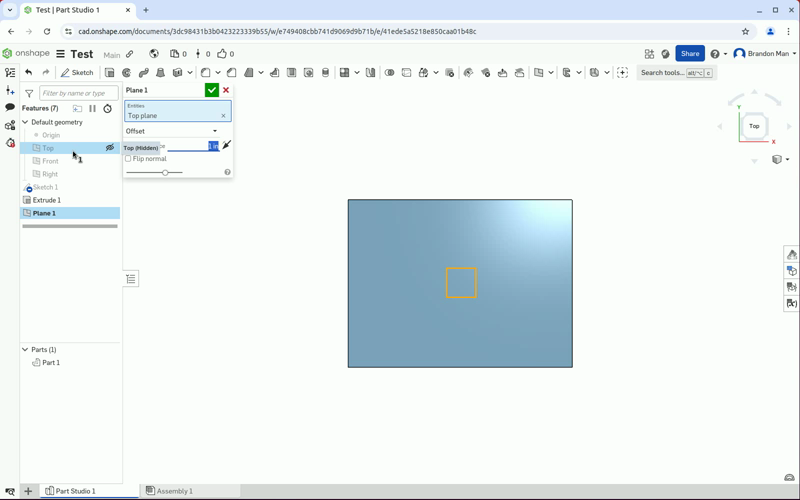
text(3.358)
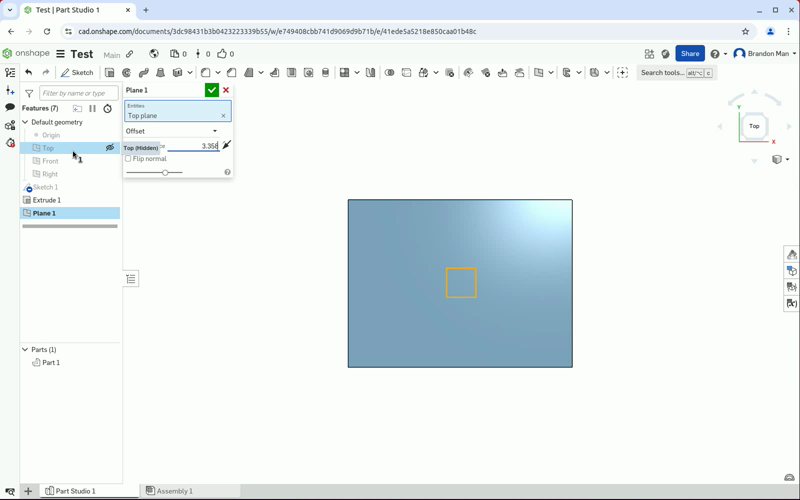
key(enter, 2)
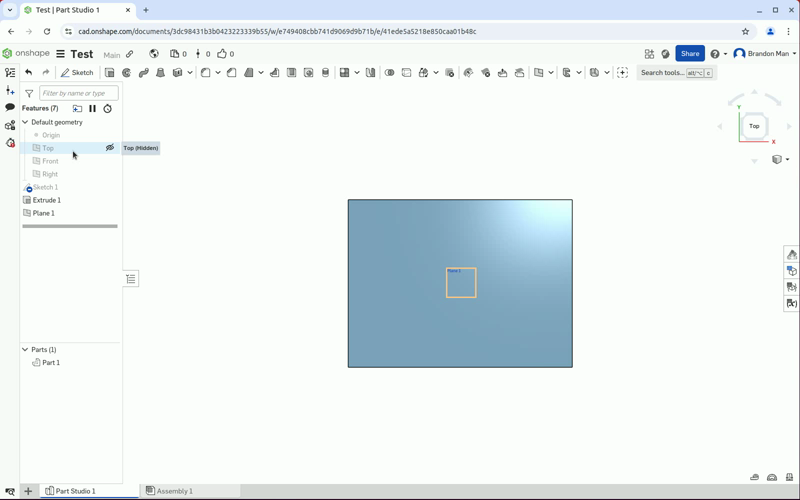
key(shift+s)
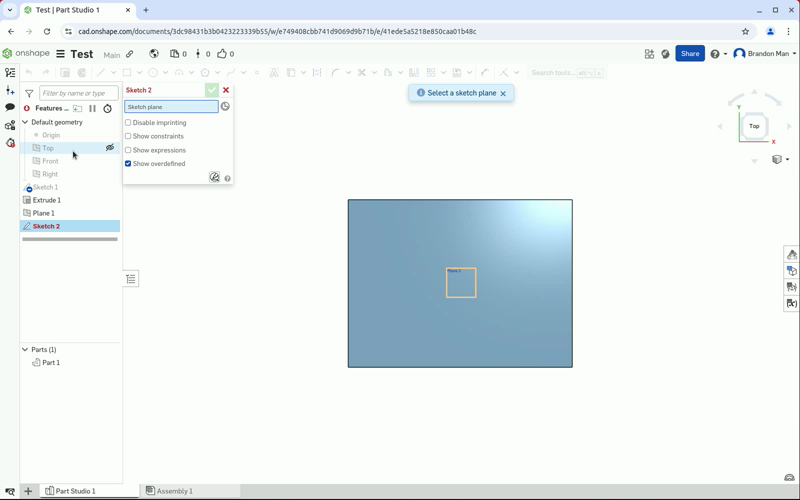
mouse_move(73, 215)
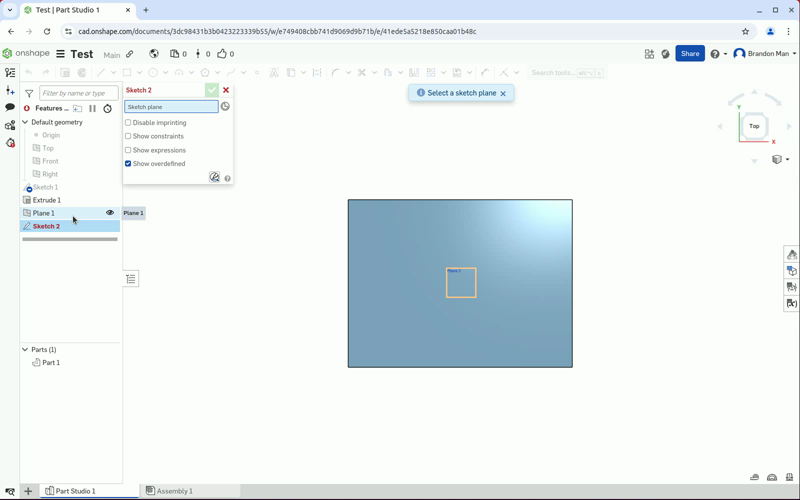
click(73, 215)
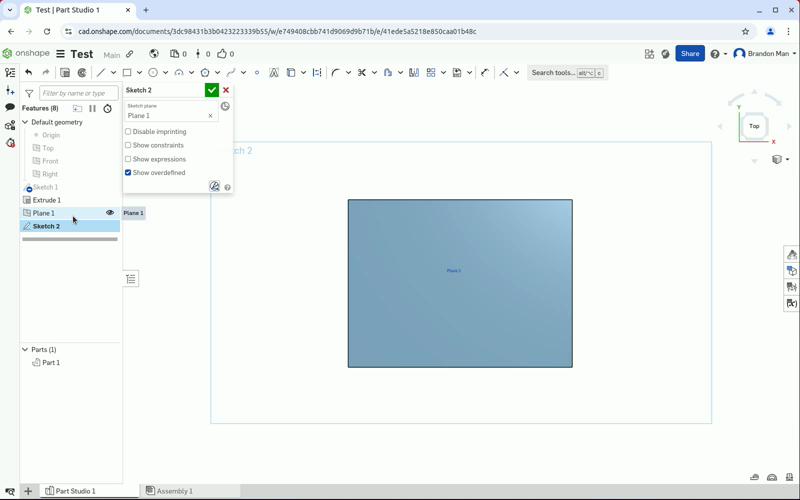
mouse_move(73, 352)
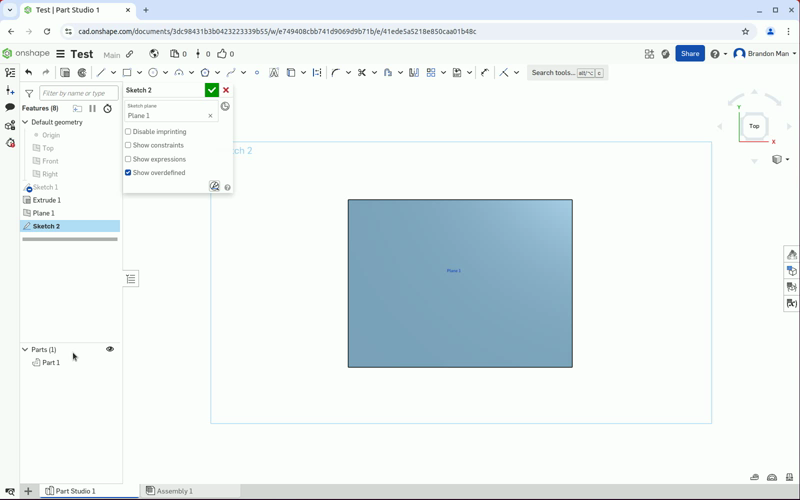
key(y)
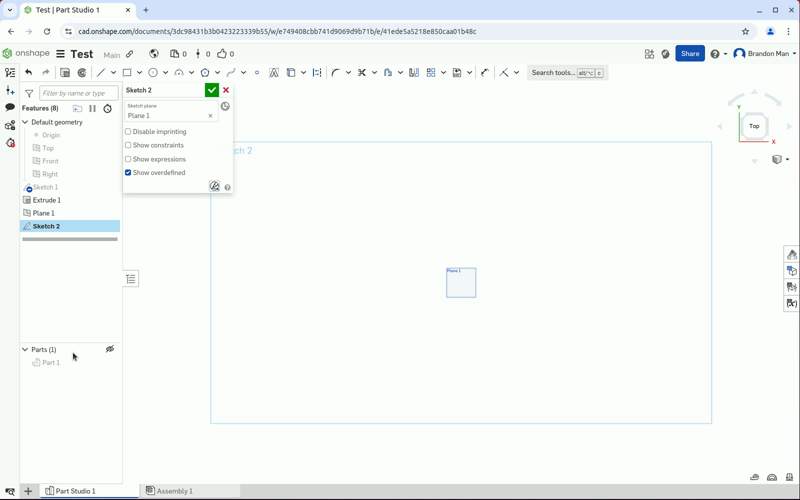
key(l)
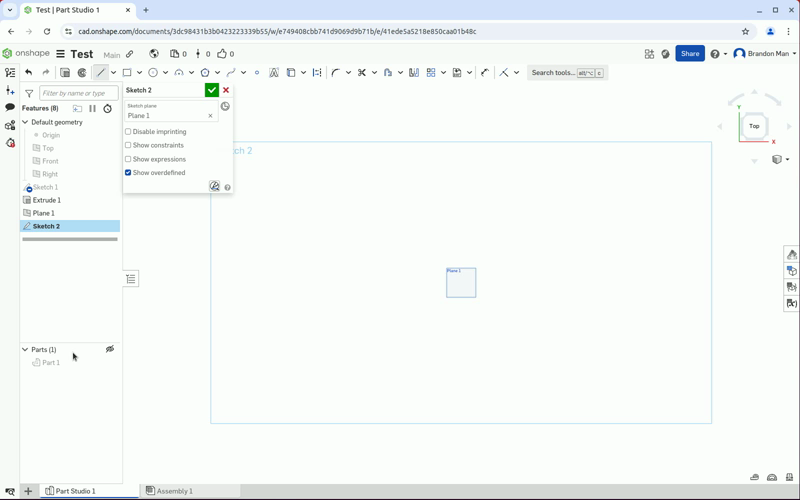
key_down(shift)
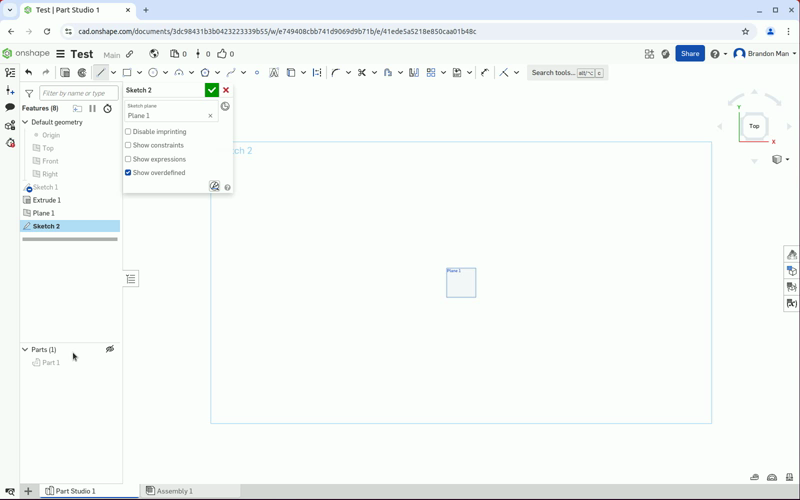
mouse_move(547, 351)
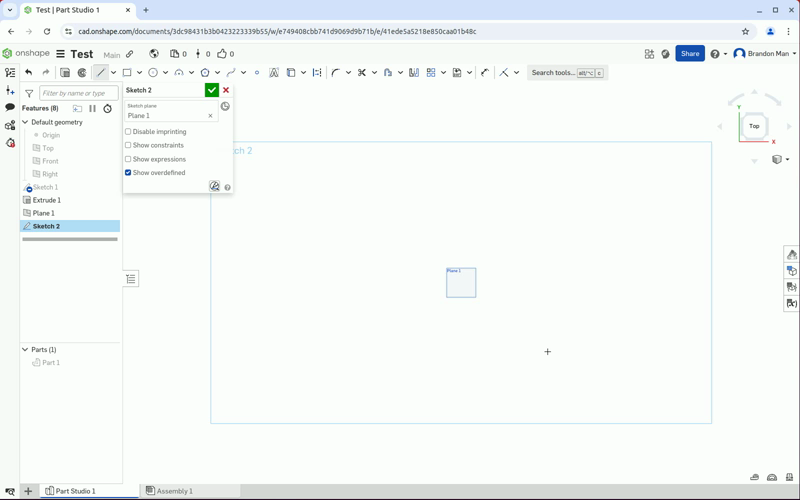
click(547, 351)
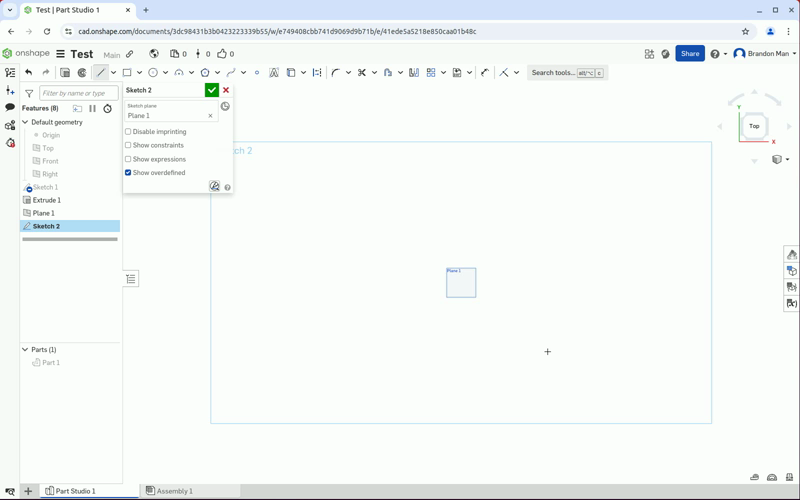
key_up(shift)
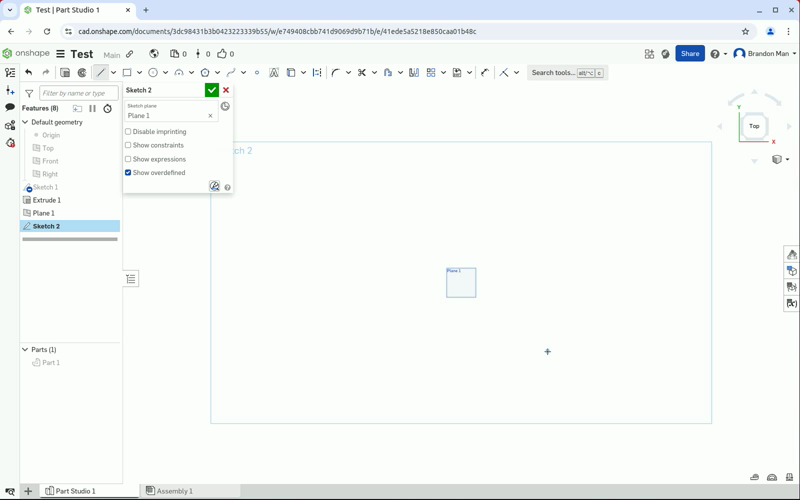
key_down(shift)
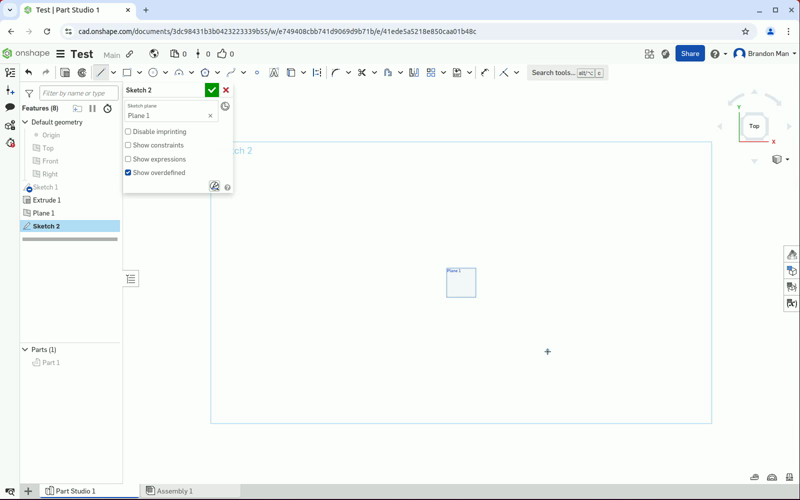
mouse_move(577, 351)
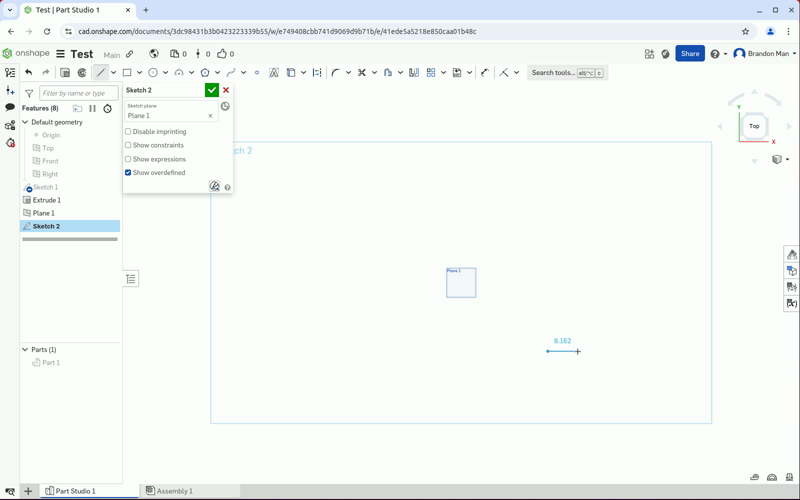
mouse_move(555, 351)
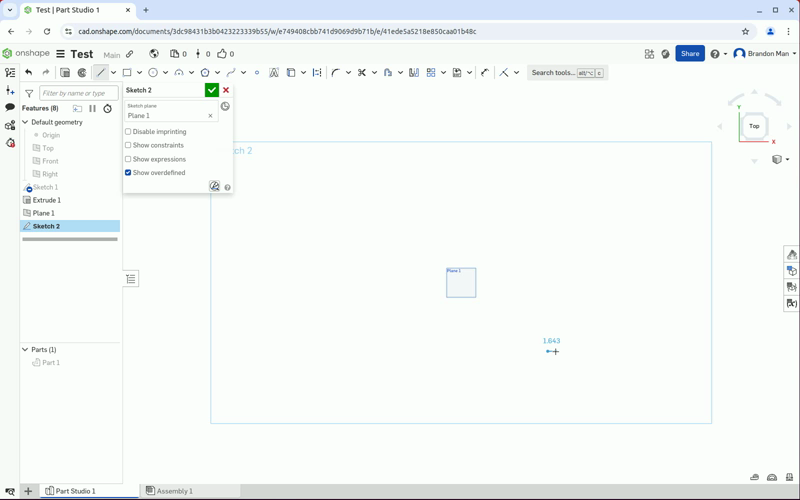
click(555, 351)
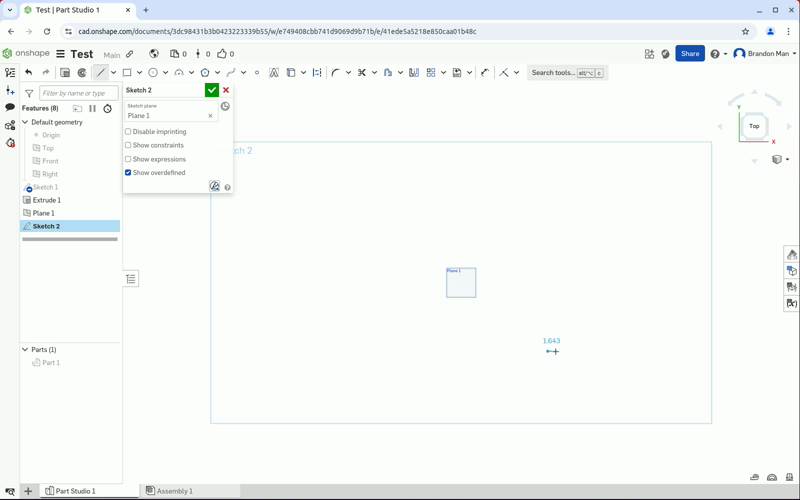
key_up(shift)
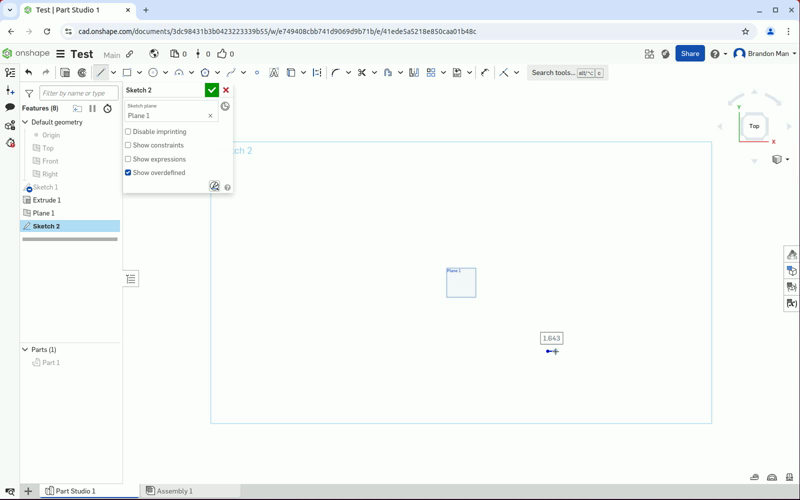
key_down(shift)
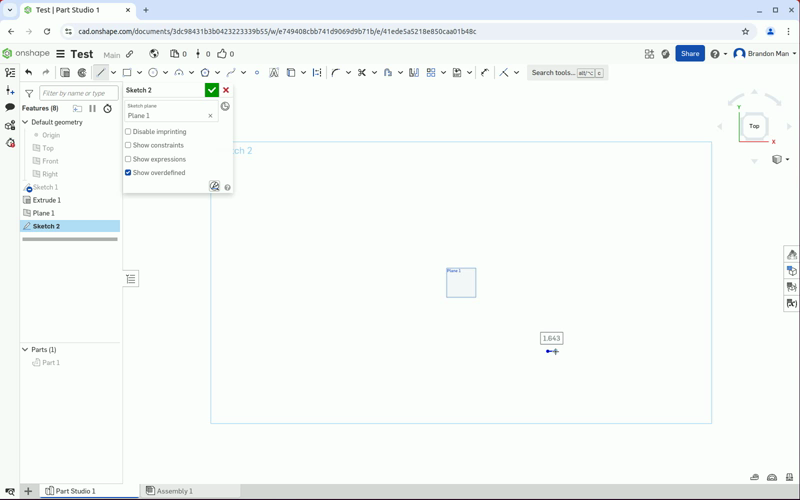
mouse_move(555, 216)
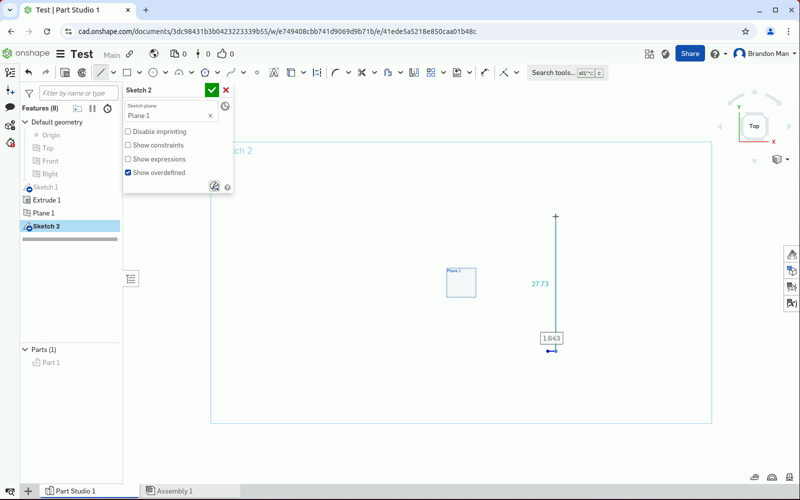
click(555, 216)
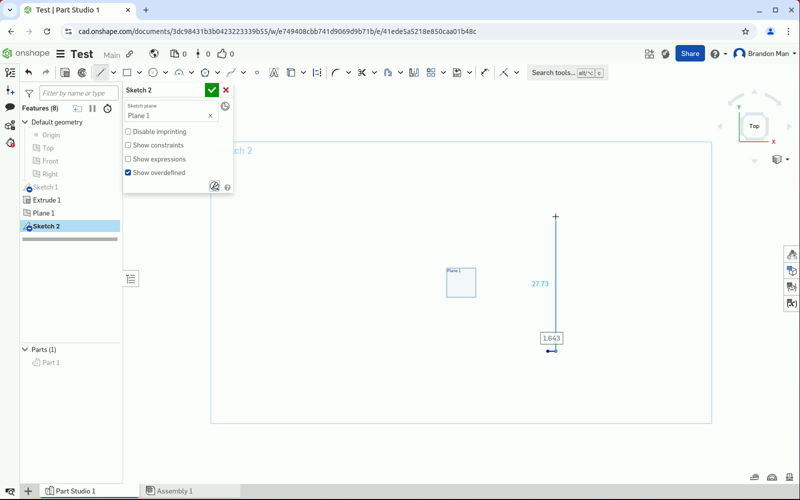
key_up(shift)
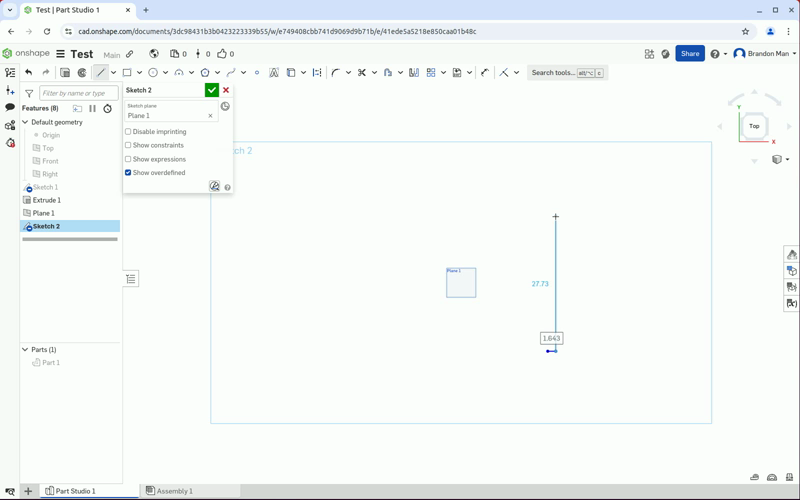
key_down(shift)
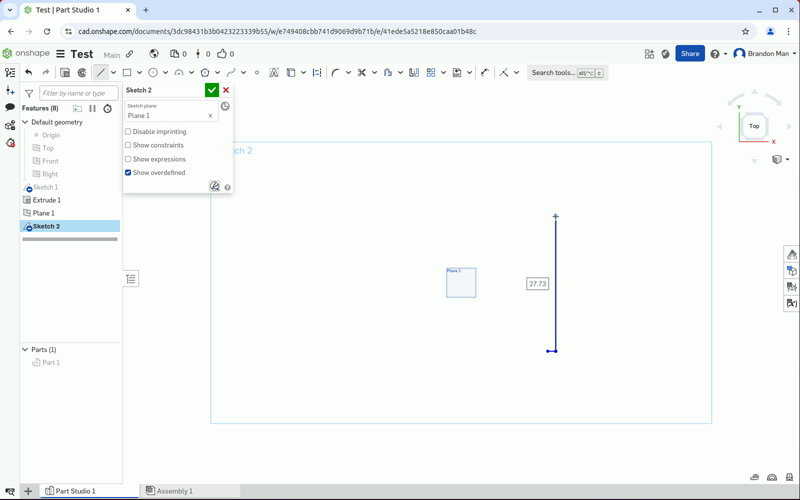
mouse_move(585, 216)
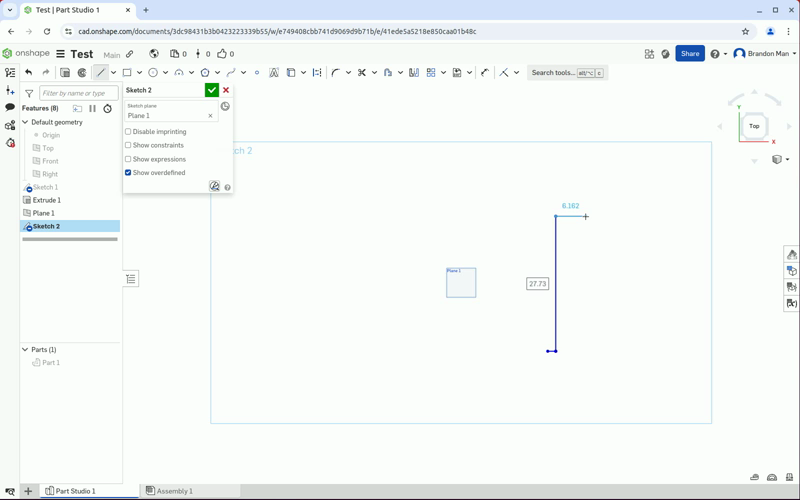
mouse_move(547, 216)
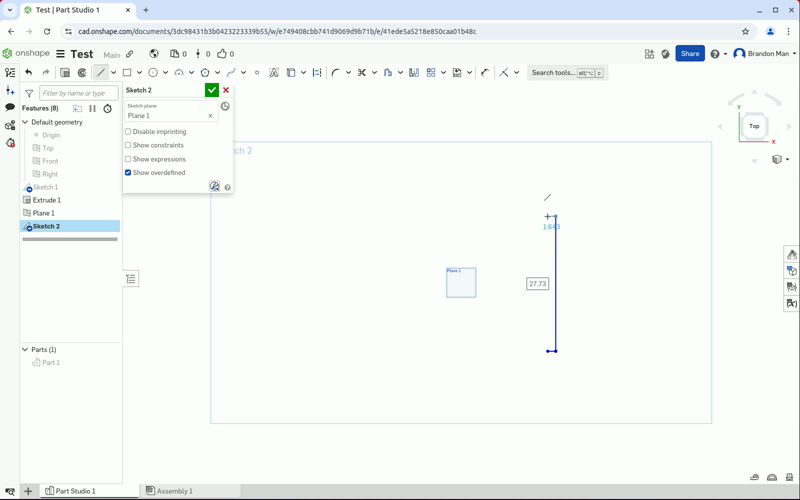
click(547, 216)
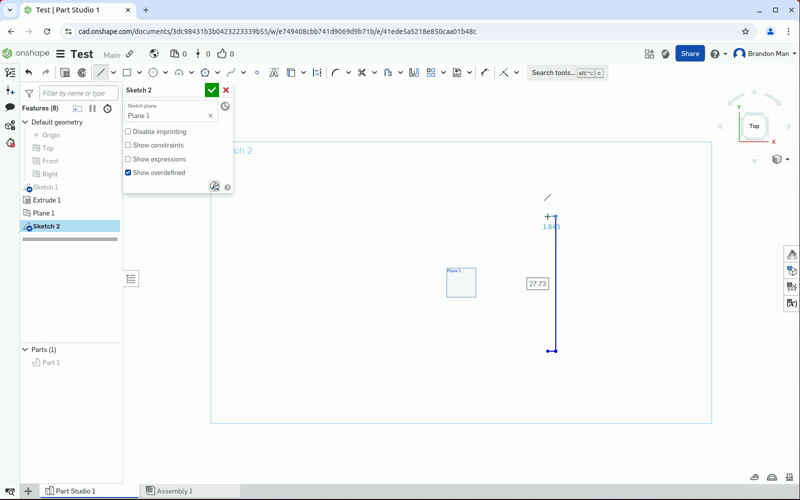
key_up(shift)
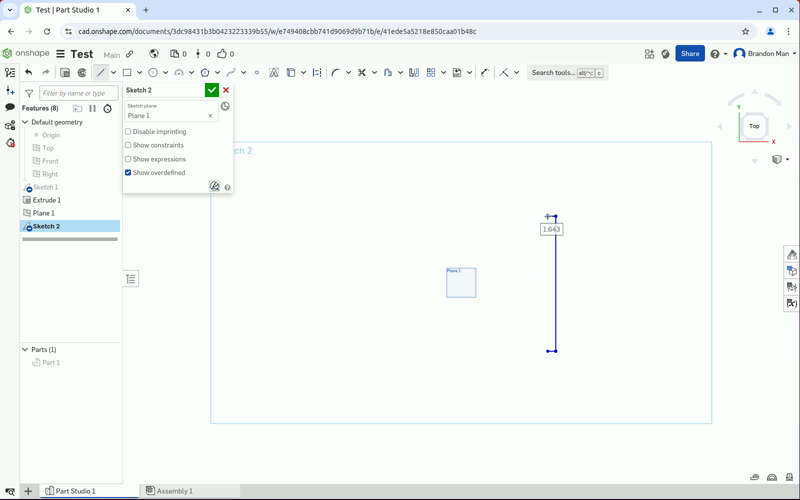
key_down(shift)
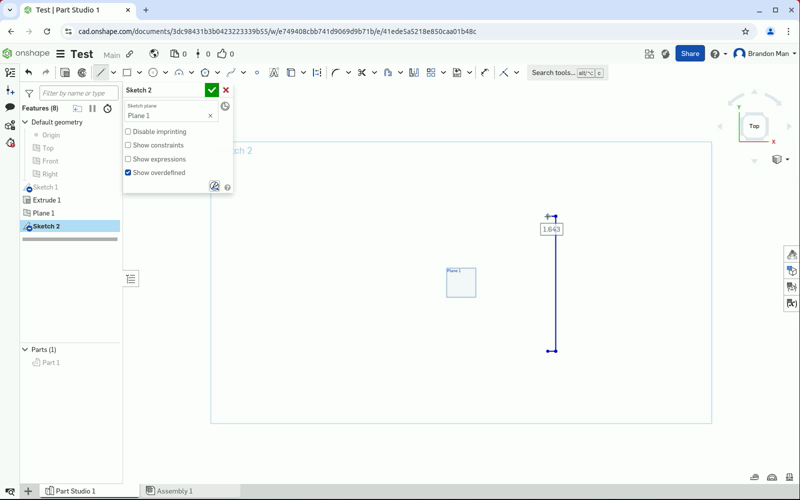
mouse_move(547, 351)
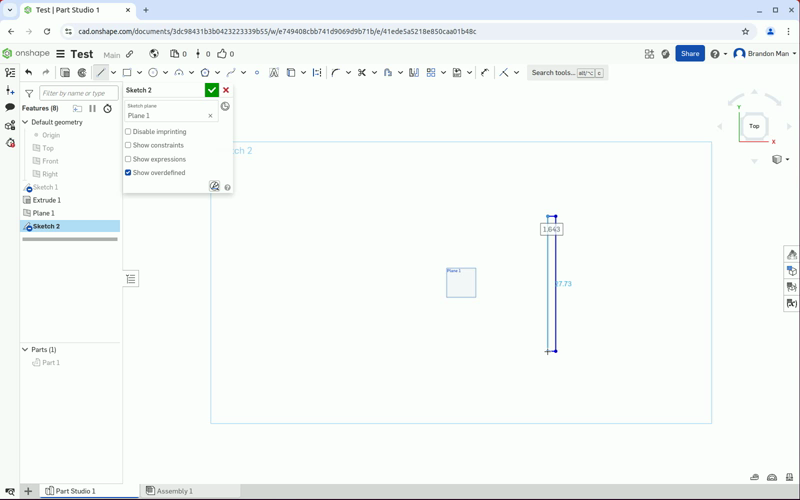
key_up(shift)
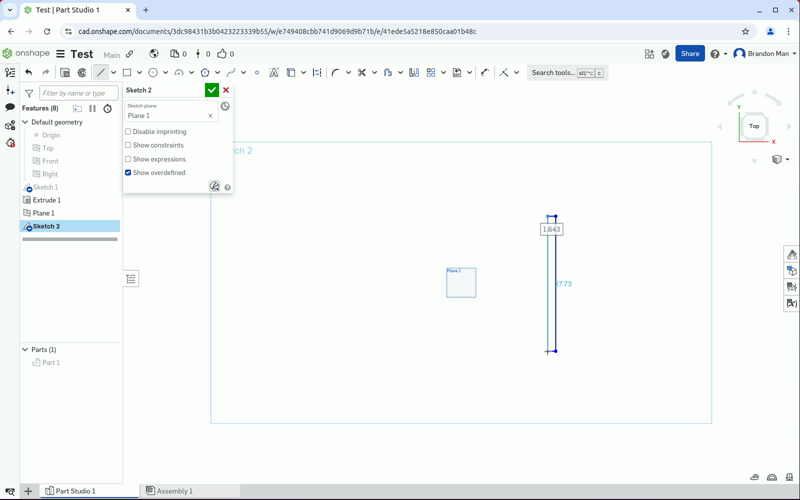
click(547, 351)
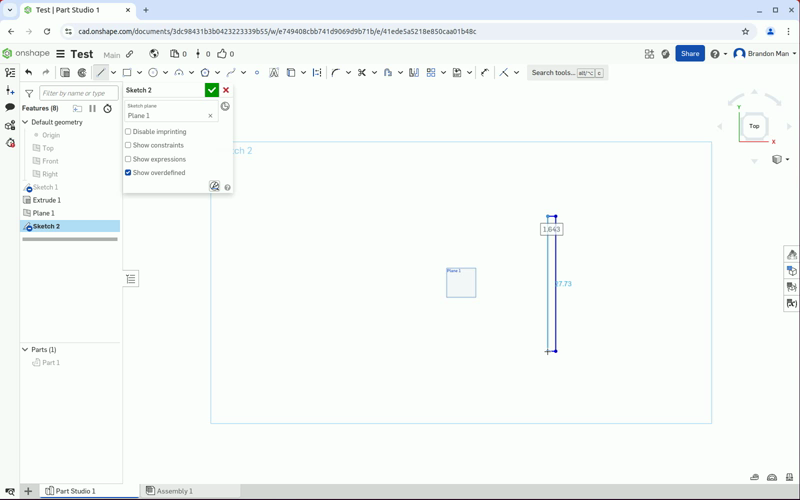
key(esc)
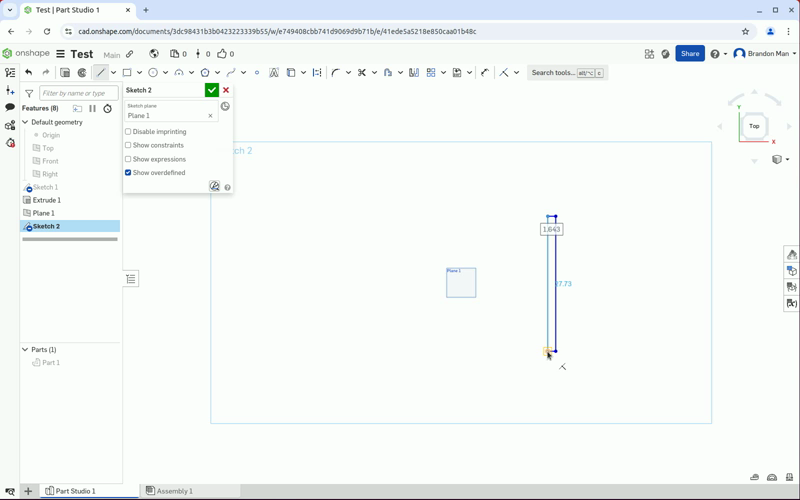
mouse_move(551, 335)
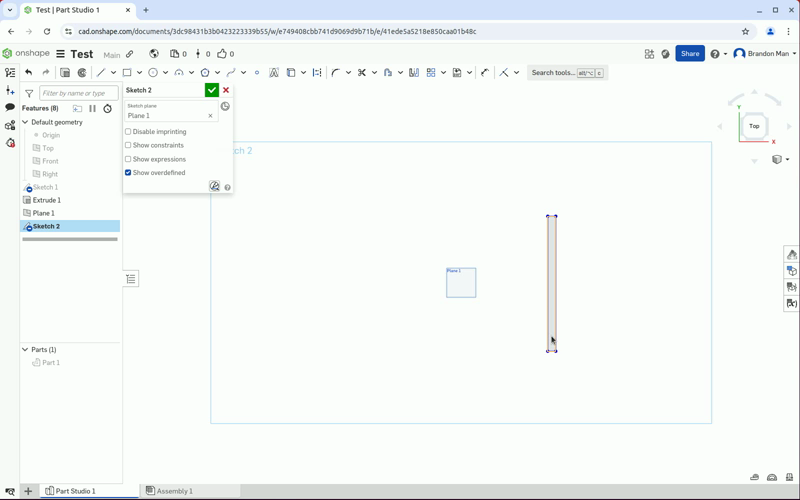
scroll(6)
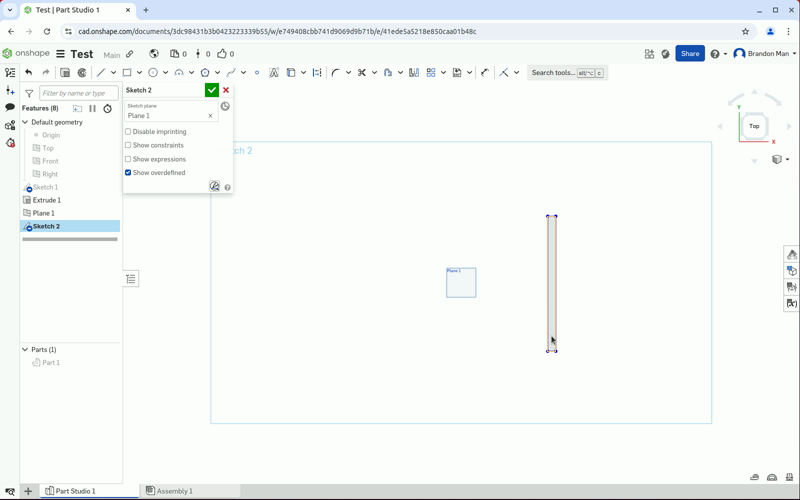
scroll(6)
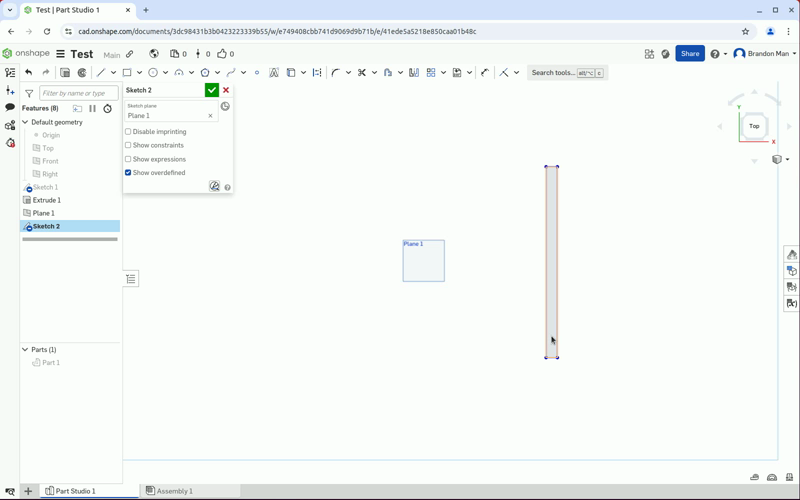
scroll(6)
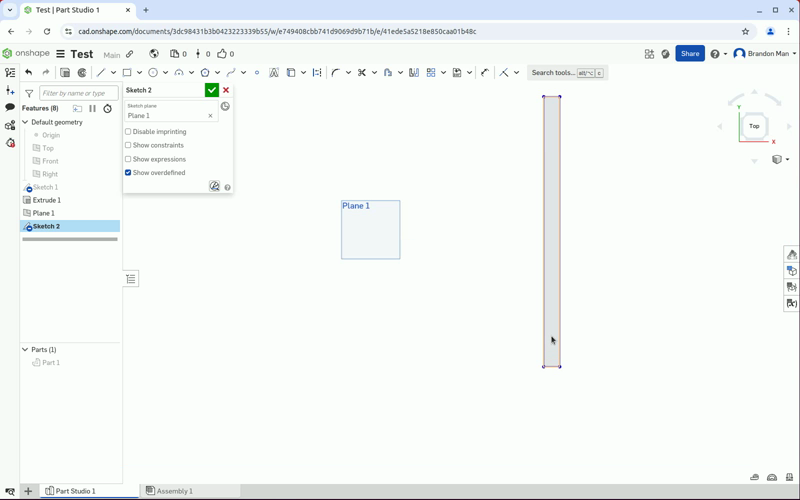
scroll(6)
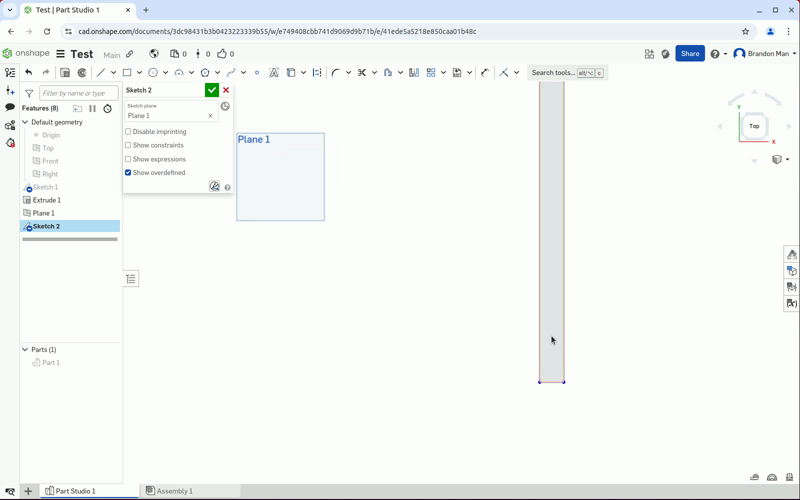
scroll(6)
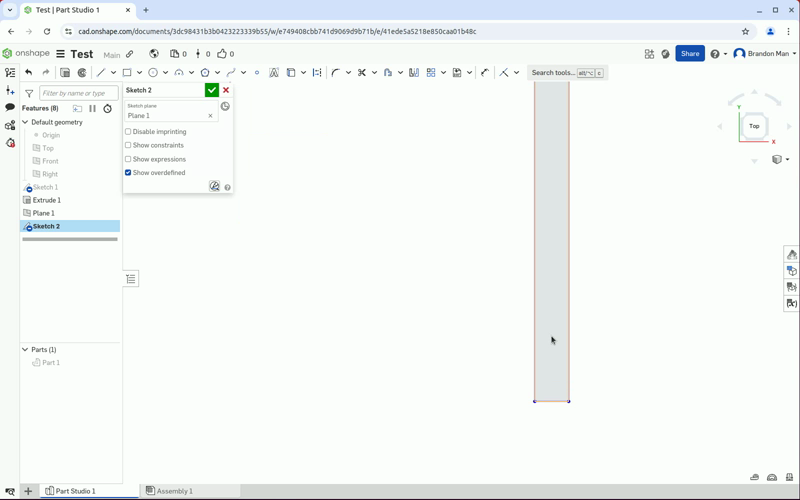
scroll(6)
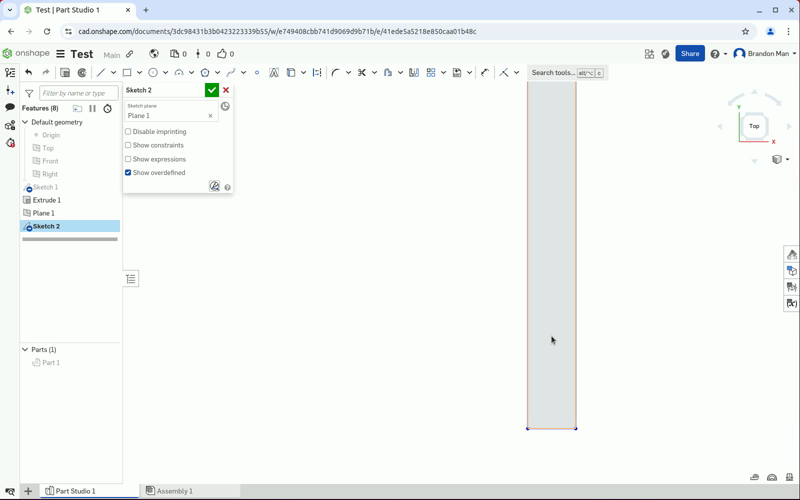
scroll(6)
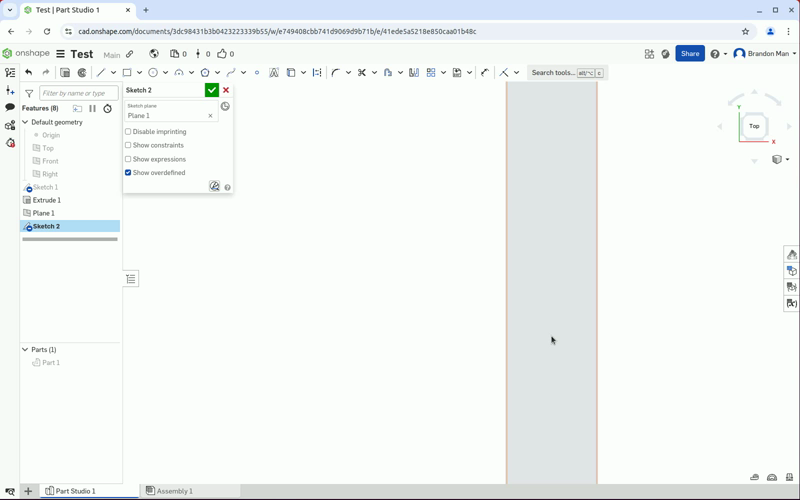
click(551, 335)
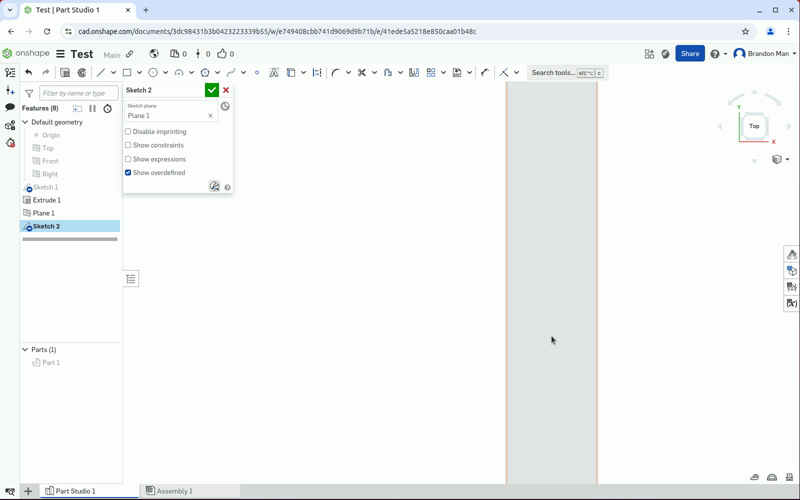
scroll(-6)
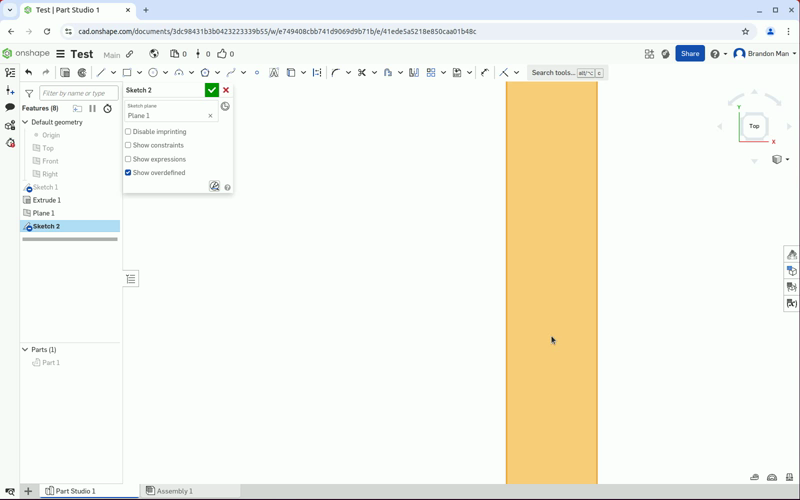
scroll(-6)
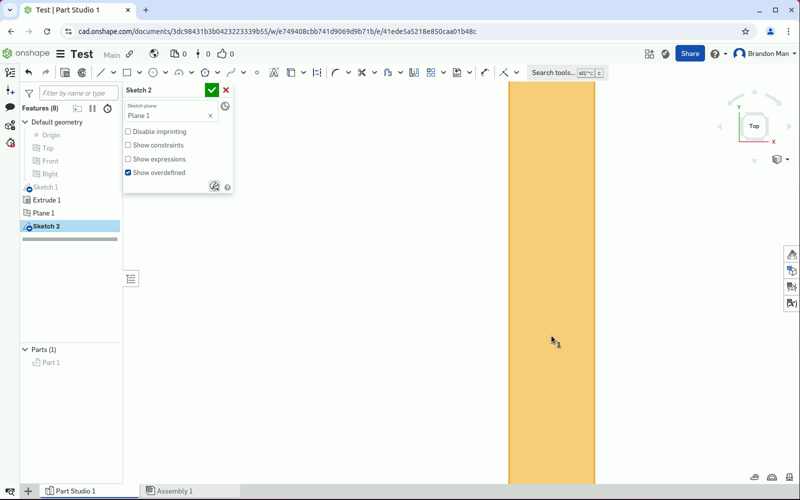
scroll(-6)
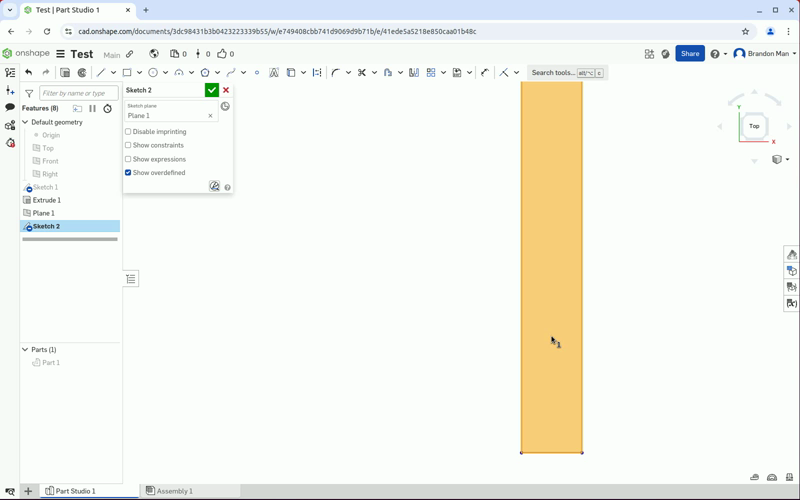
scroll(-6)
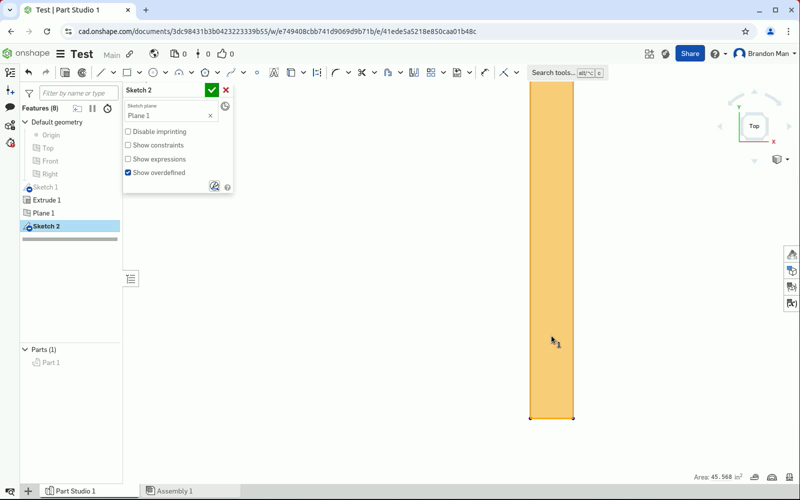
scroll(-6)
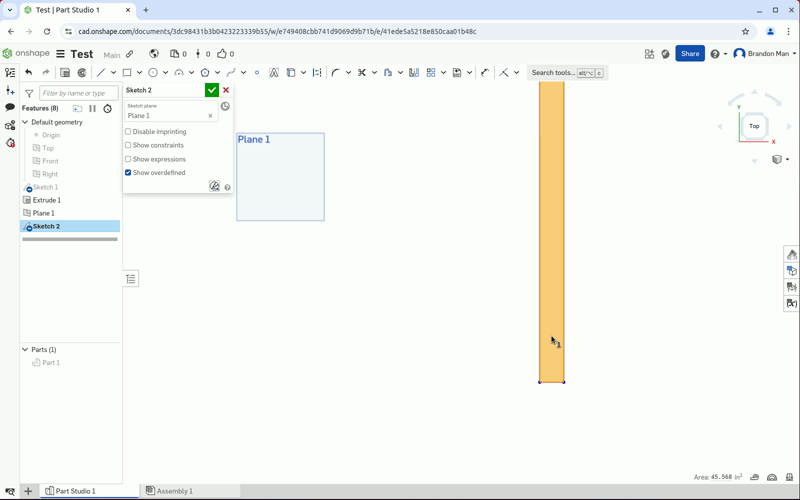
scroll(-6)
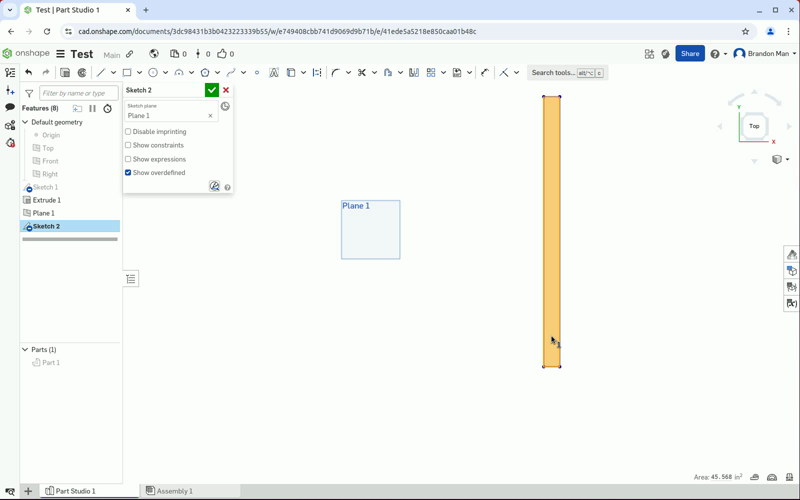
scroll(-6)
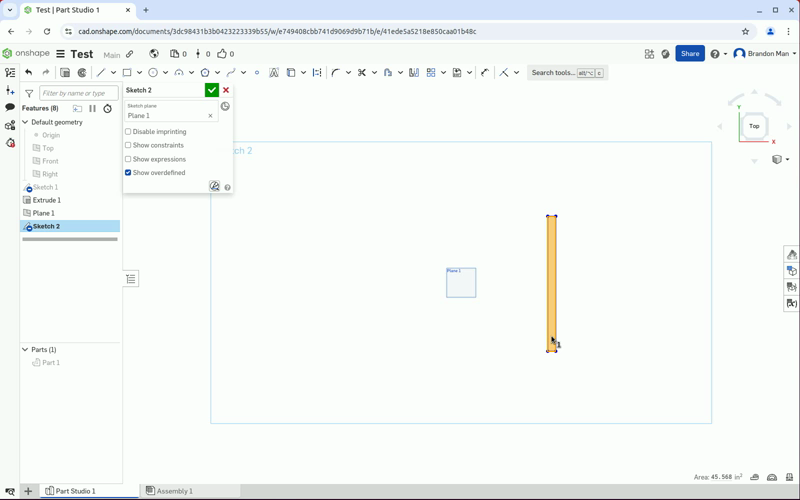
mouse_move(73, 352)
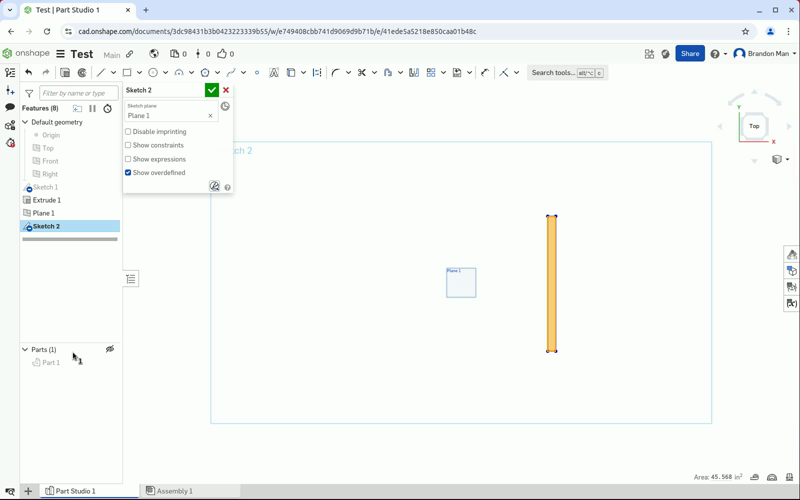
key(shift+y)
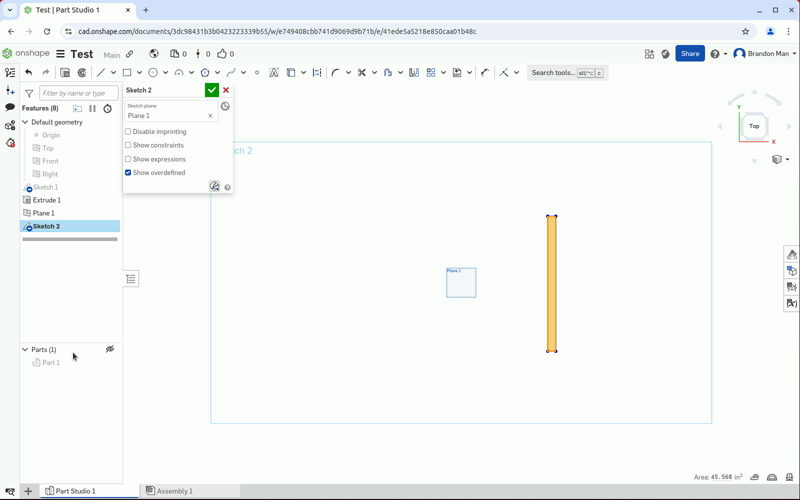
key(shift+e)
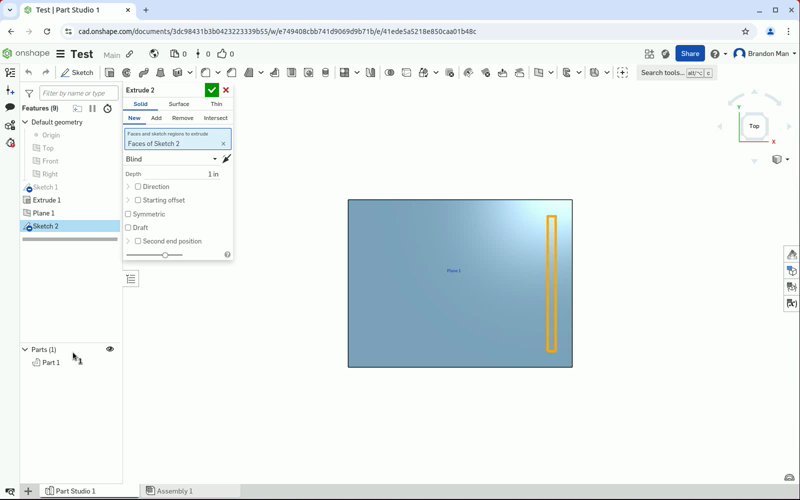
mouse_move(143, 106)
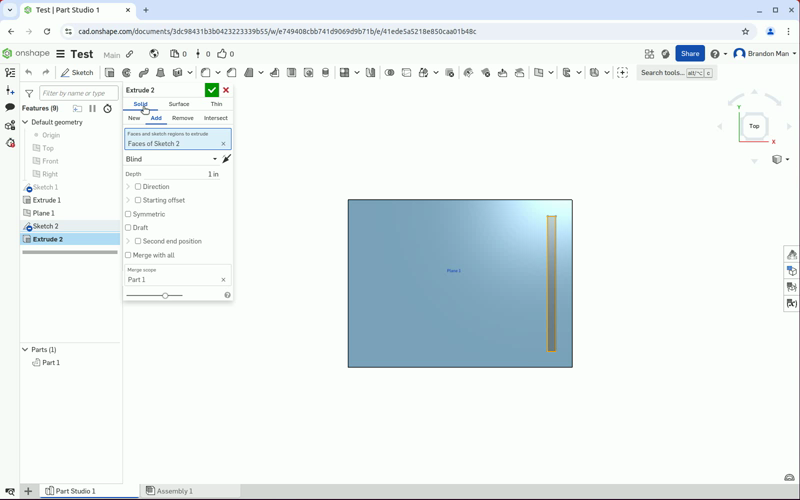
click(143, 106)
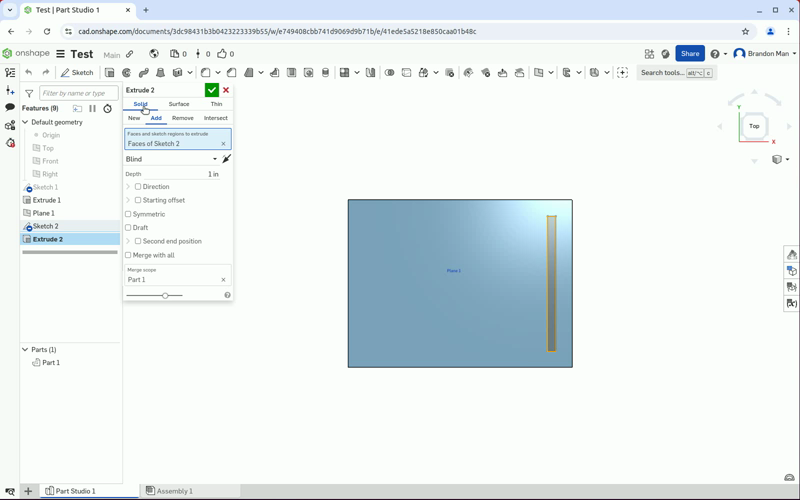
mouse_move(137, 120)
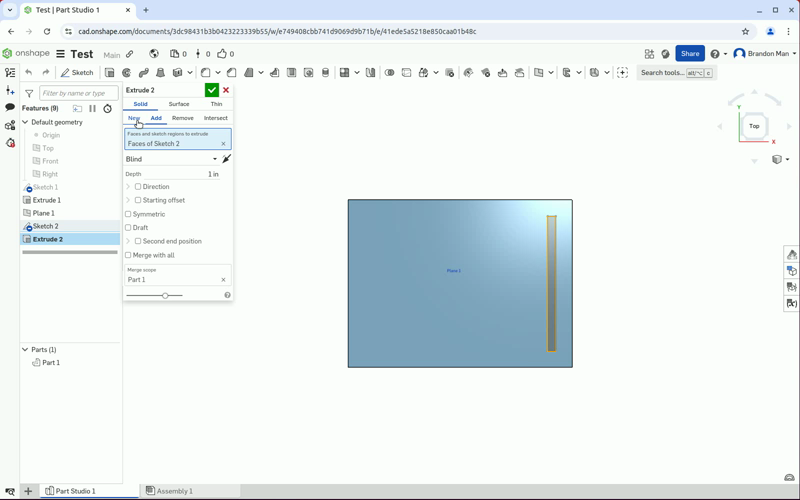
click(137, 120)
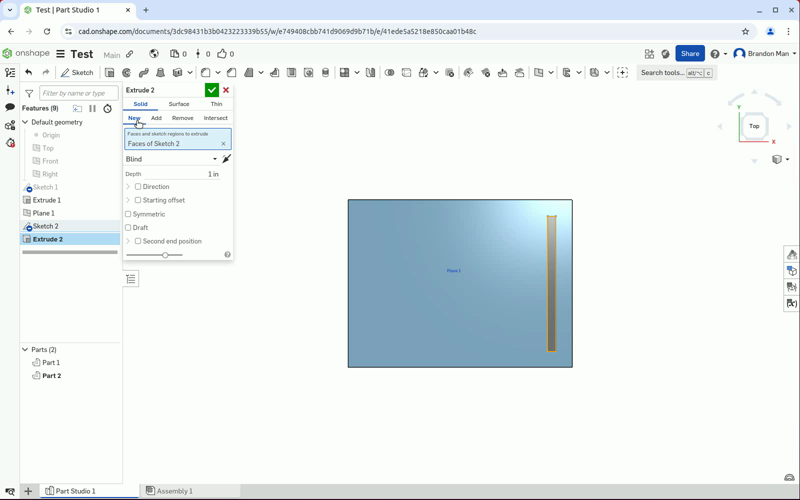
key(tab, 4)
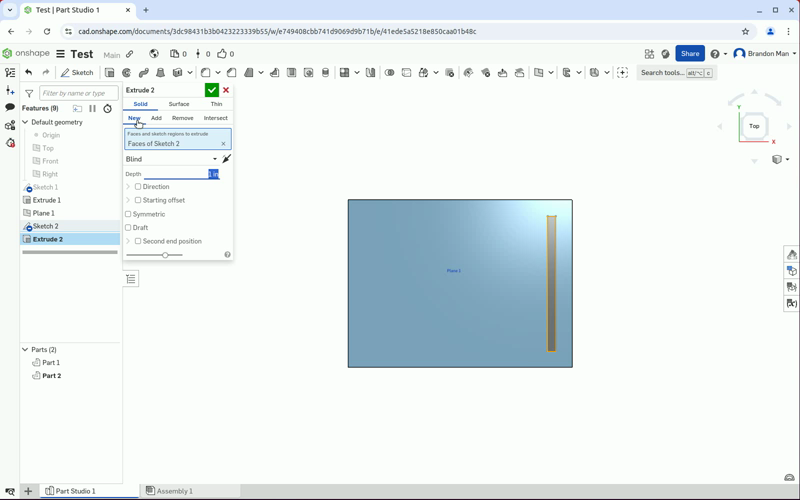
text(3.37)
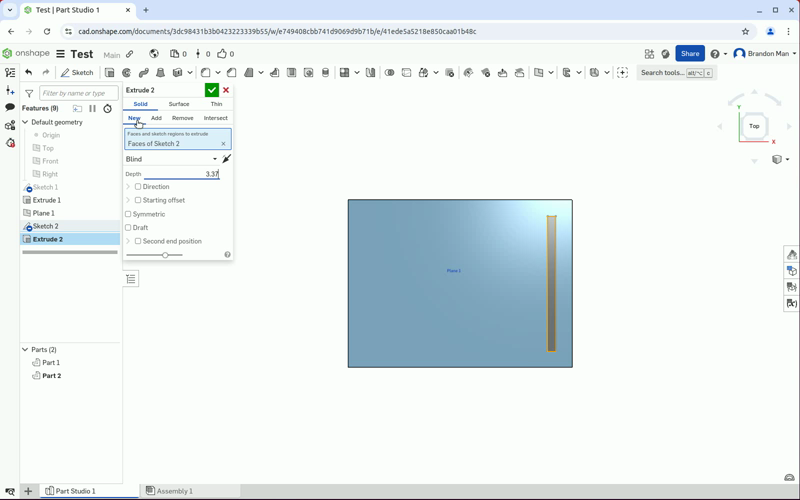
key(enter)
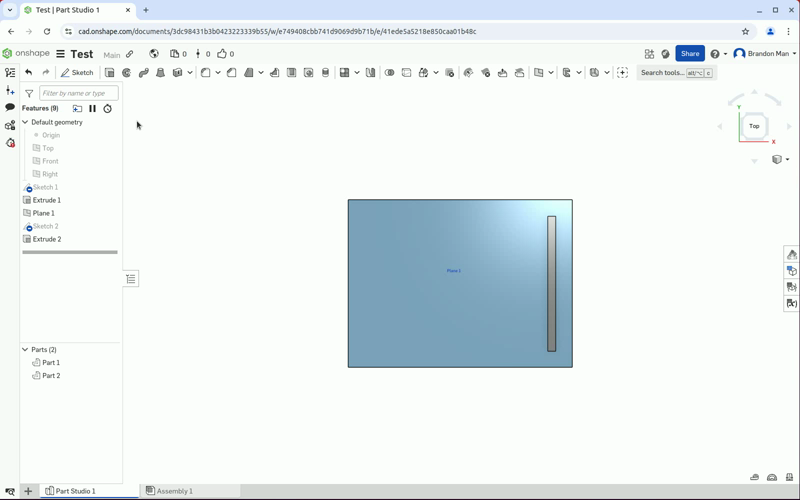
key(shift+h)
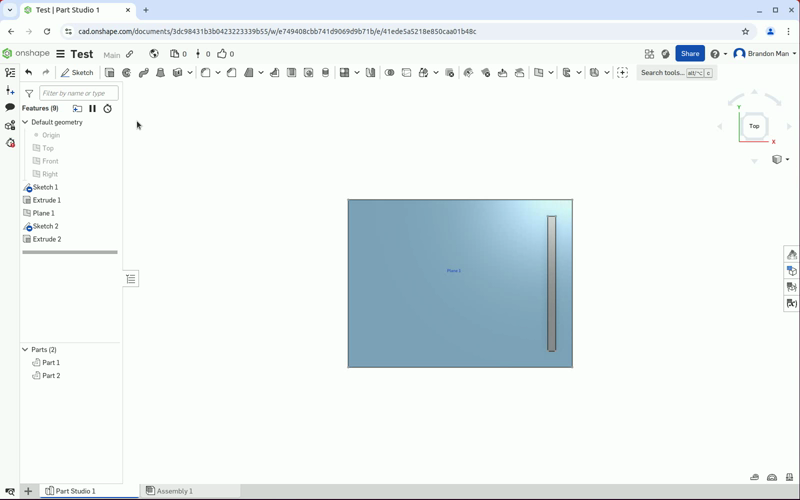
key(shift+h)
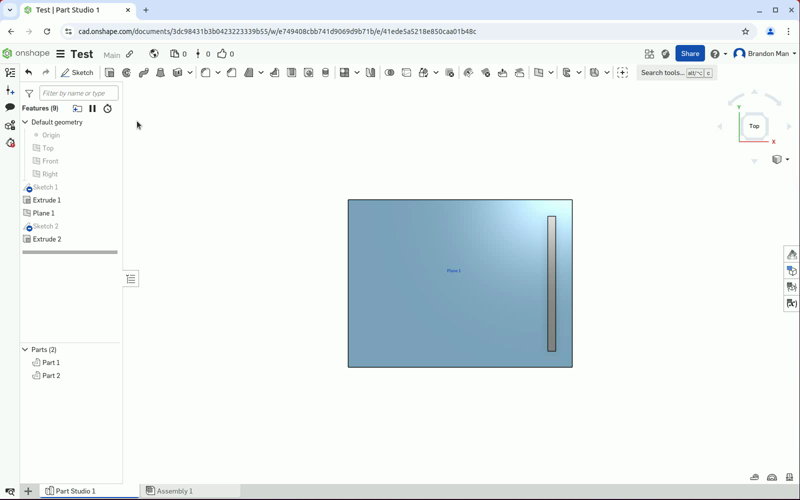
mouse_move(73, 189)
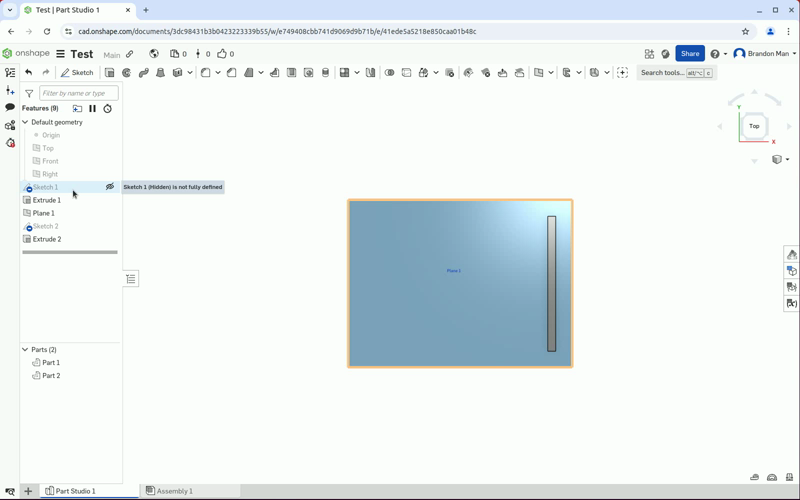
click(73, 189)
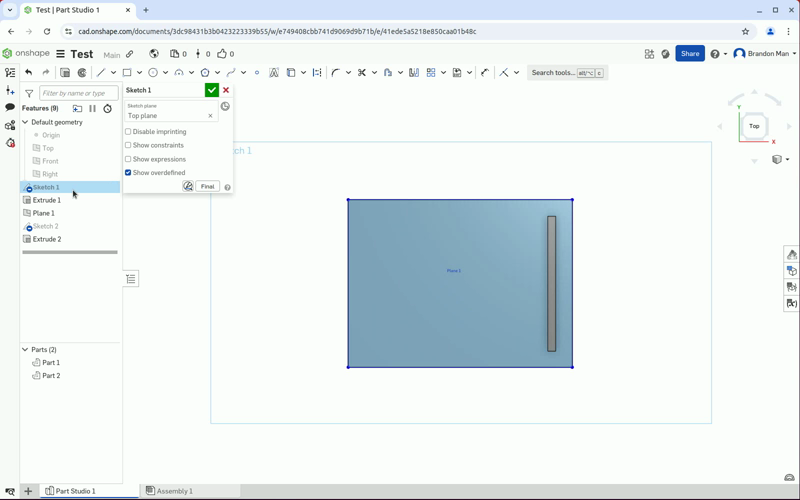
mouse_move(229, 92)
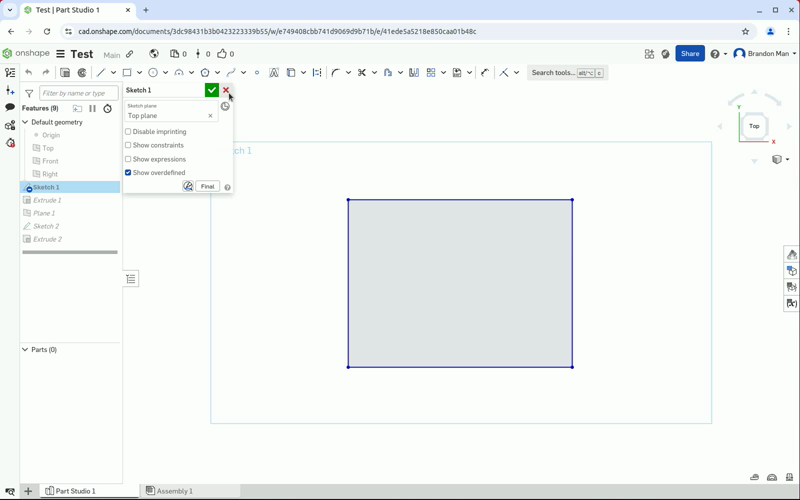
click(229, 92)
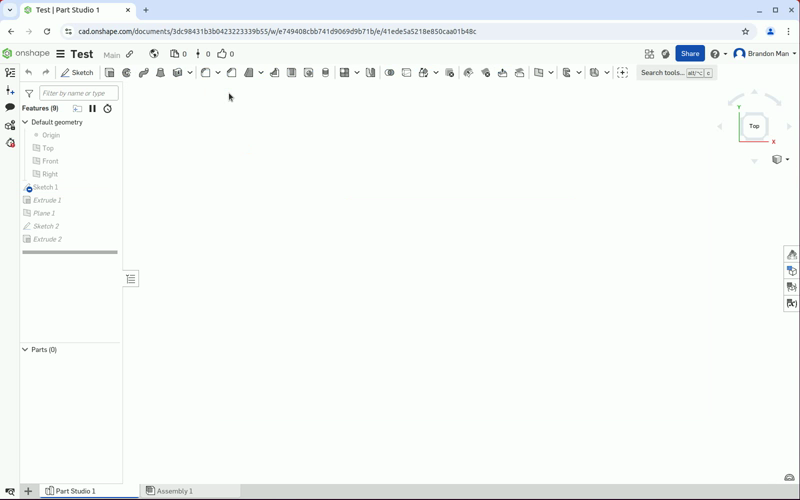
key(shift+s)
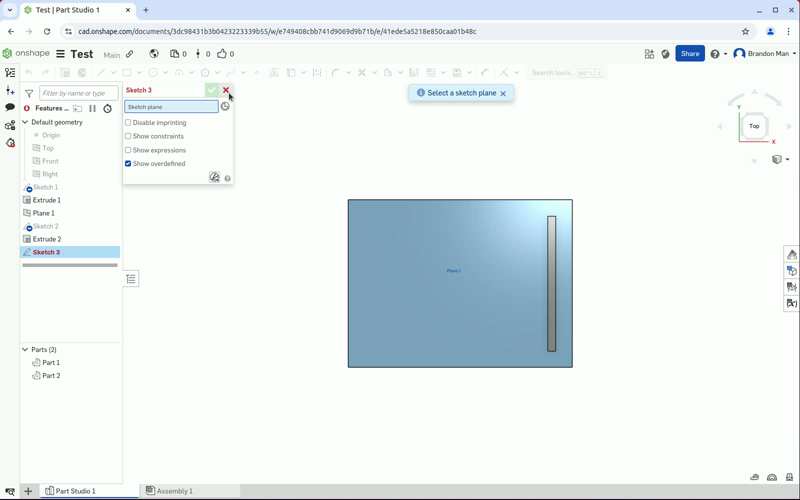
mouse_move(73, 215)
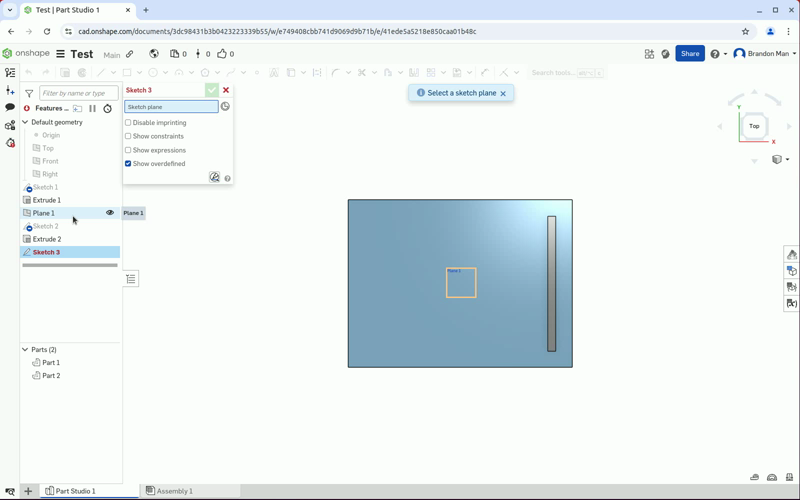
click(73, 215)
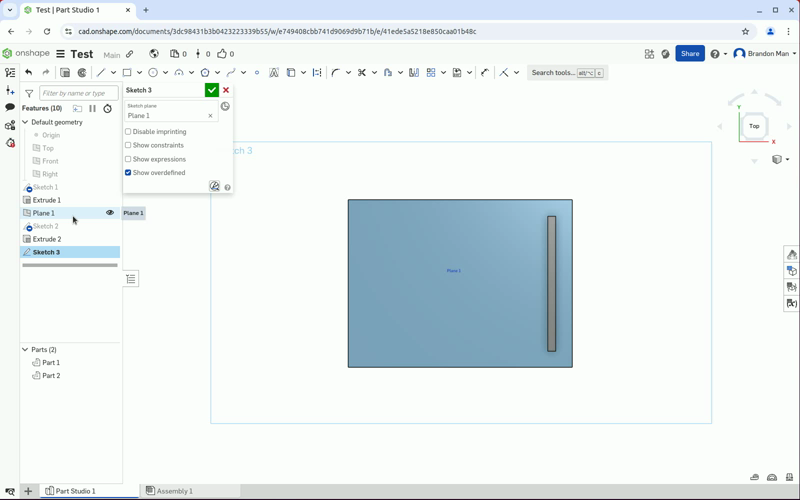
mouse_move(73, 352)
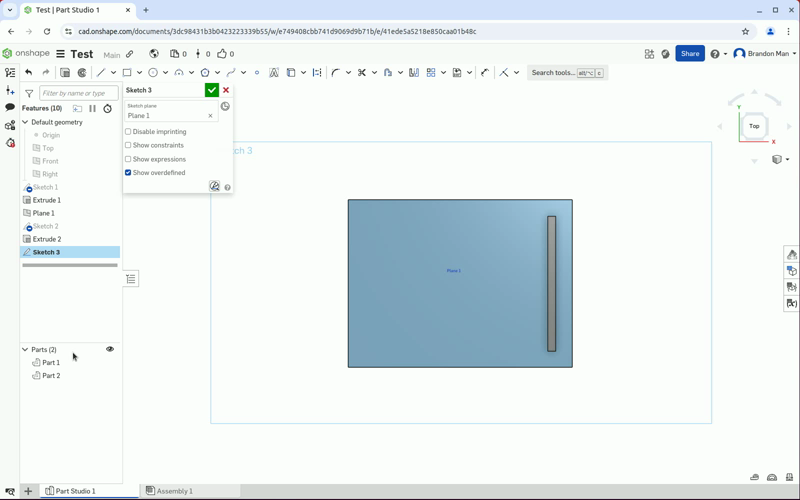
key(y)
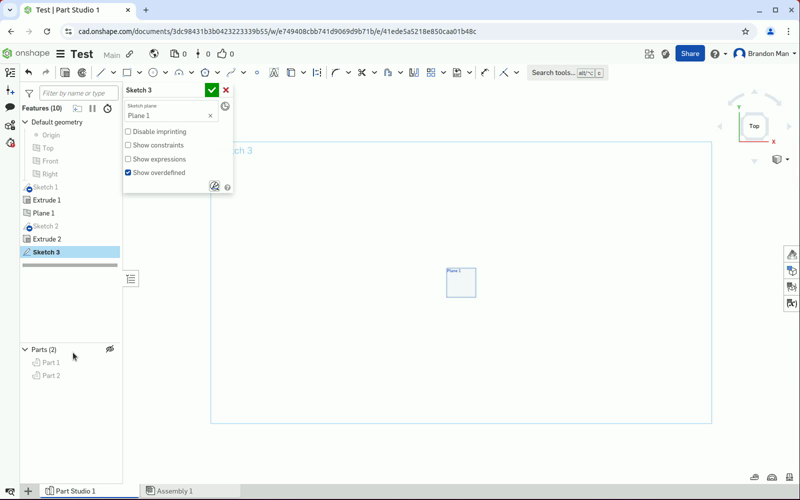
key(l)
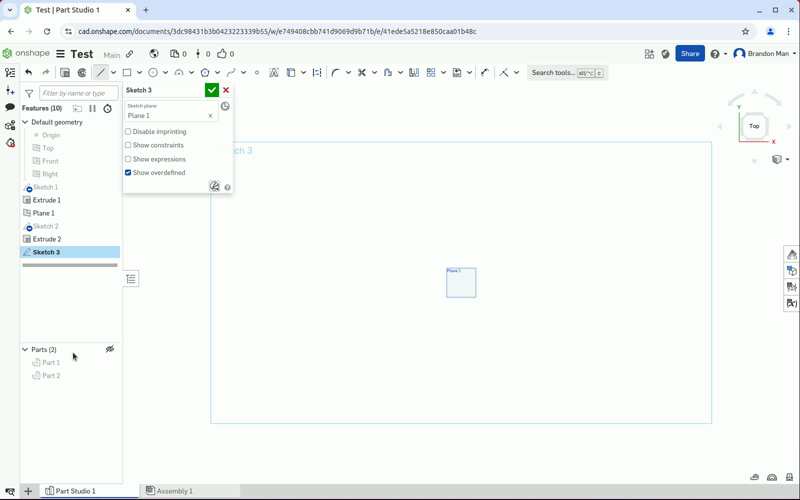
key_down(shift)
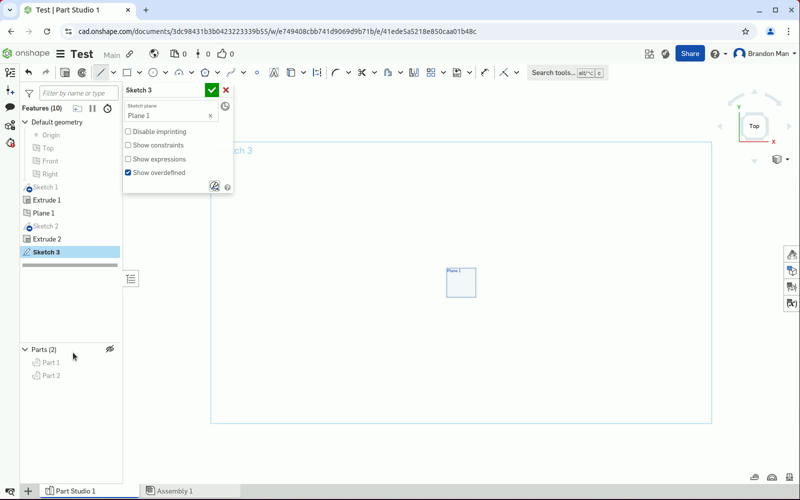
mouse_move(364, 351)
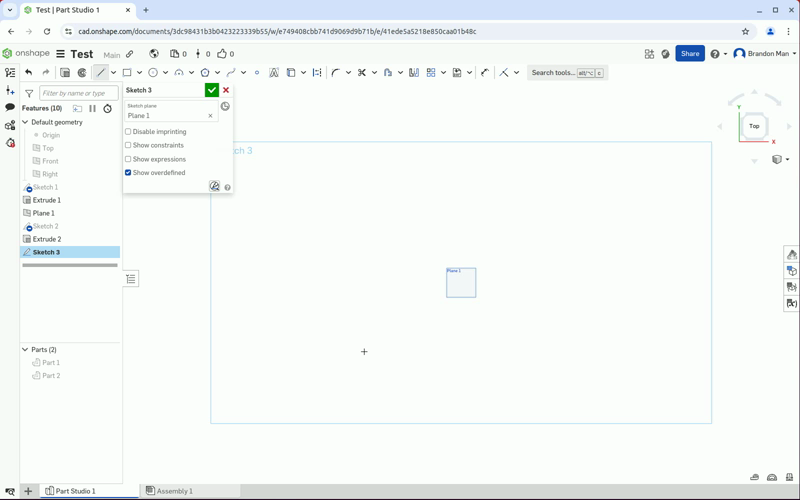
click(364, 351)
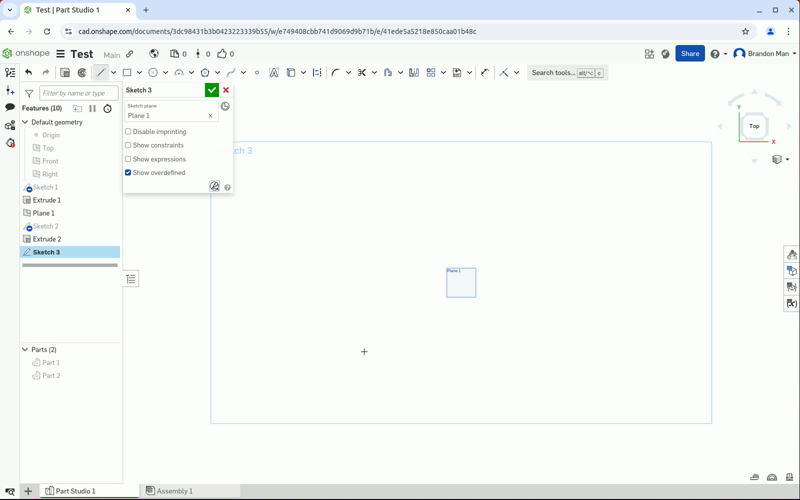
key_up(shift)
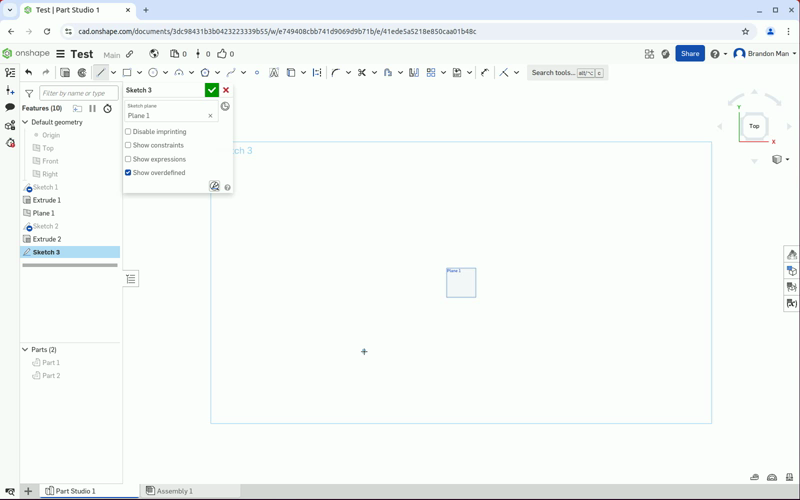
key_down(shift)
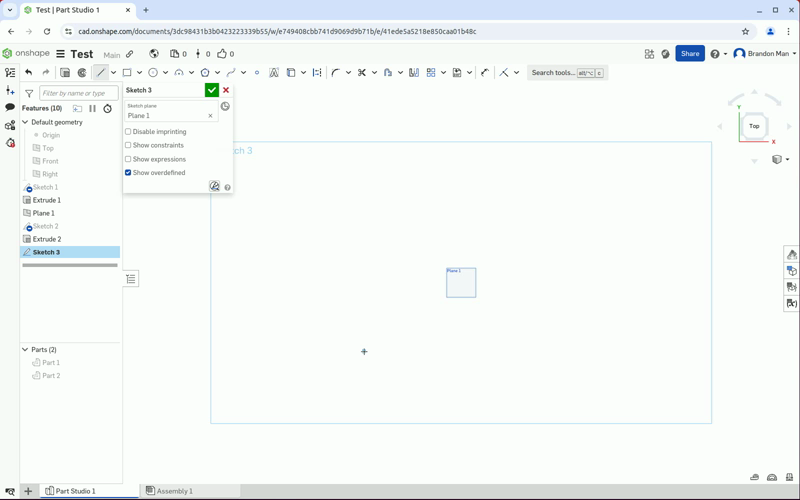
mouse_move(394, 351)
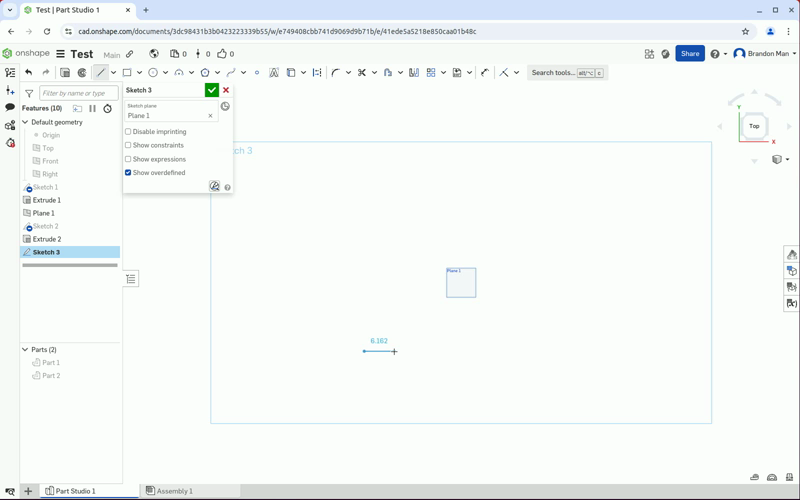
mouse_move(373, 351)
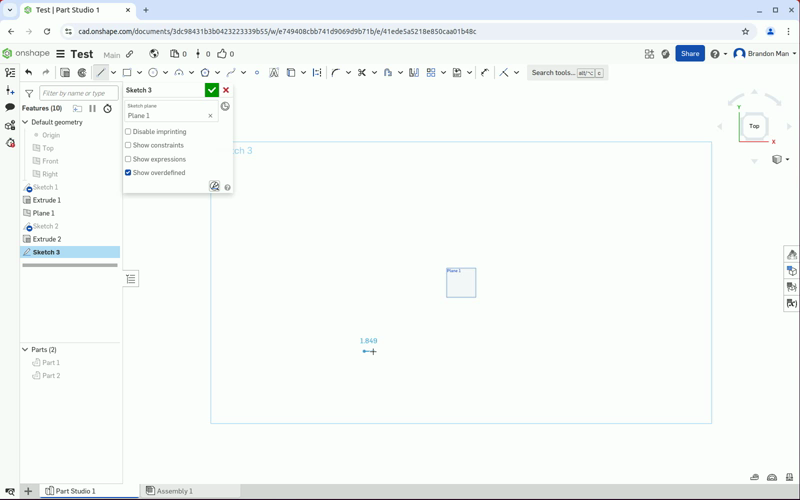
click(373, 351)
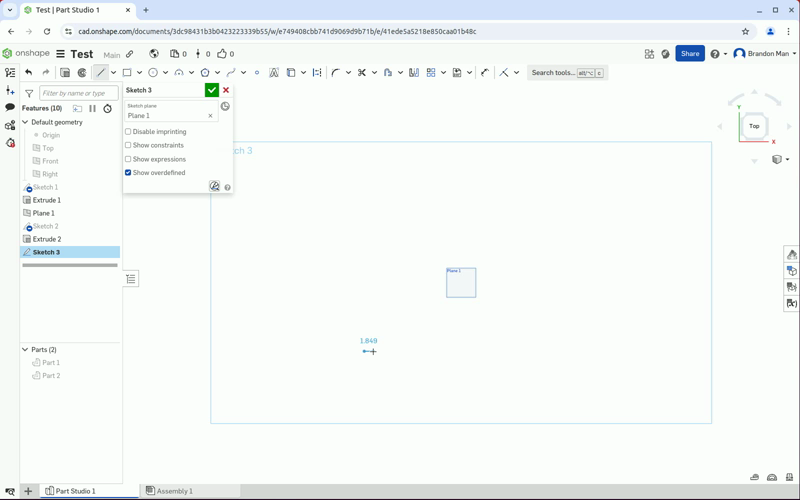
key_up(shift)
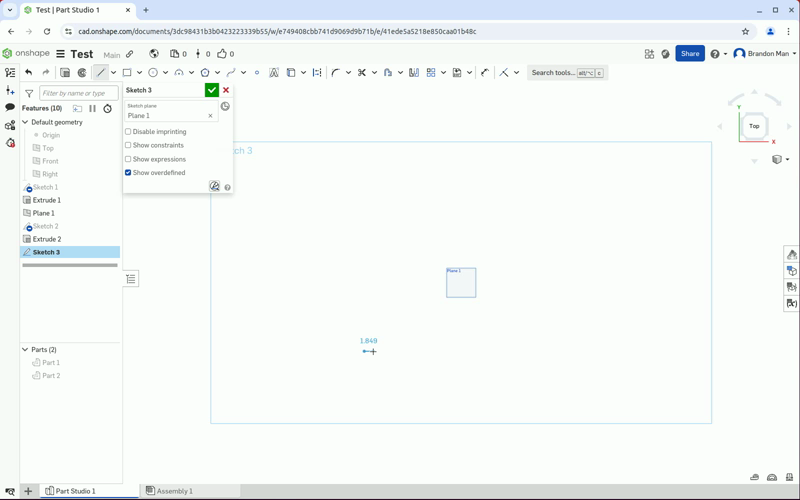
key_down(shift)
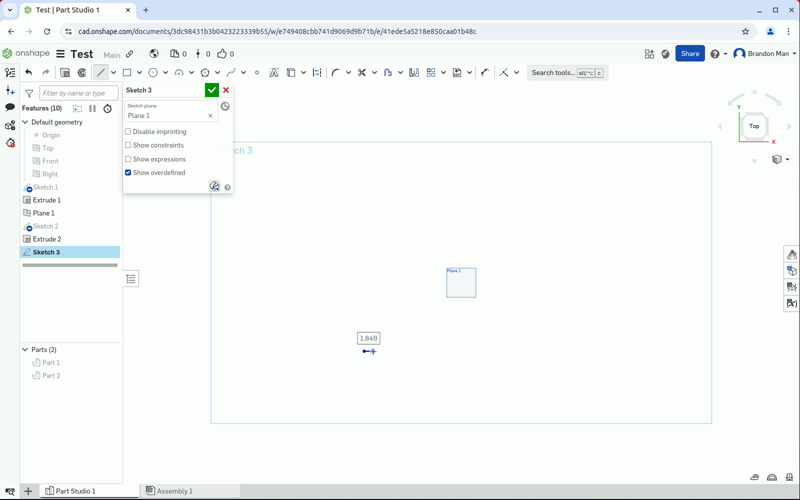
mouse_move(373, 216)
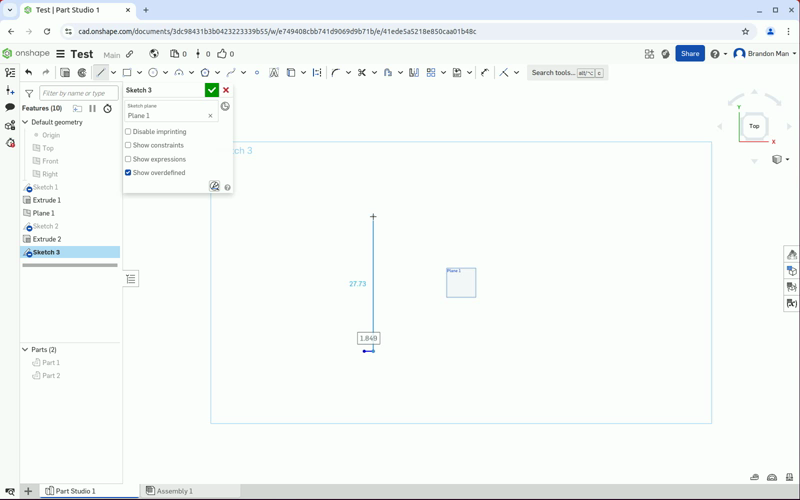
click(373, 216)
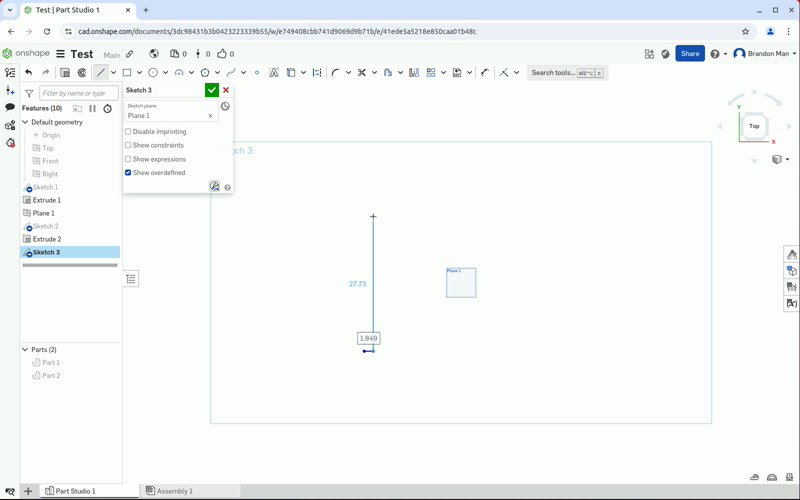
key_up(shift)
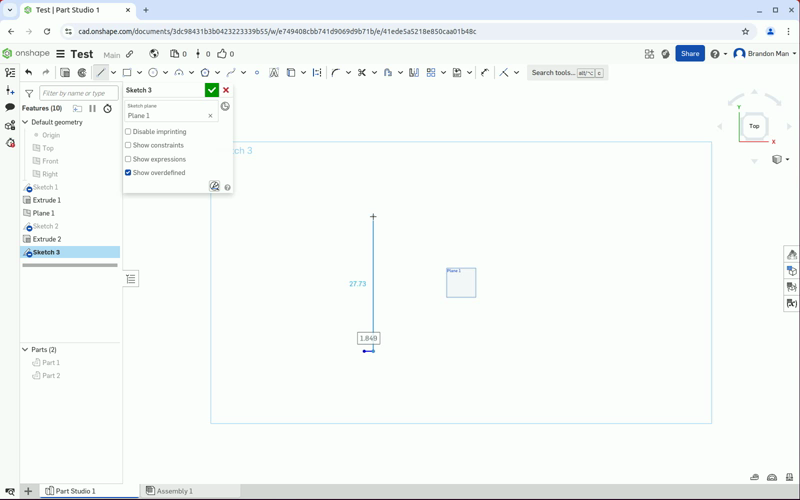
key_down(shift)
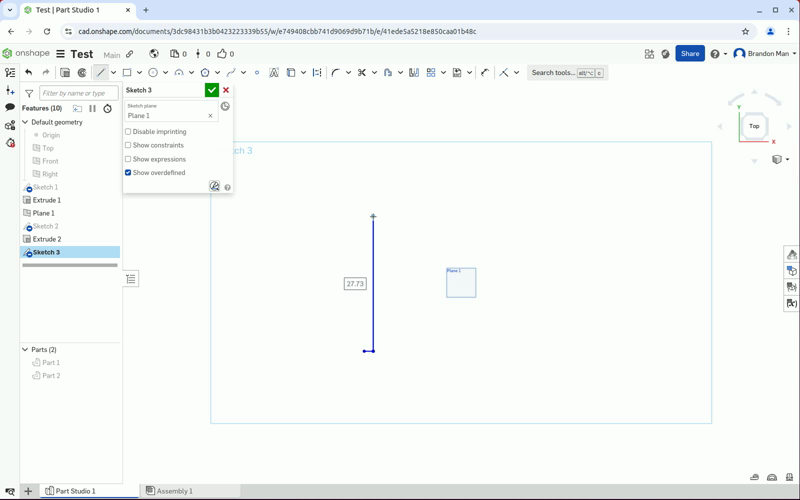
mouse_move(403, 216)
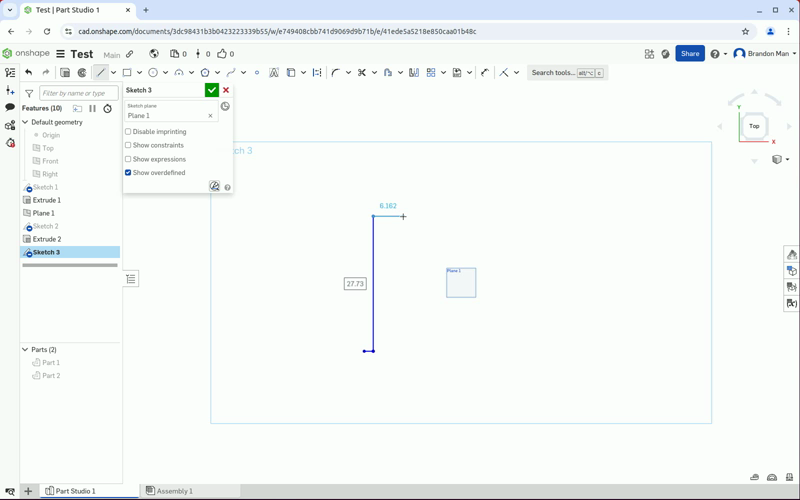
mouse_move(364, 216)
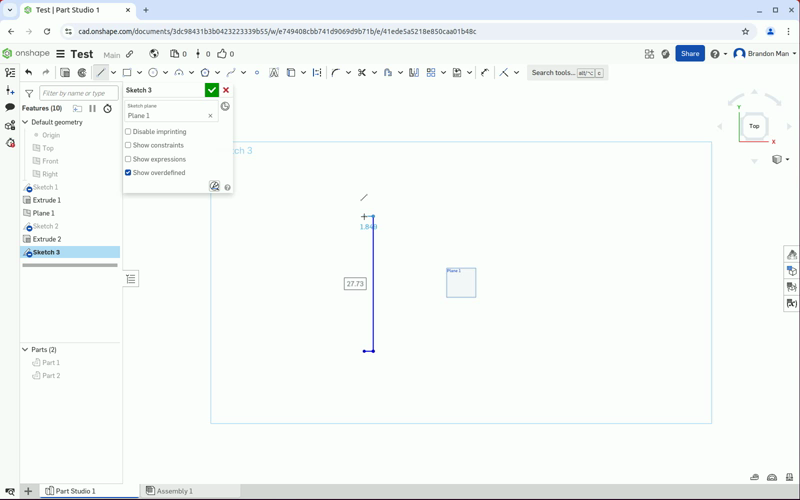
click(364, 216)
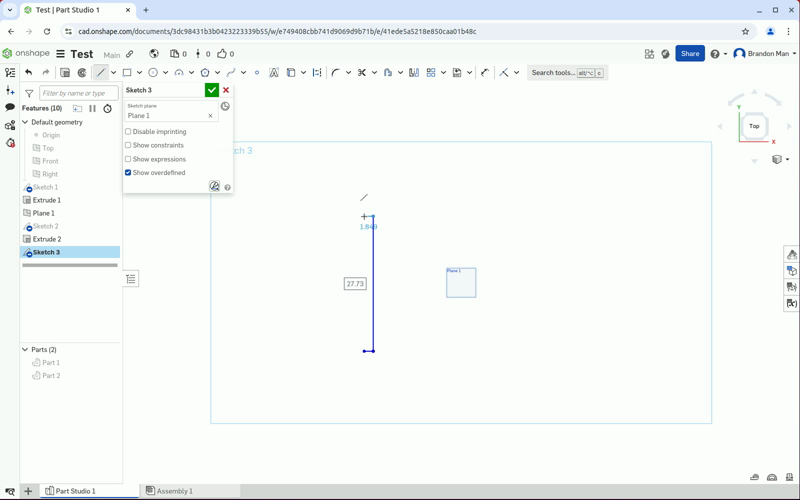
key_up(shift)
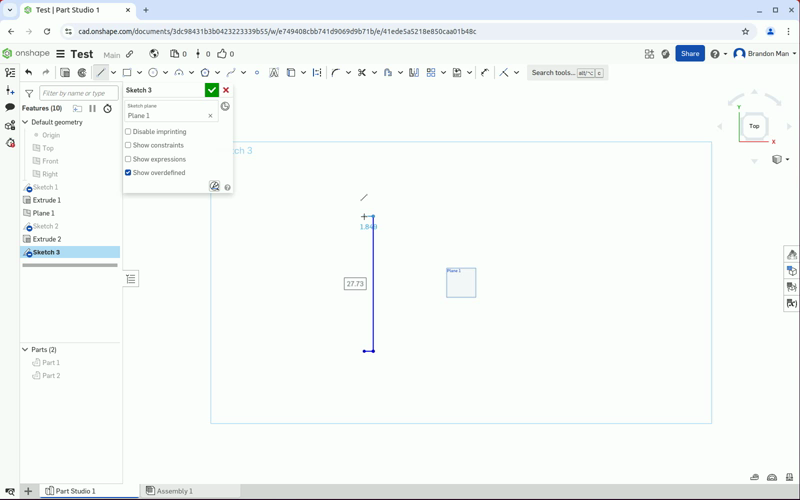
key_down(shift)
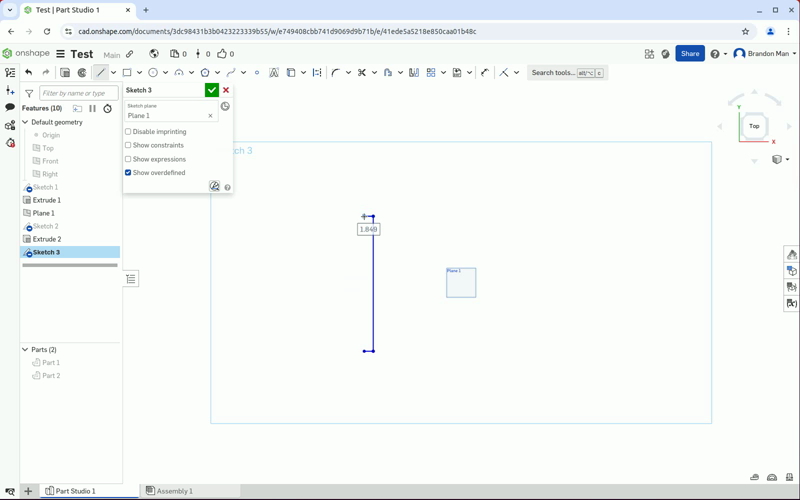
mouse_move(364, 351)
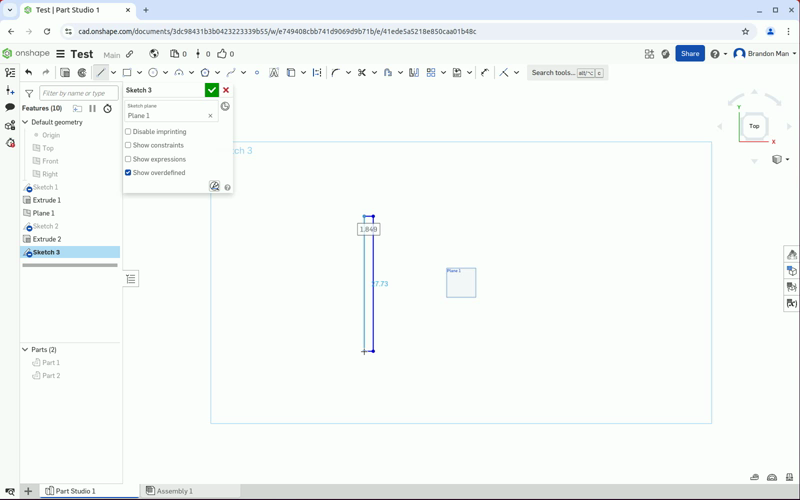
key_up(shift)
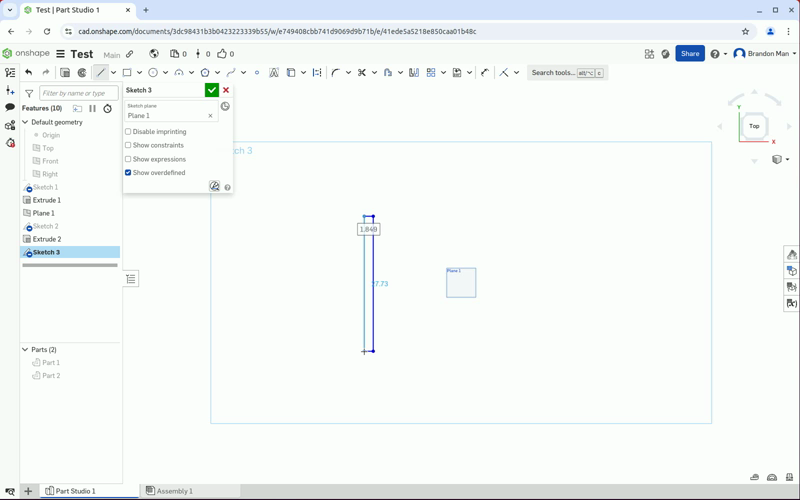
click(364, 351)
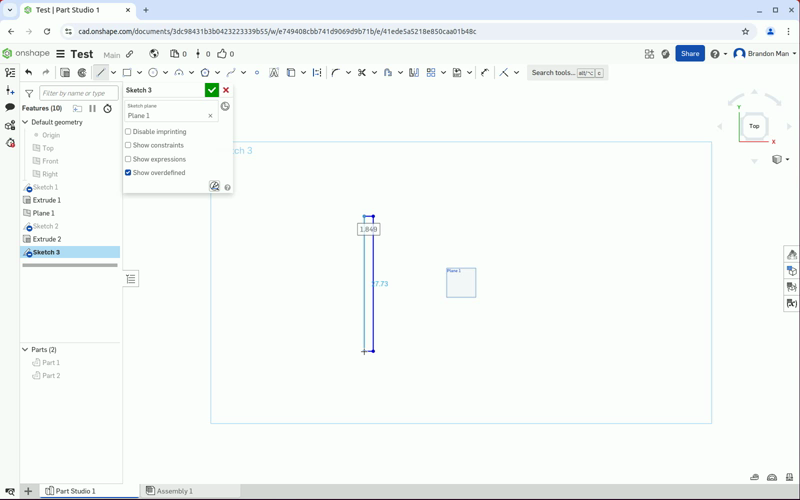
key(esc)
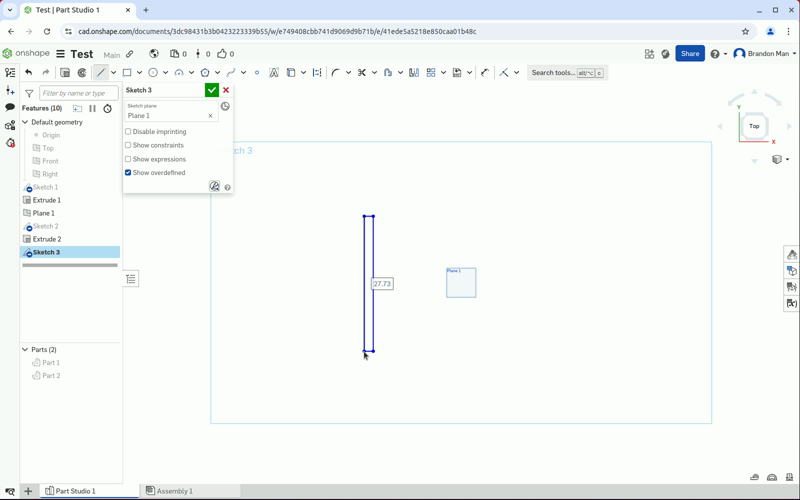
mouse_move(367, 332)
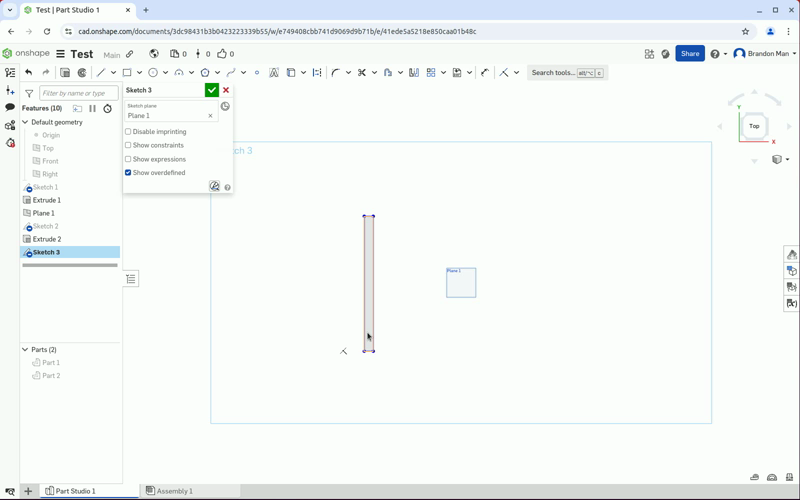
scroll(6)
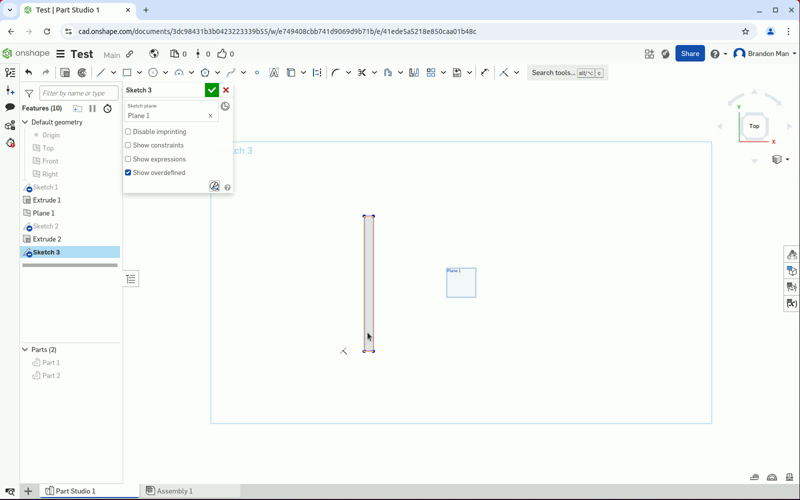
scroll(6)
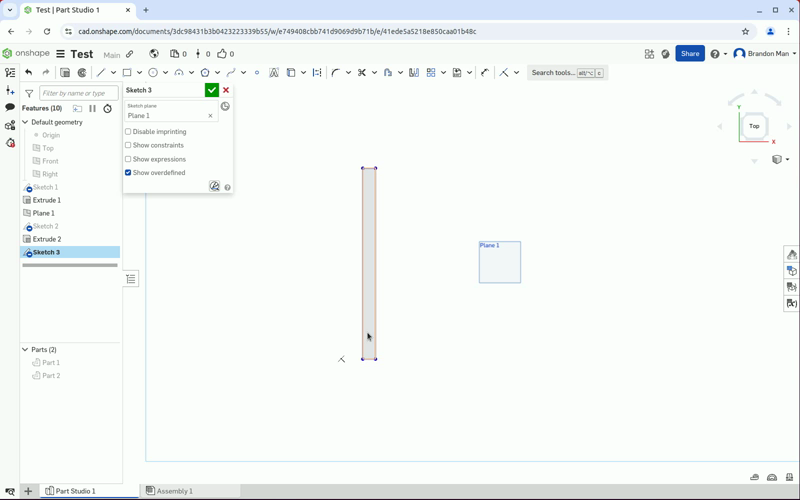
scroll(6)
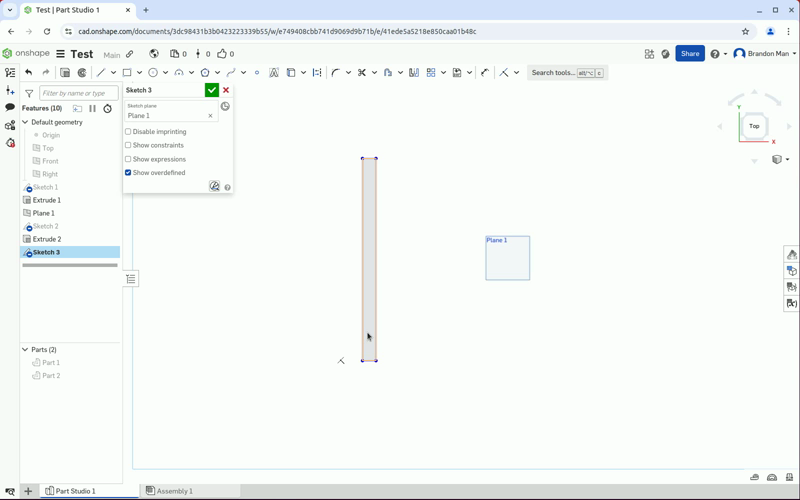
scroll(6)
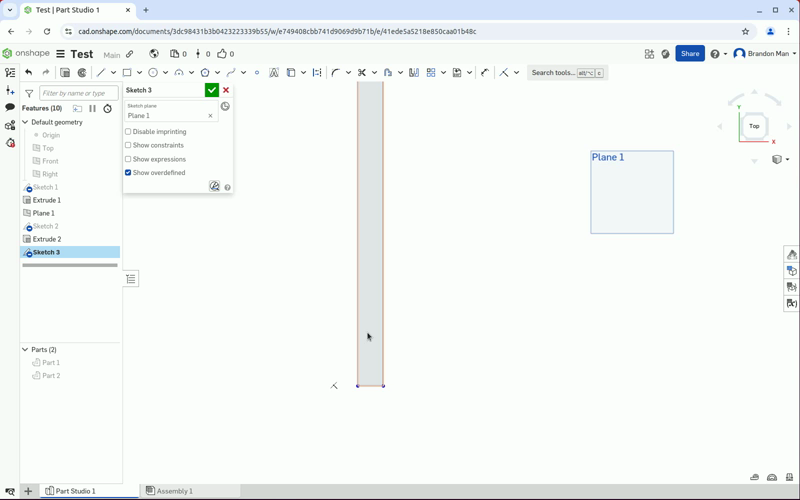
scroll(6)
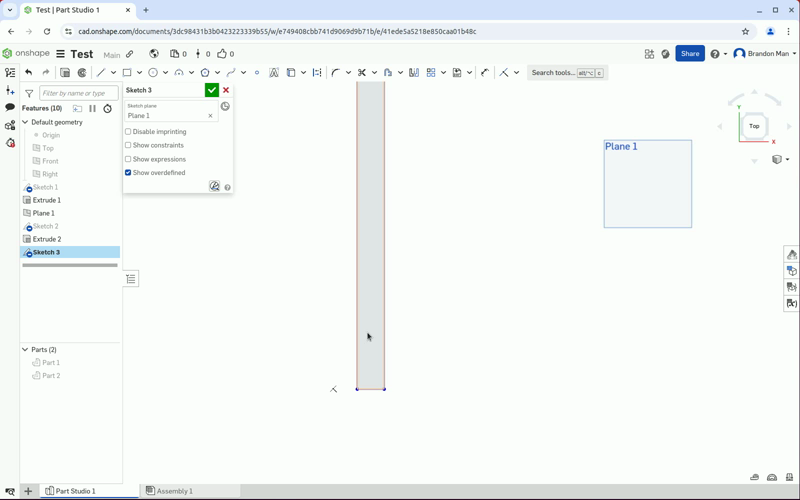
scroll(6)
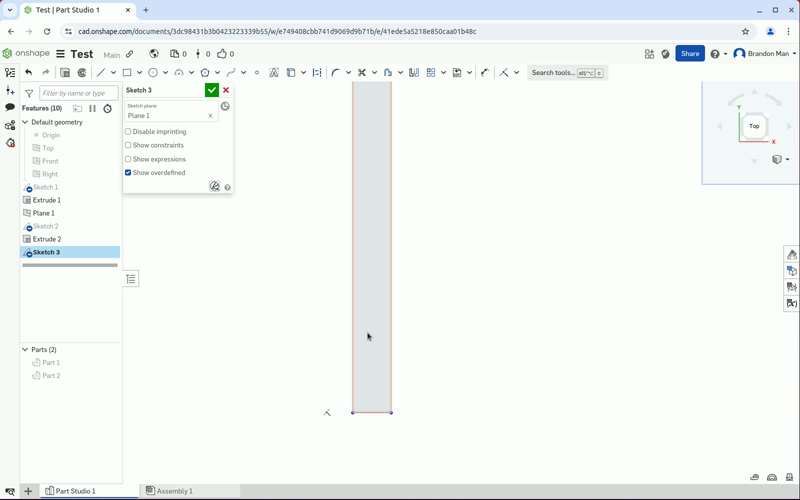
scroll(6)
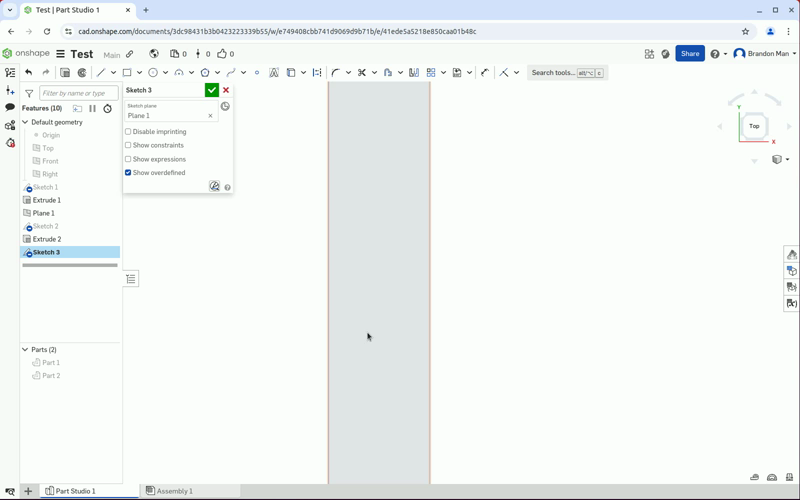
click(367, 332)
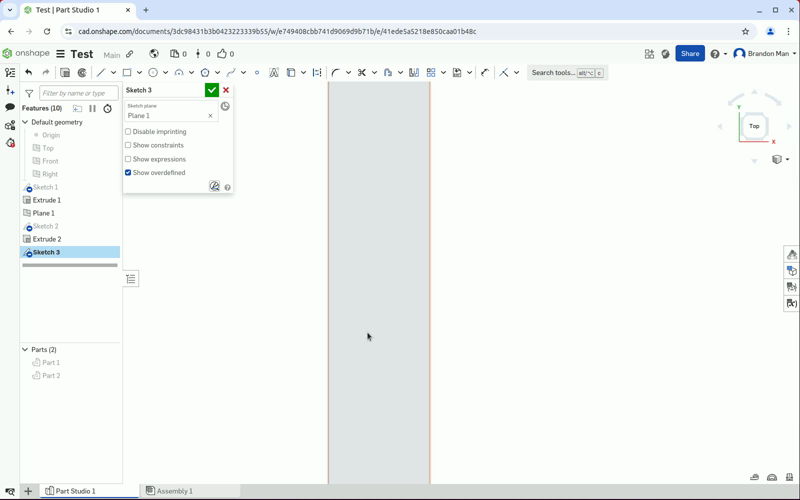
scroll(-6)
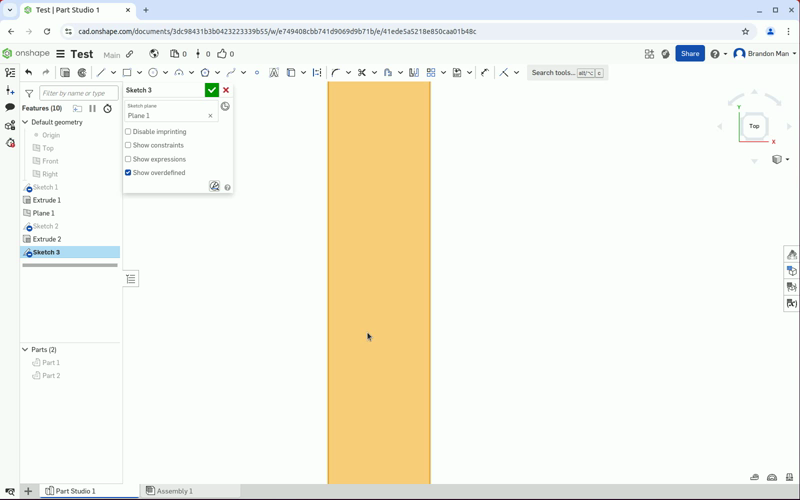
scroll(-6)
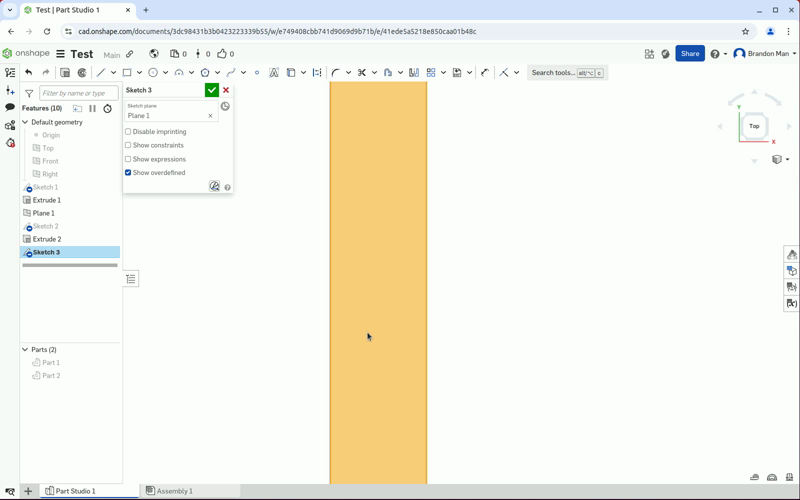
scroll(-6)
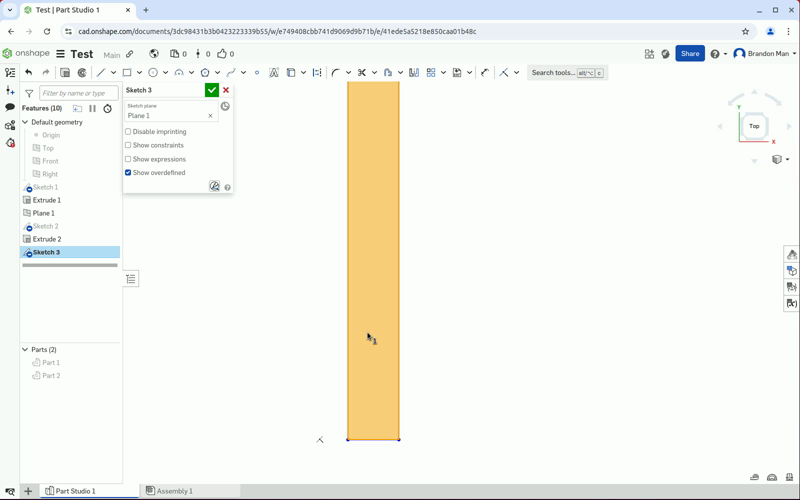
scroll(-6)
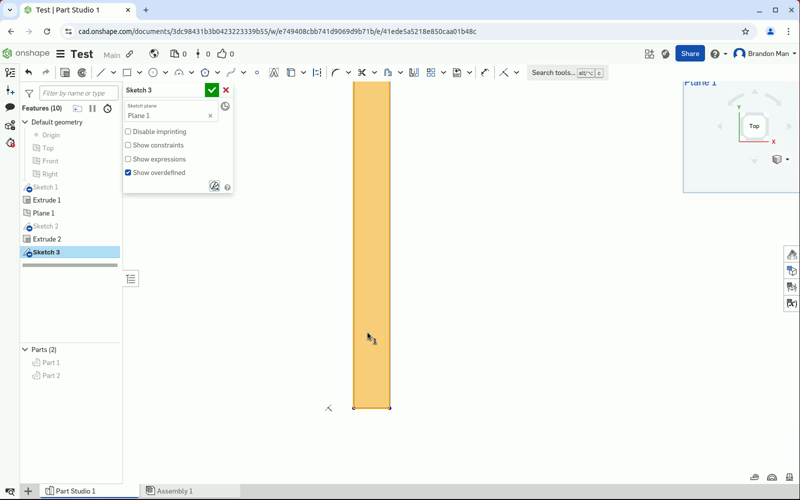
scroll(-6)
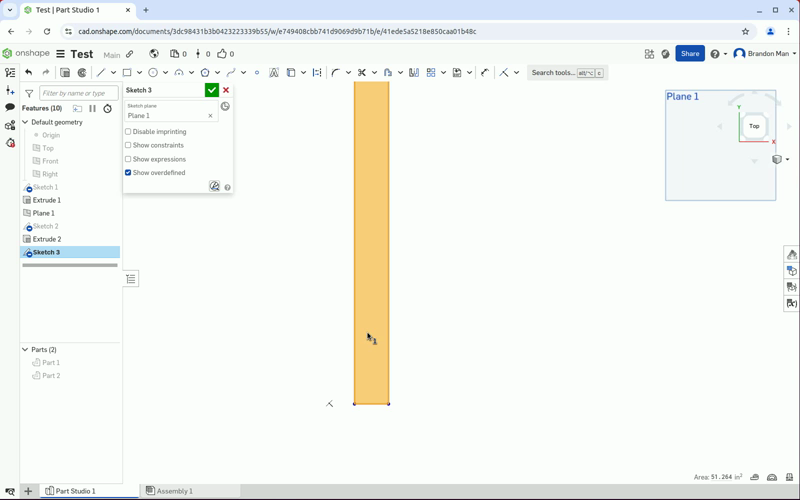
scroll(-6)
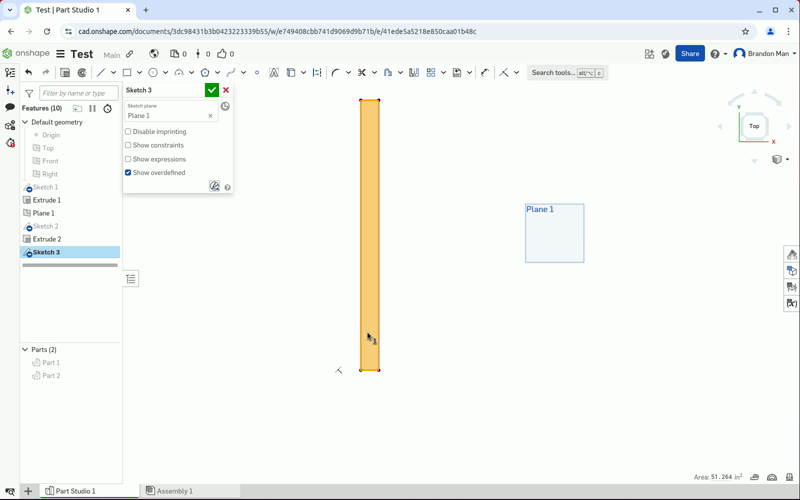
scroll(-6)
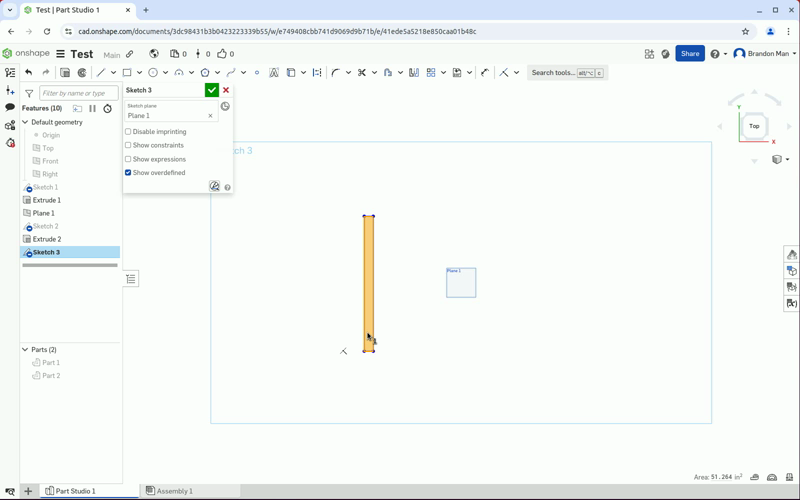
mouse_move(73, 352)
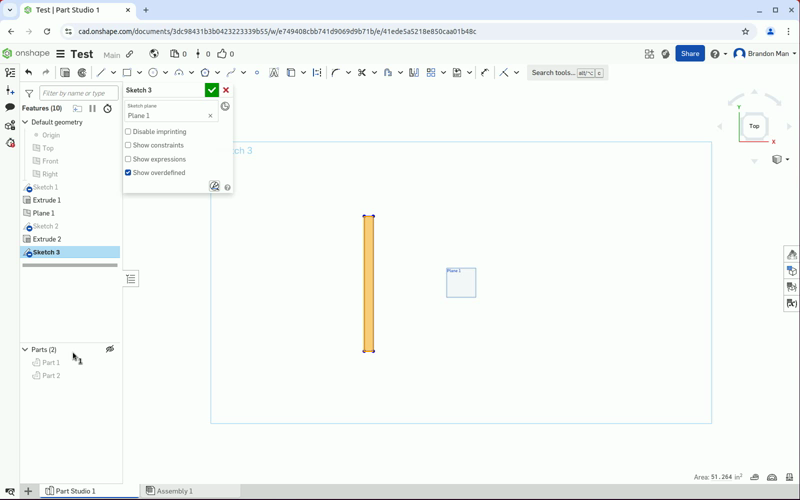
key(shift+y)
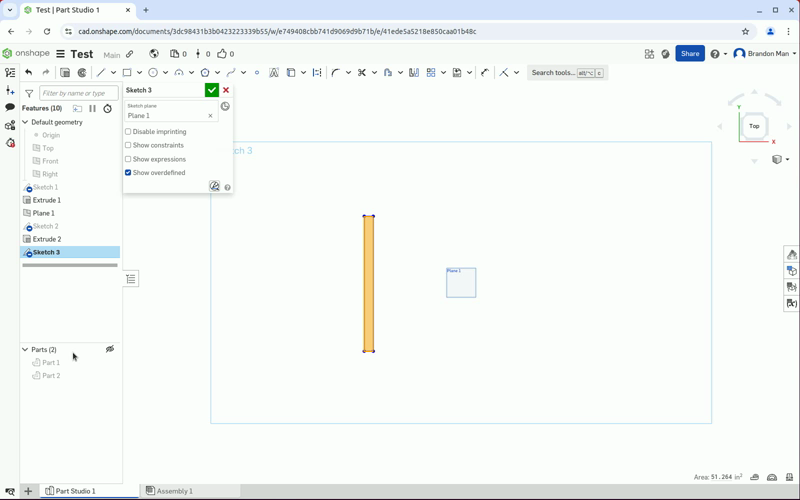
key(shift+e)
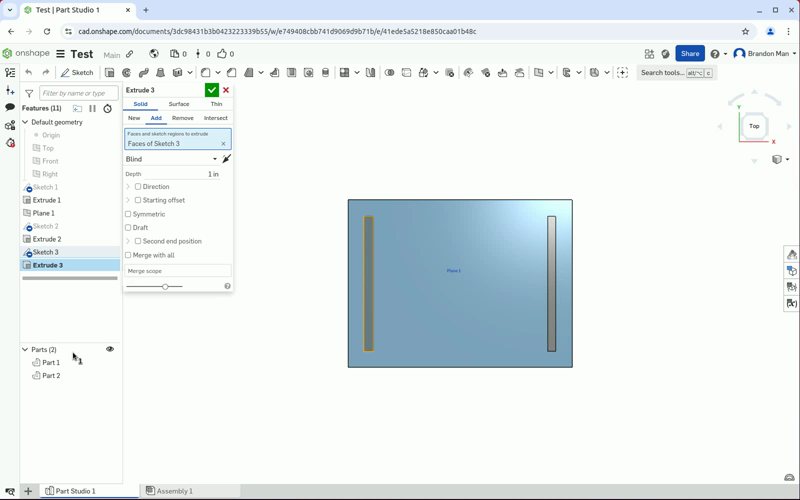
mouse_move(143, 106)
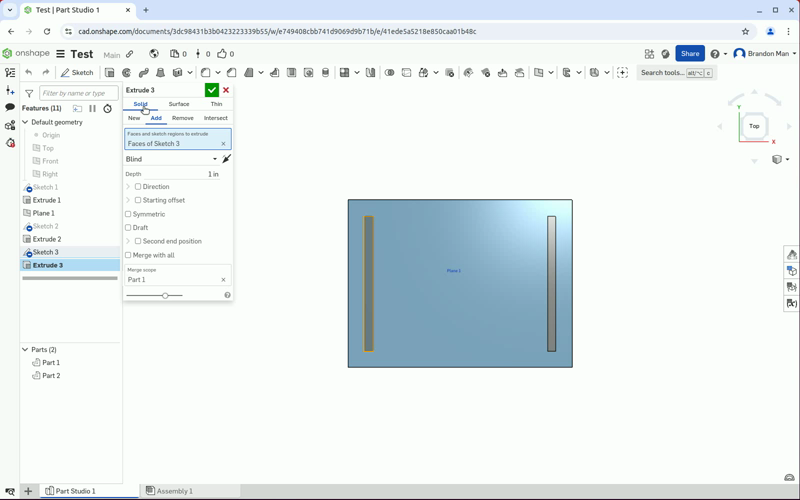
click(143, 106)
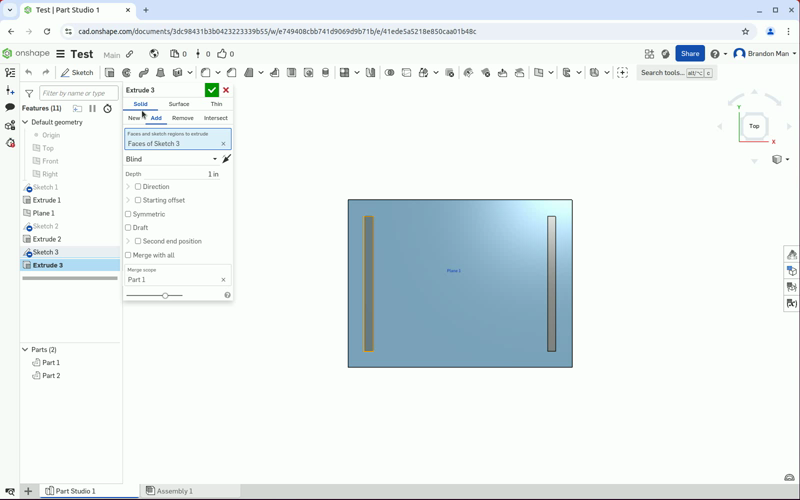
mouse_move(137, 120)
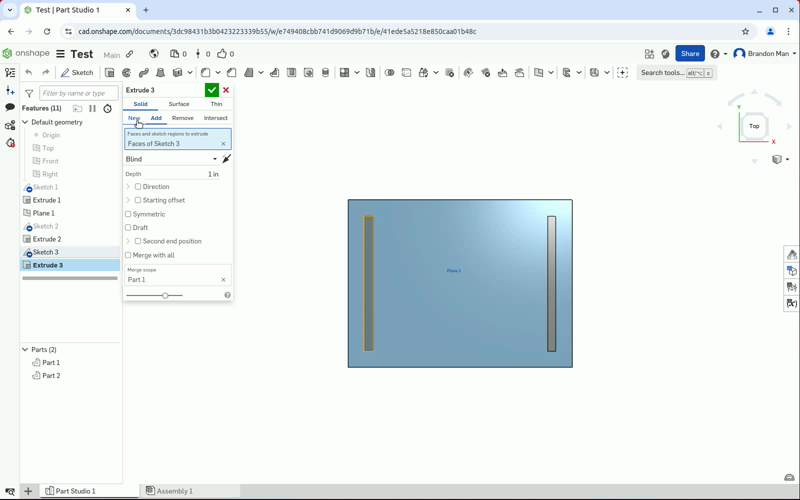
click(137, 120)
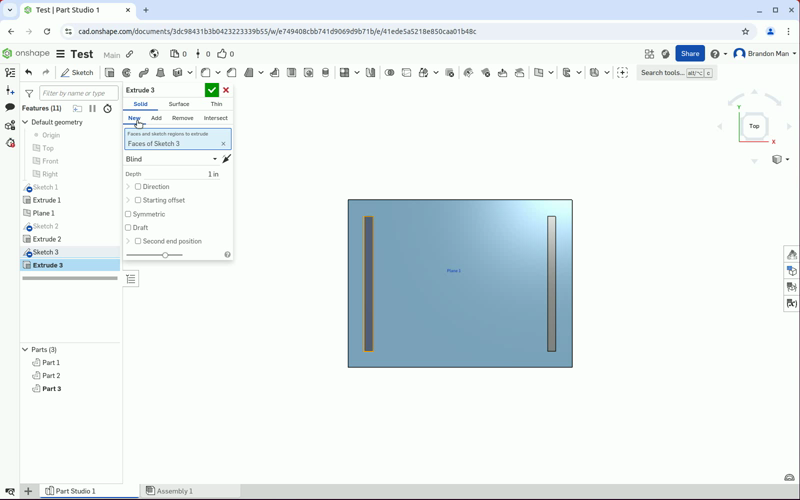
key(tab, 4)
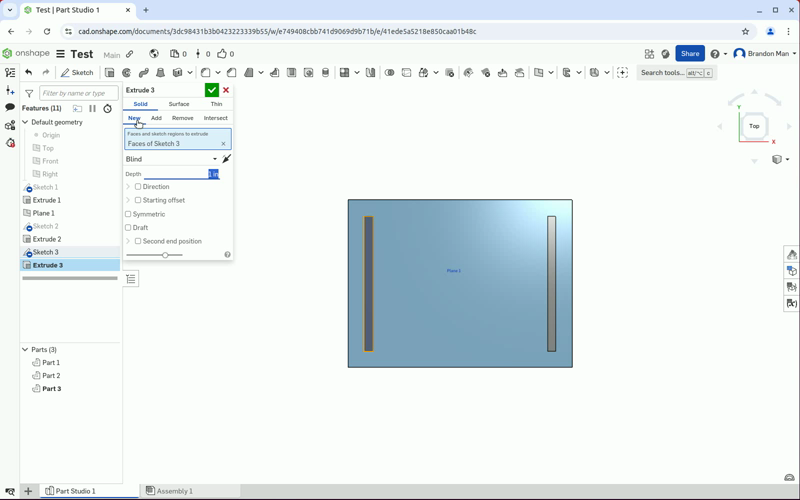
text(3.37)
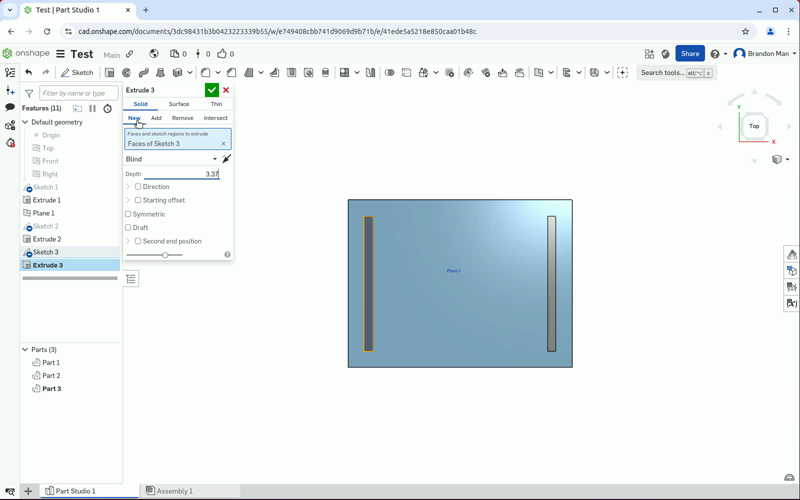
key(enter)
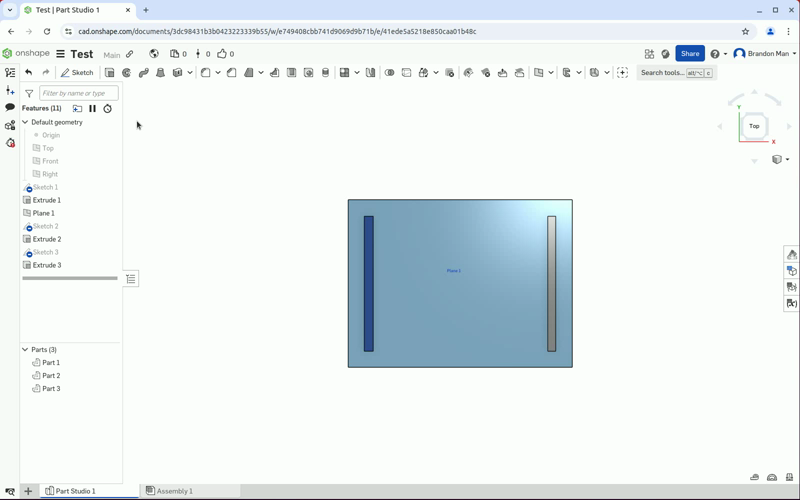
key(shift+h)
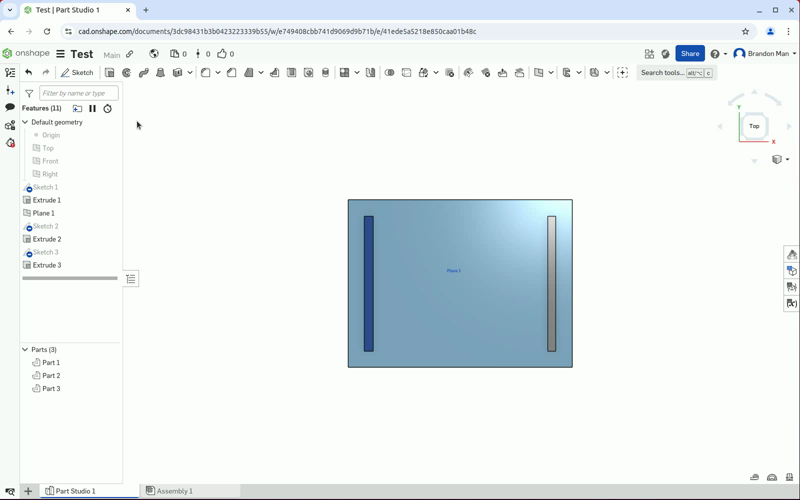
key(shift+h)
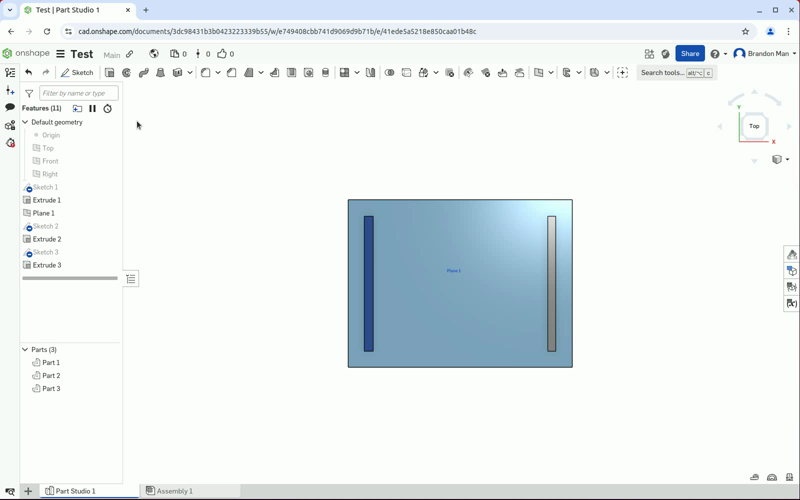
mouse_move(73, 189)
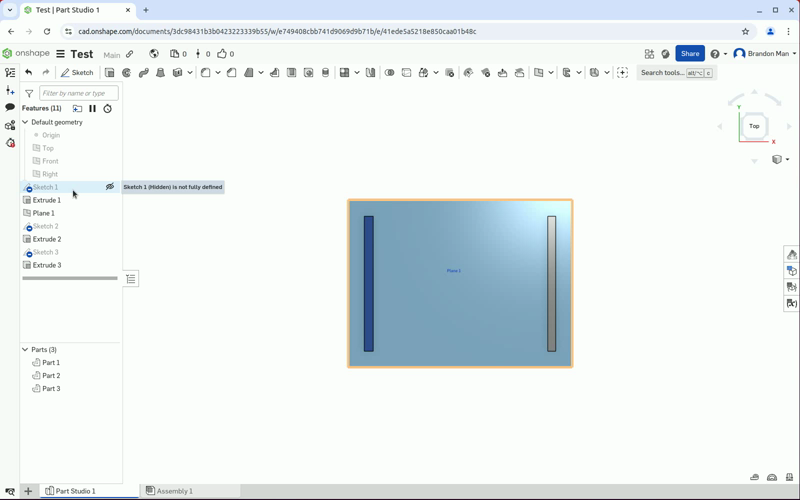
click(73, 189)
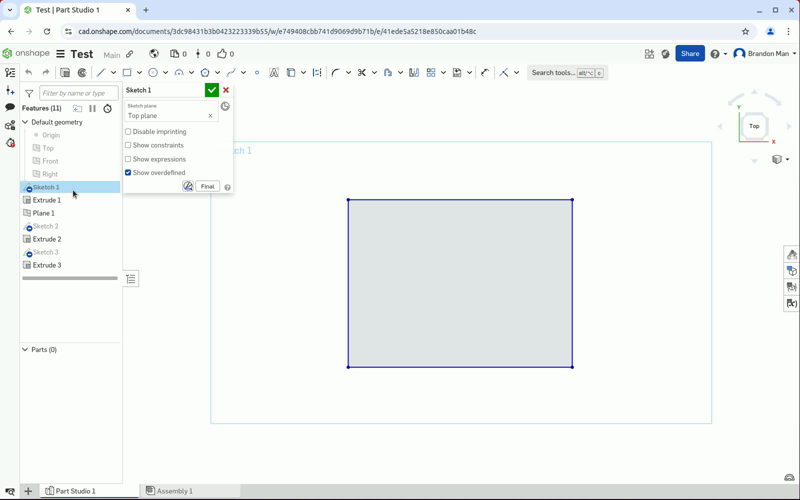
mouse_move(229, 92)
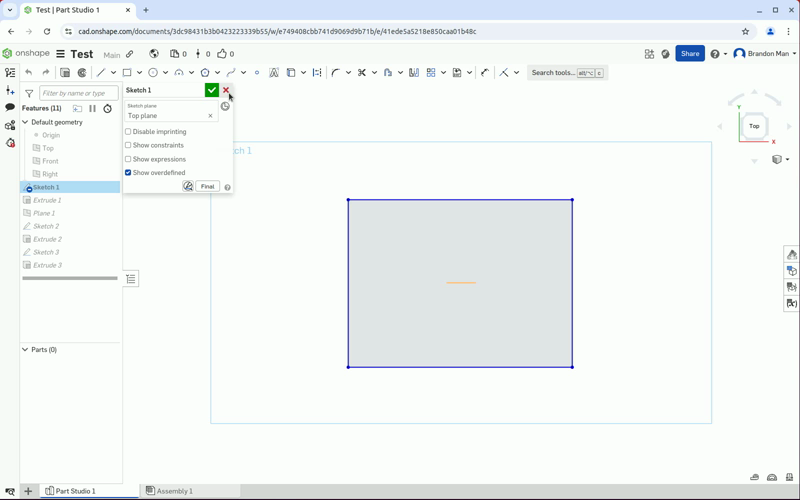
click(229, 92)
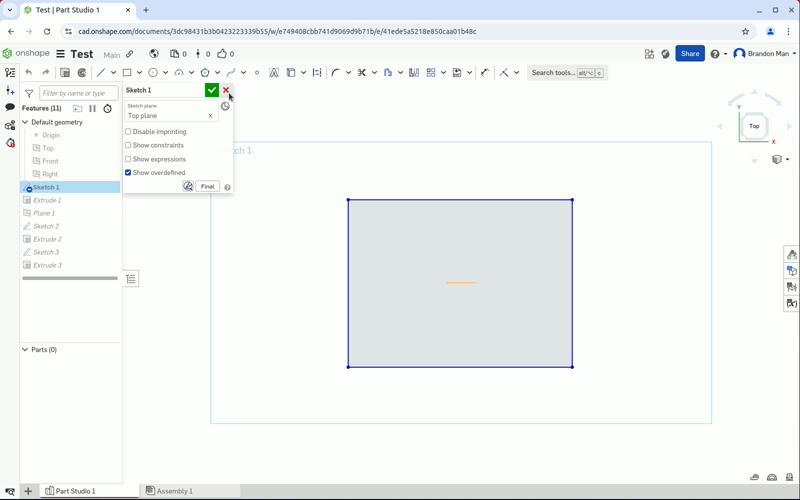
key(shift+s)
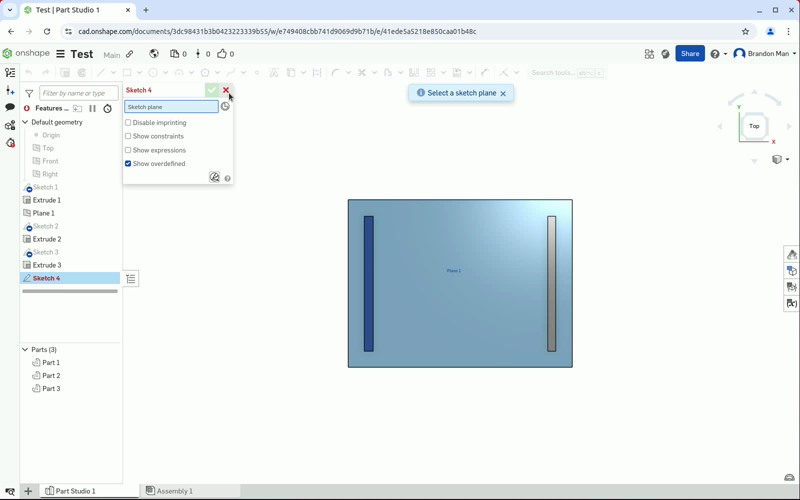
mouse_move(73, 150)
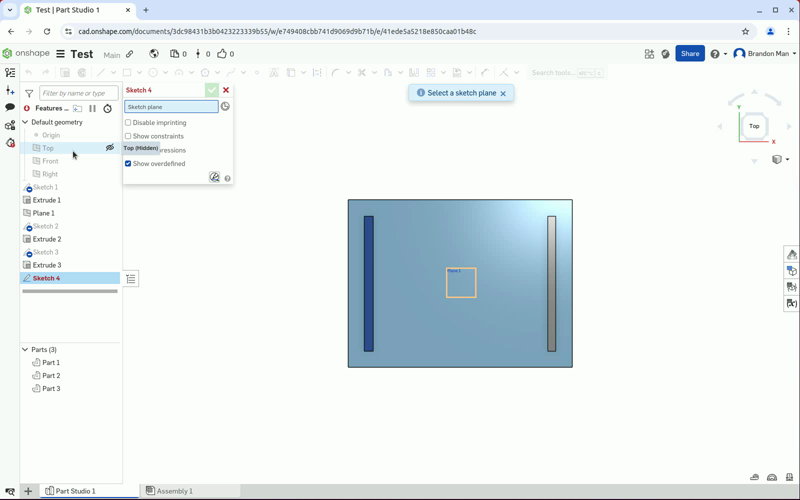
click(73, 150)
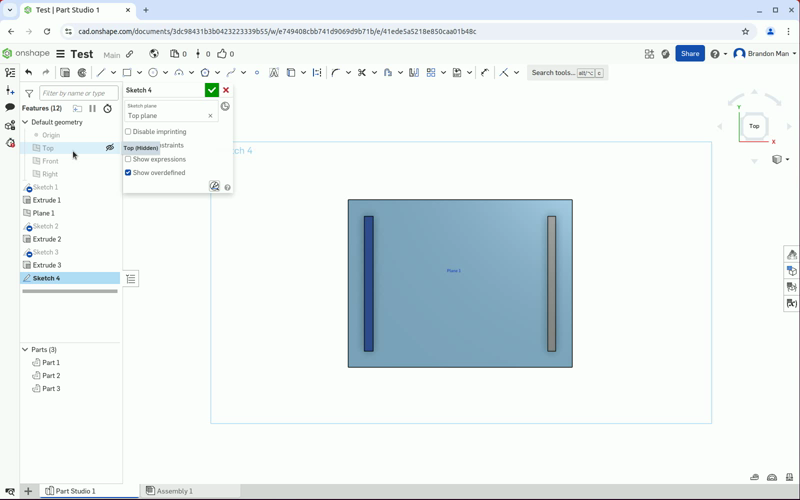
mouse_move(73, 352)
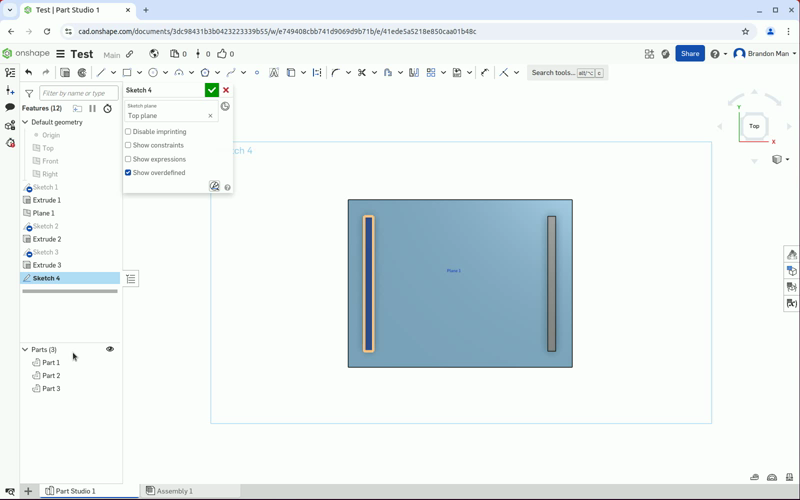
key(y)
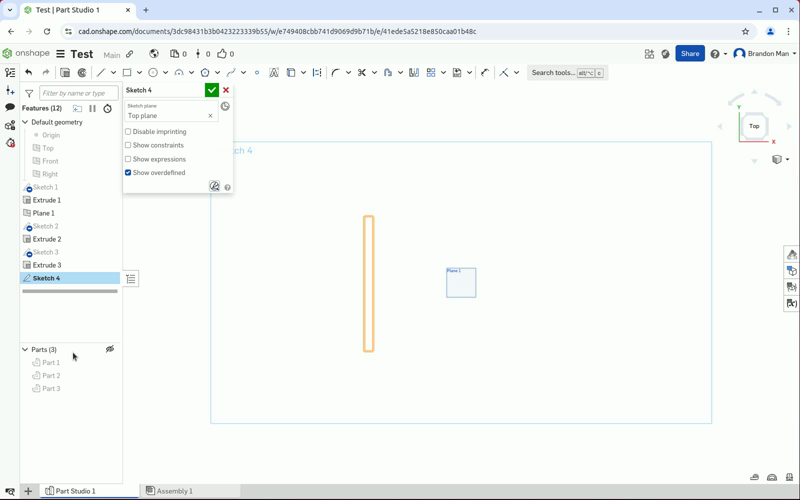
key(c)
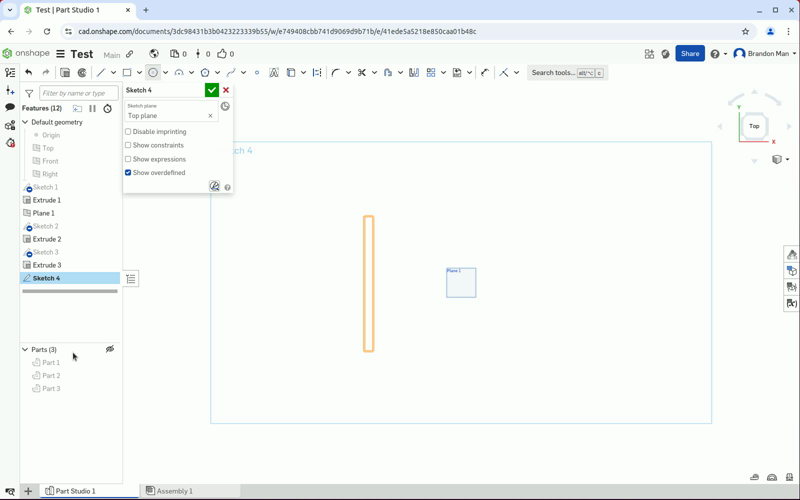
key_down(shift)
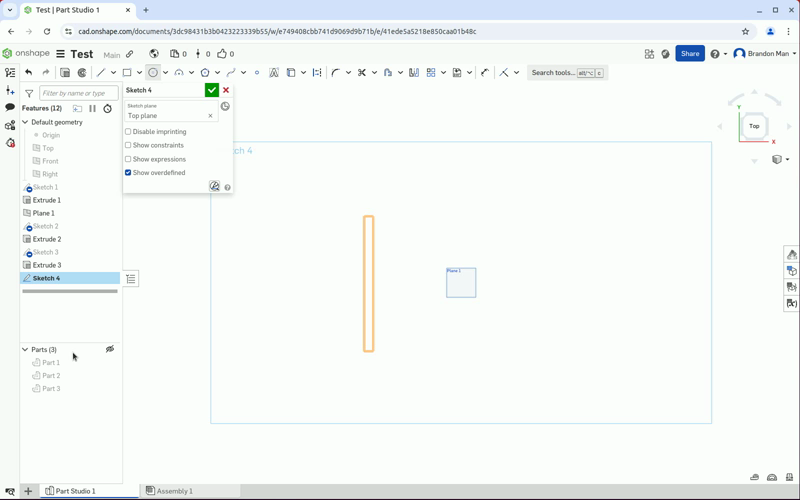
mouse_move(461, 282)
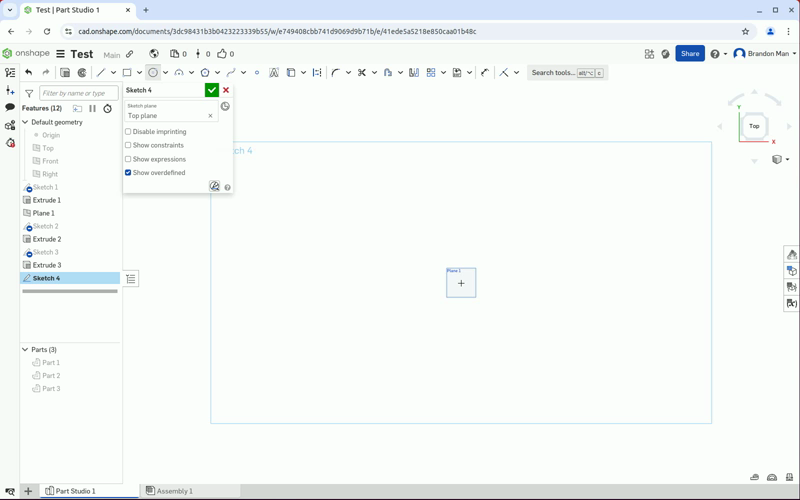
click(461, 282)
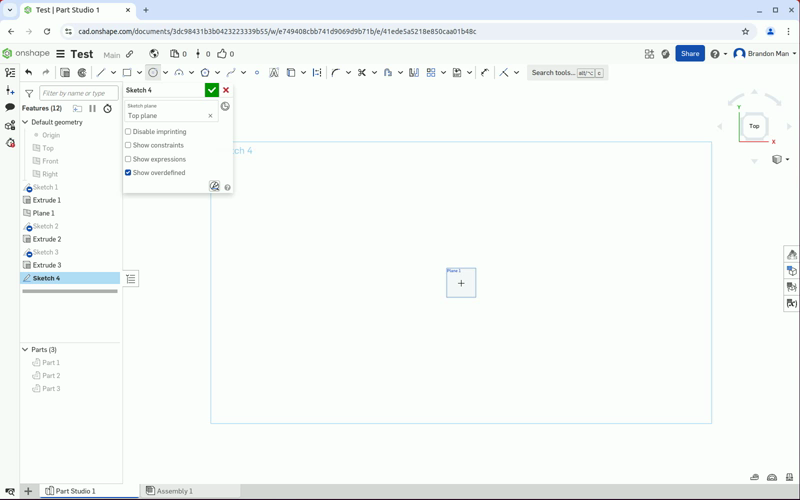
key_up(shift)
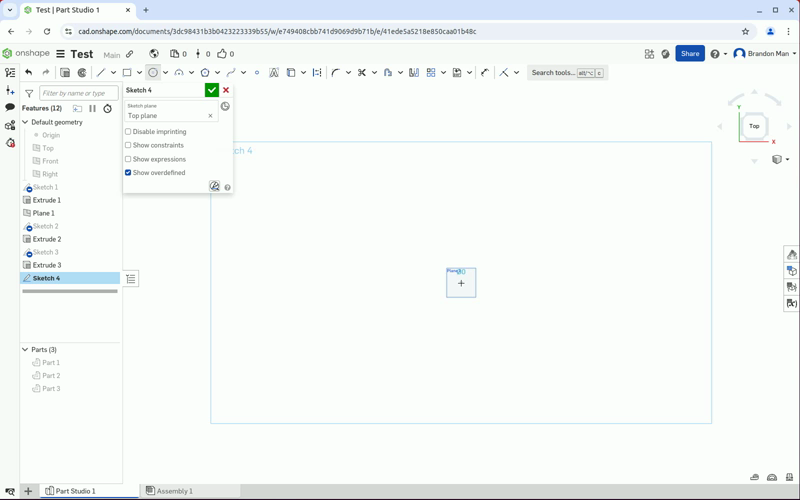
mouse_move(522, 282)
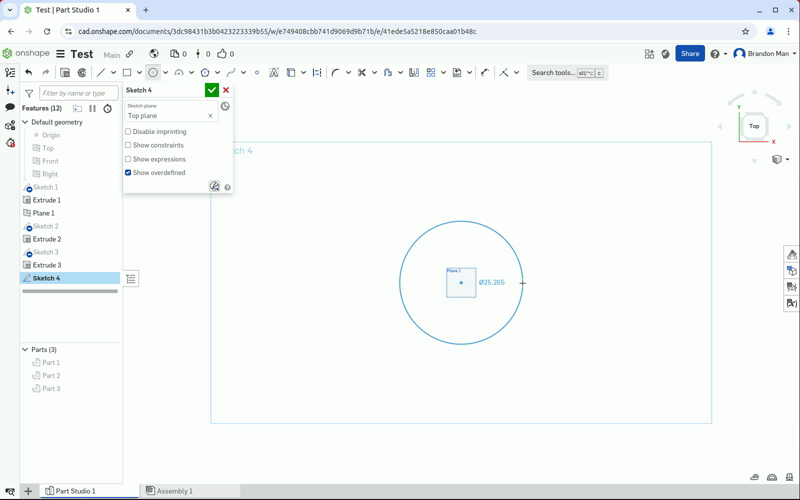
click(522, 282)
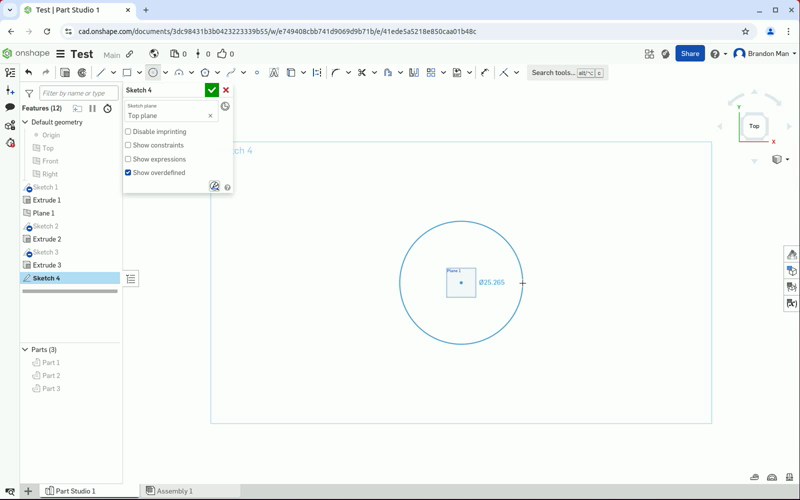
key(esc)
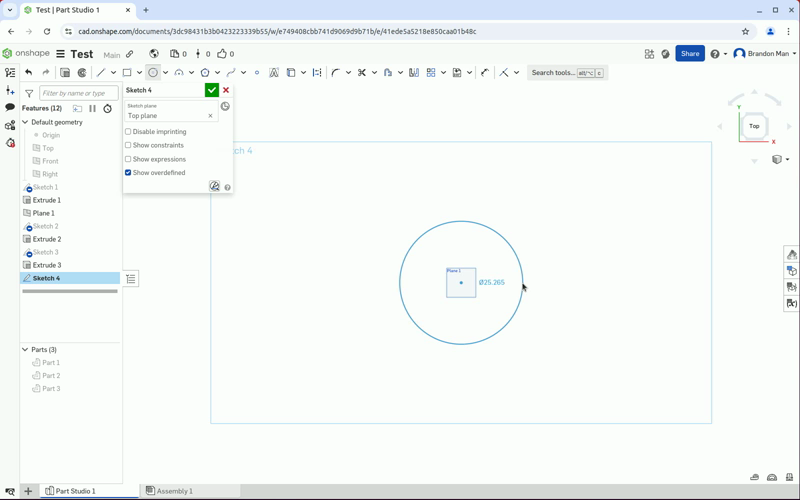
mouse_move(441, 233)
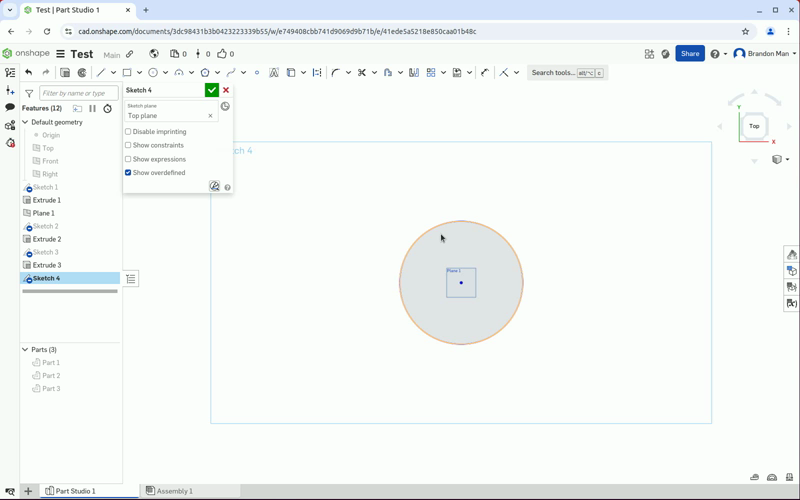
click(441, 233)
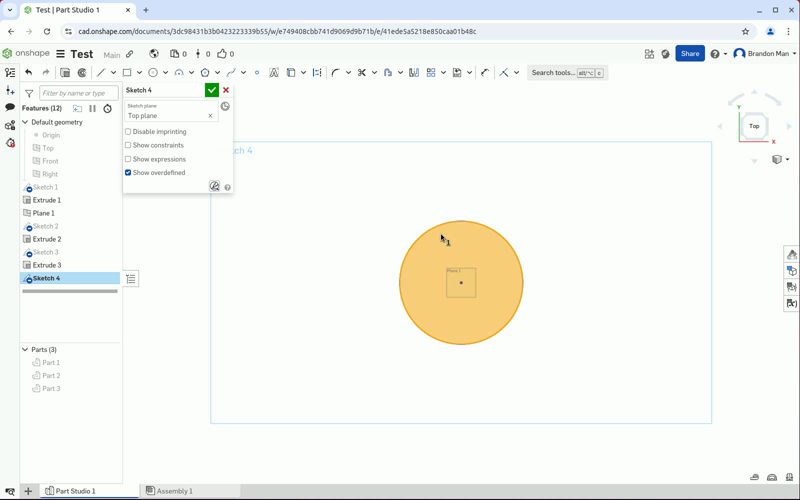
mouse_move(73, 352)
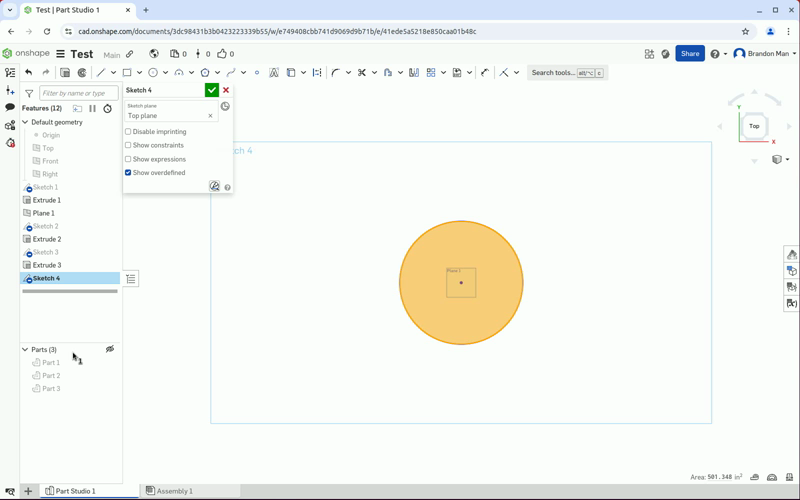
key(shift+y)
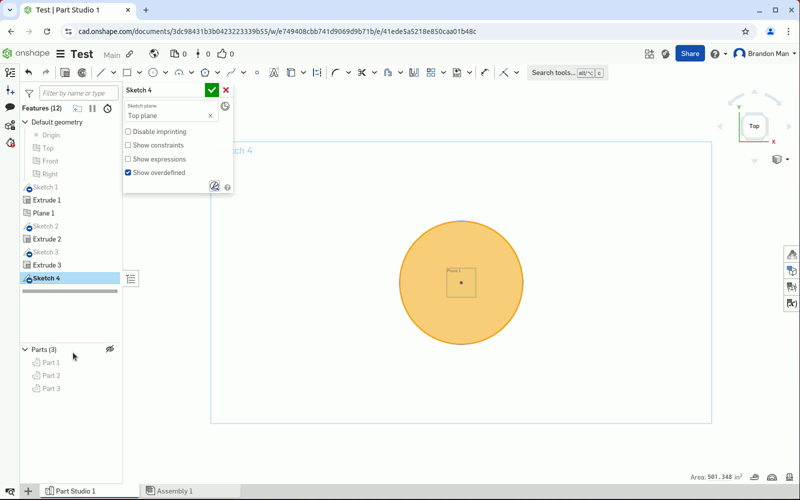
key(shift+e)
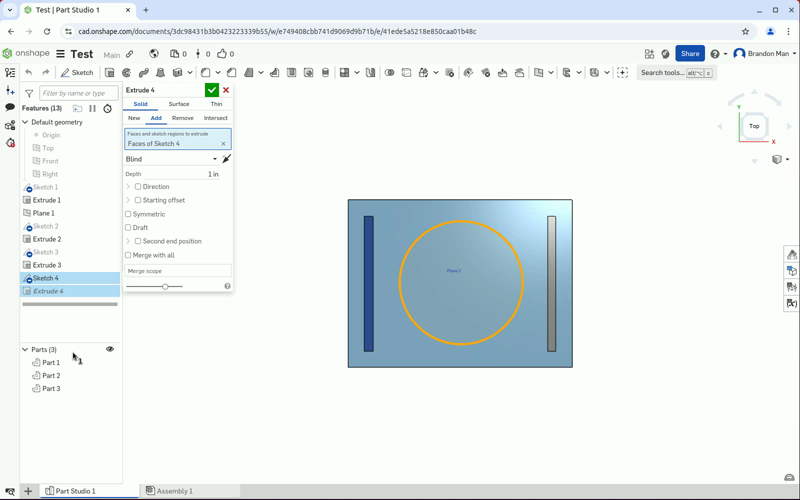
mouse_move(143, 106)
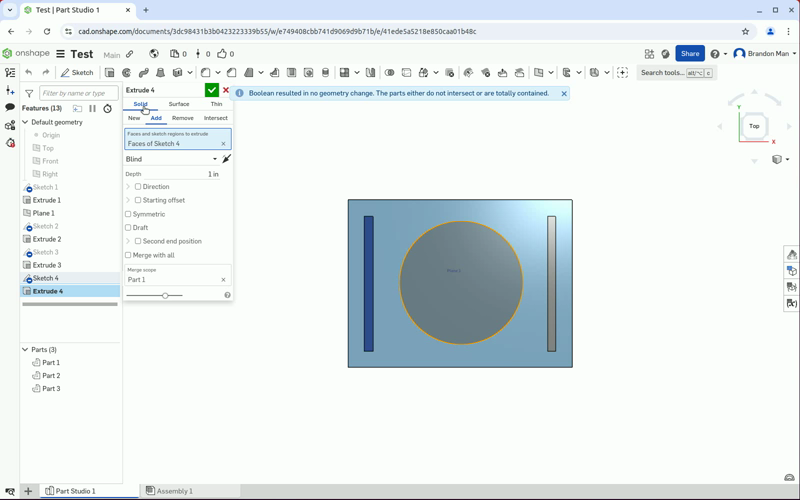
click(143, 106)
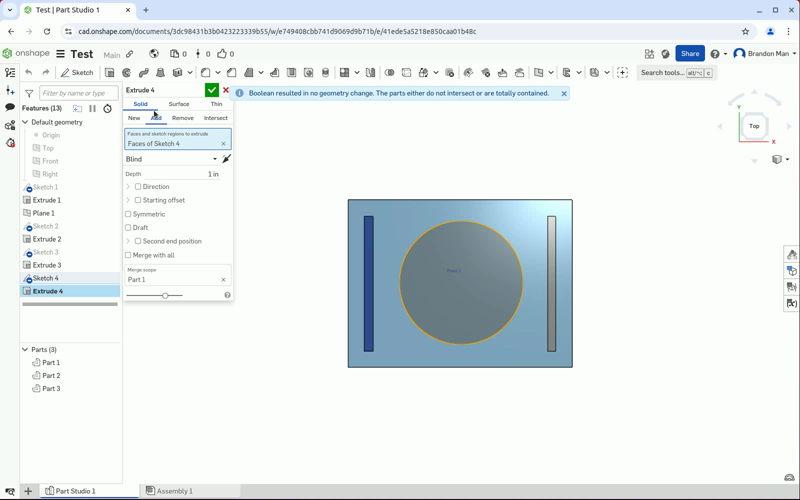
mouse_move(186, 120)
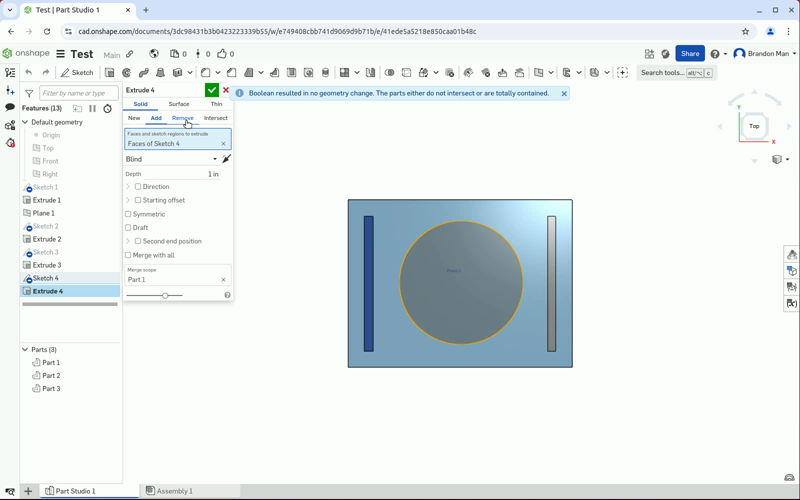
click(186, 120)
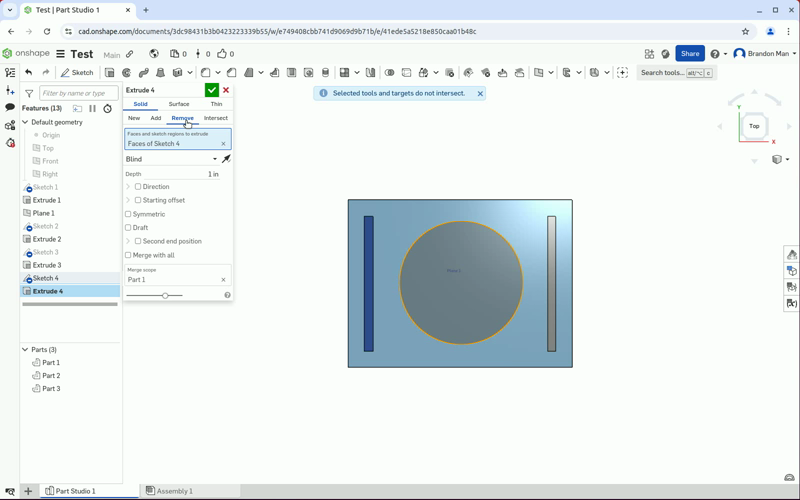
key(tab, 4)
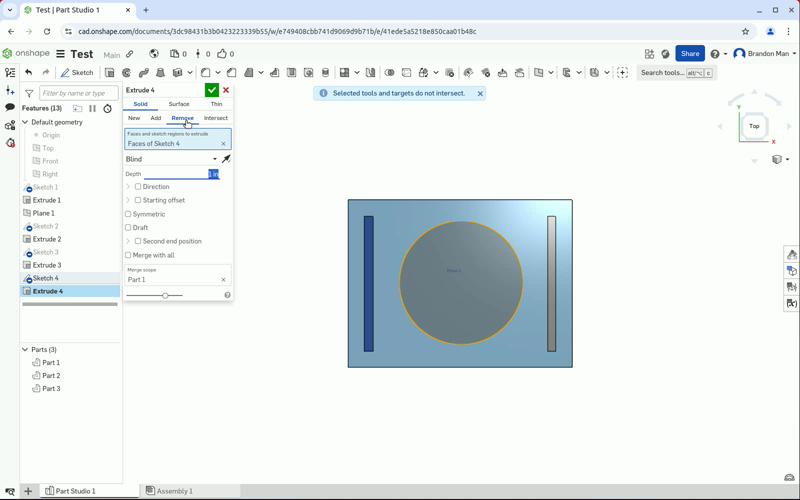
text(-6.981)
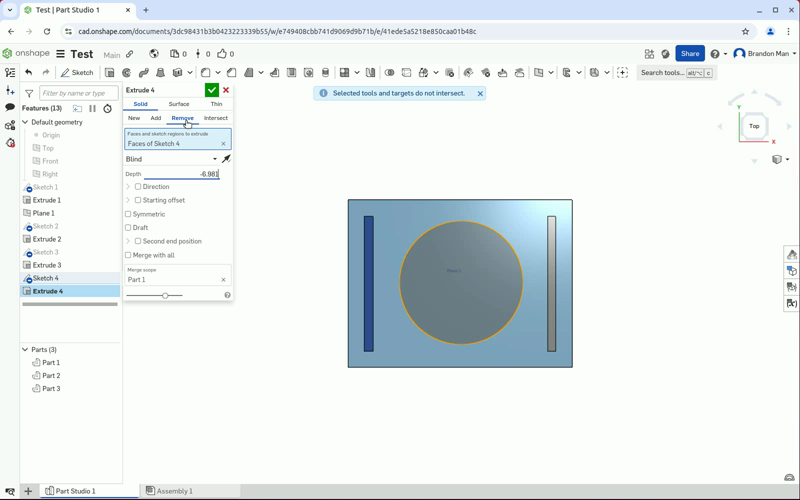
key(tab, 6)
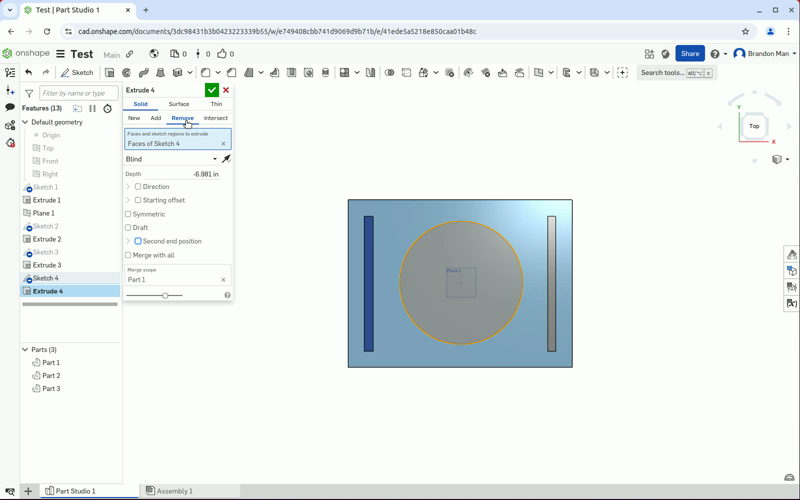
key(space)
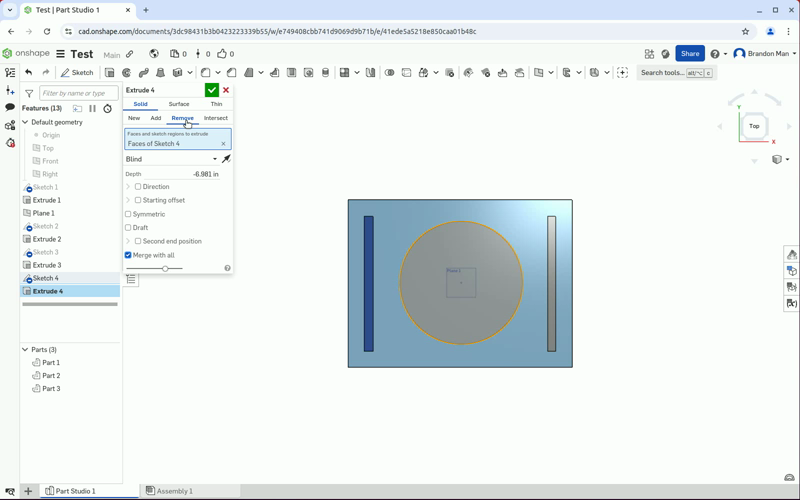
key(enter)
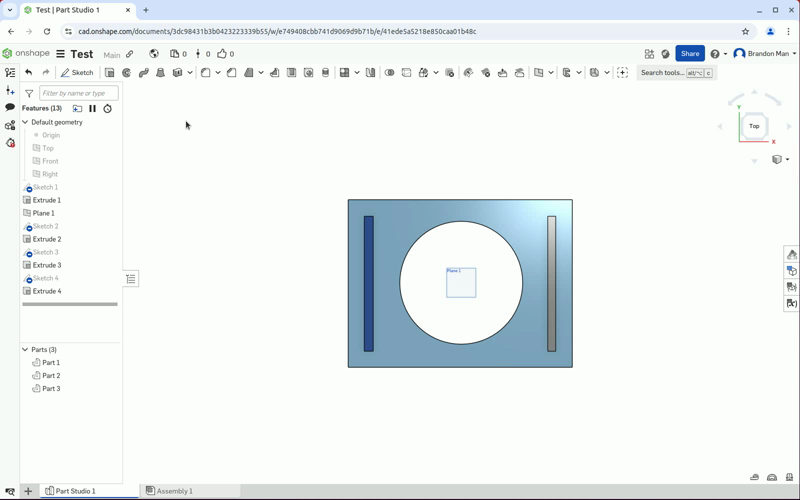
key(shift+h)
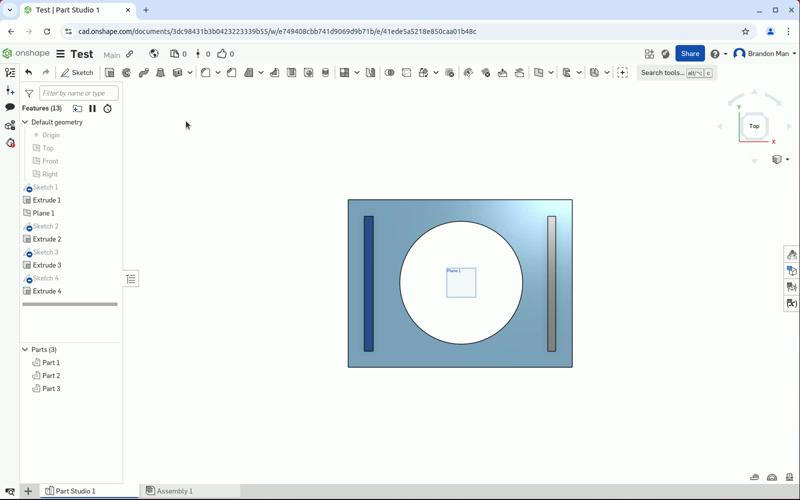
key(shift+h)
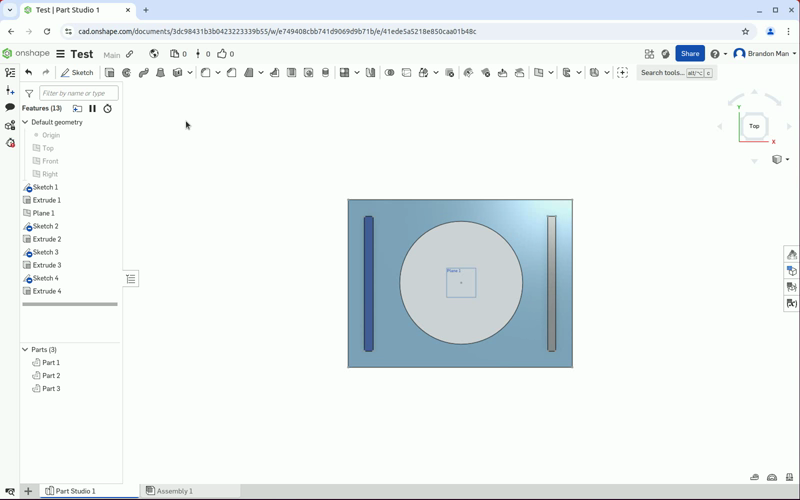
key(shift+7)
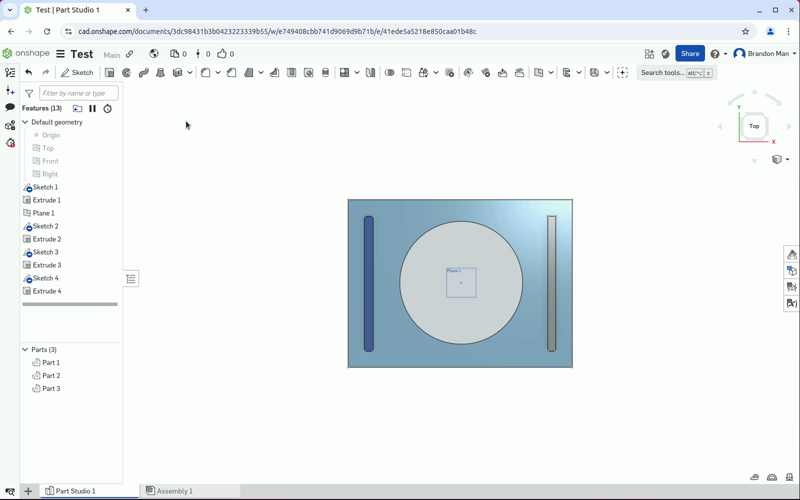
key(up, 3)
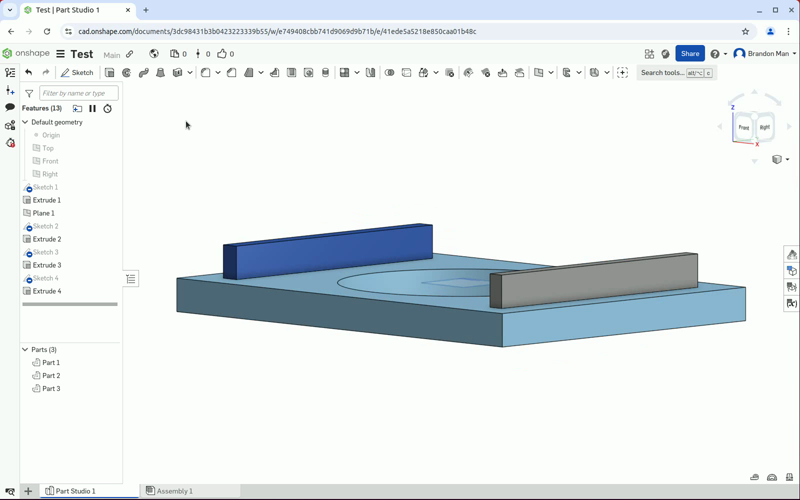
key(left, 3)
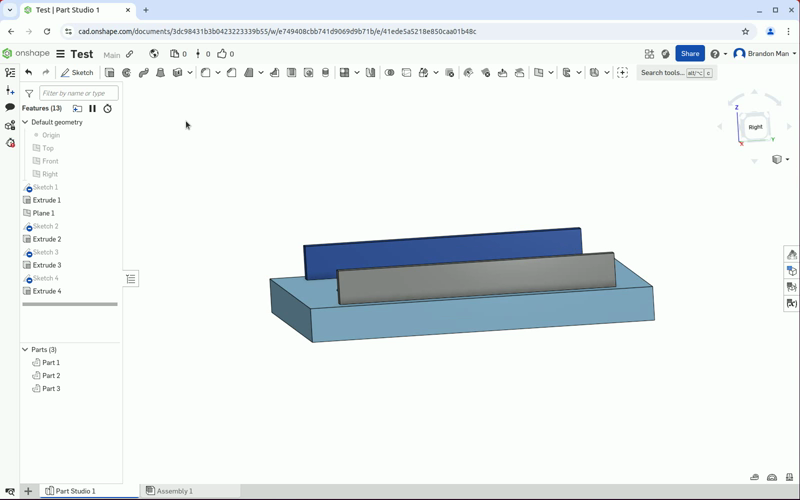
key(right, 3)
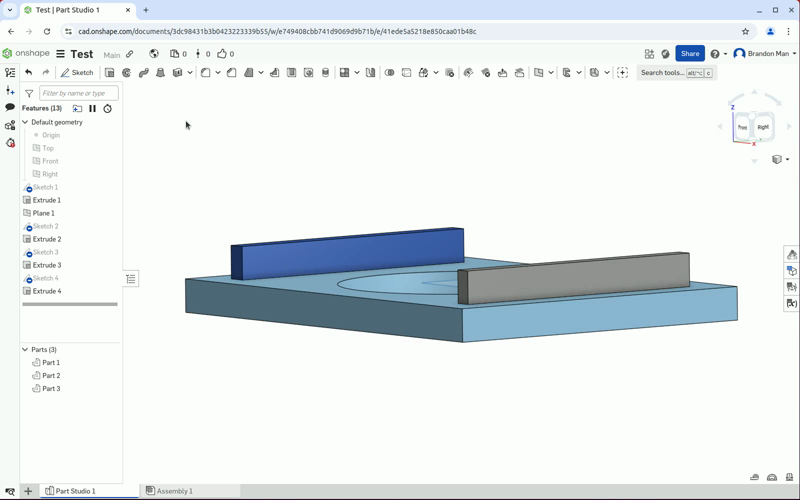
key(down, 3)
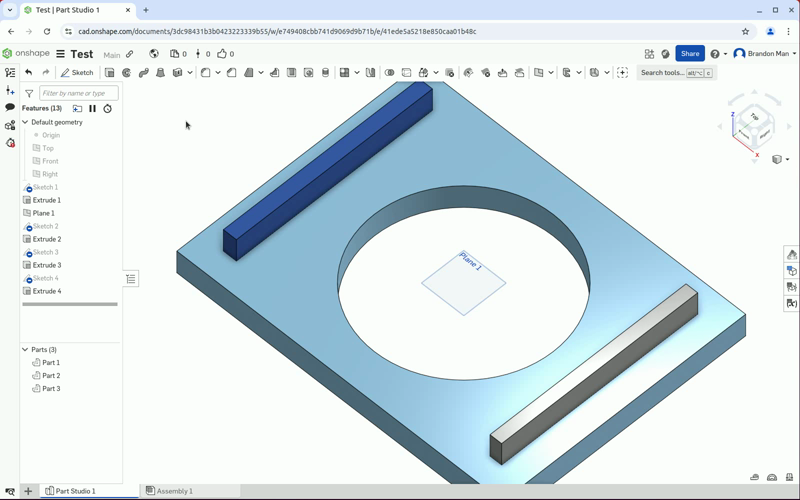
mouse_move(73, 189)
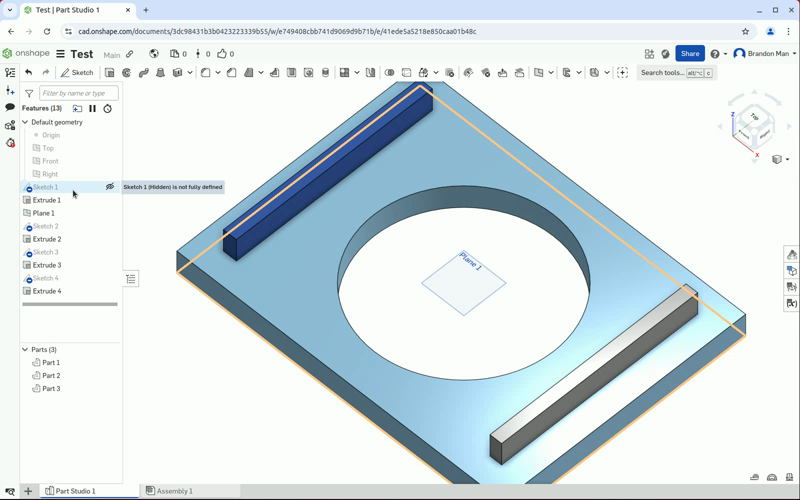
click(73, 189)